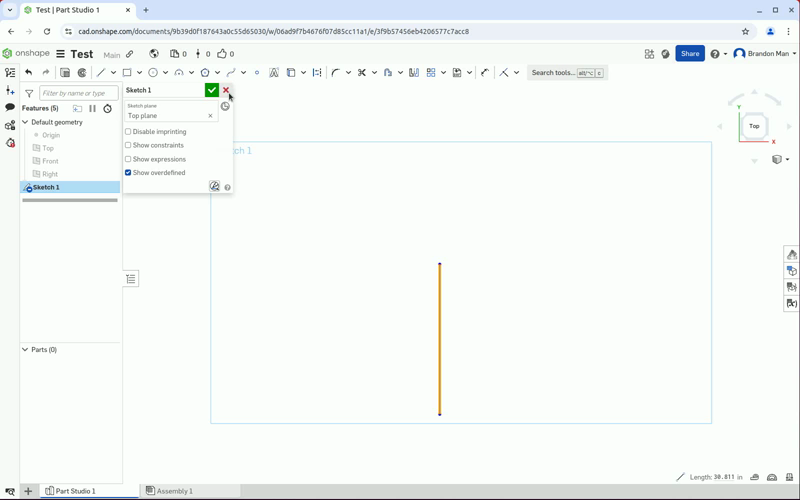
key(shift+h)
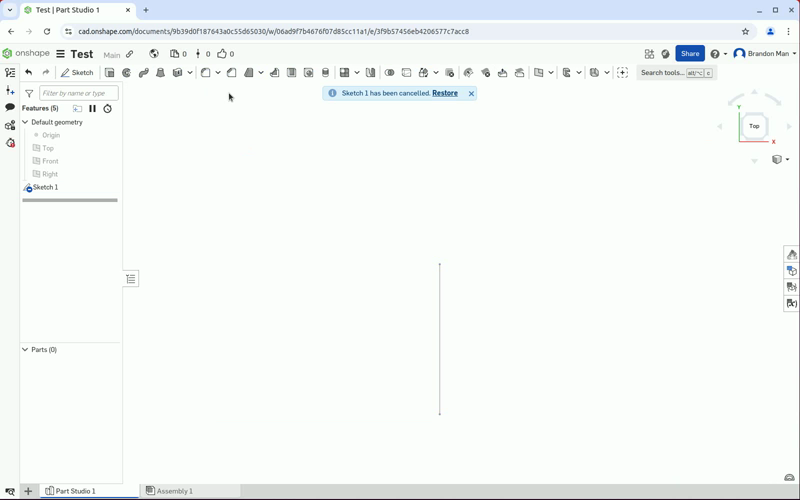
key(shift+s)
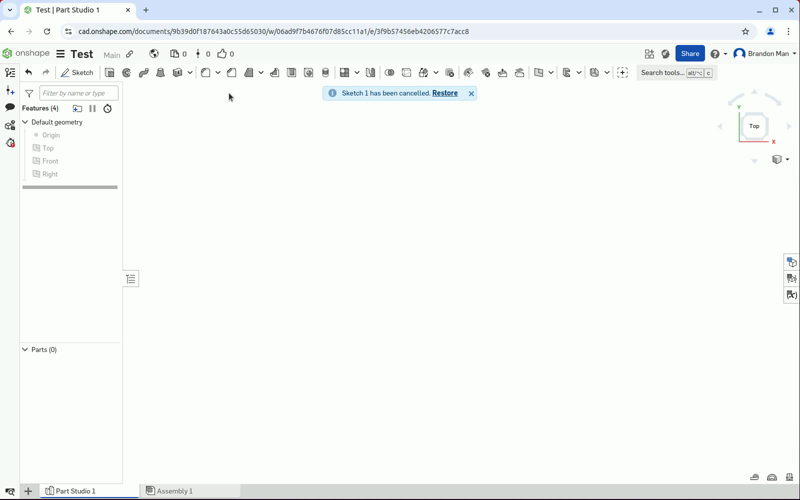
mouse_move(73, 150)
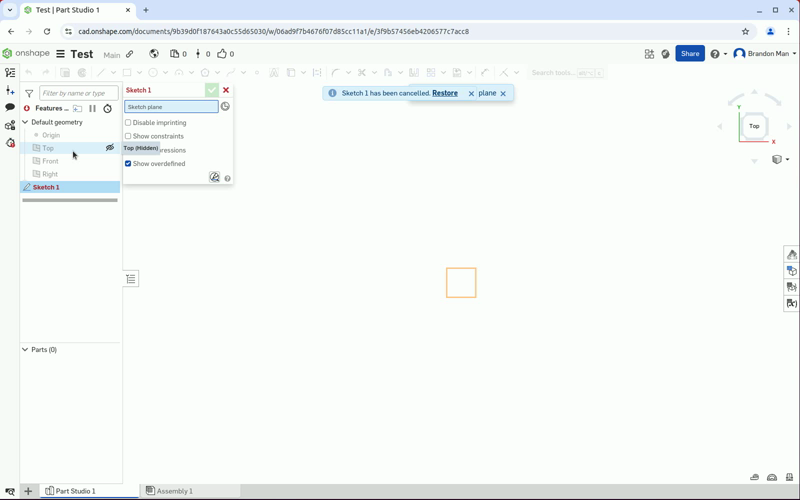
click(73, 150)
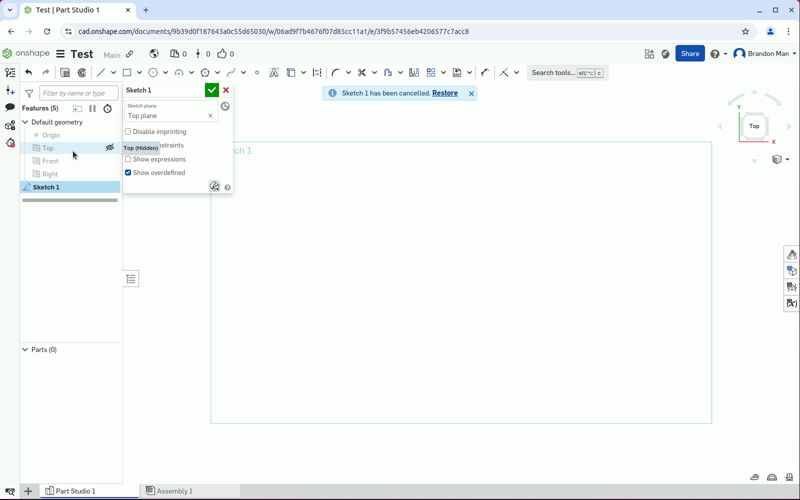
mouse_move(73, 352)
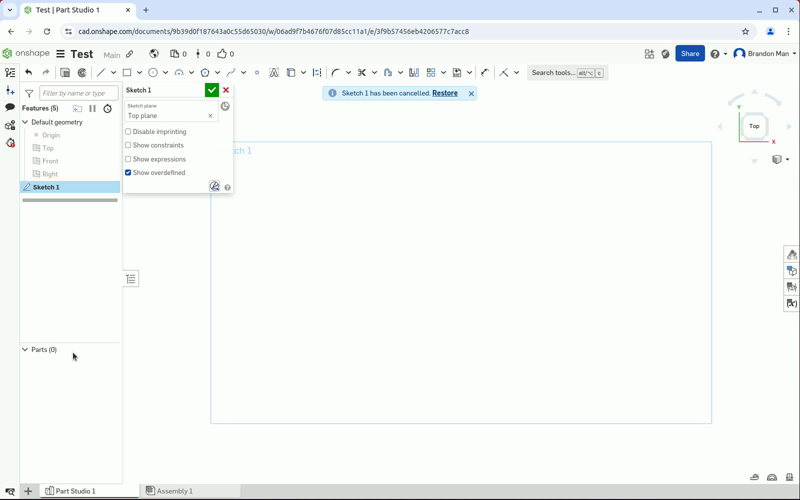
key(y)
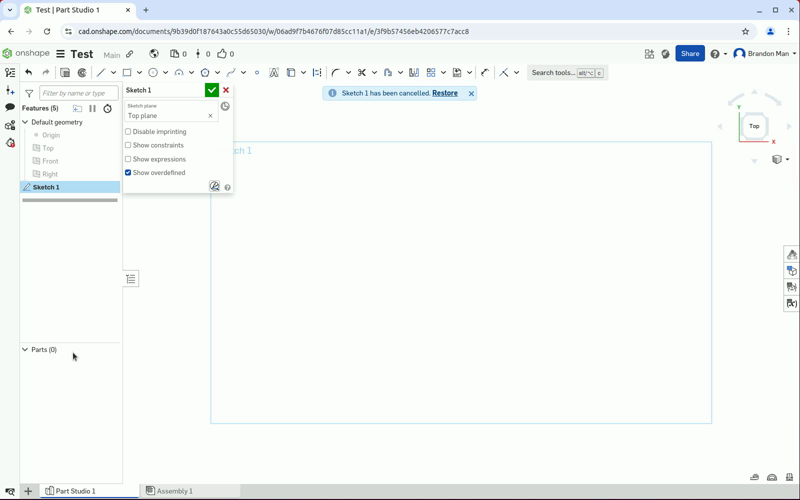
key(l)
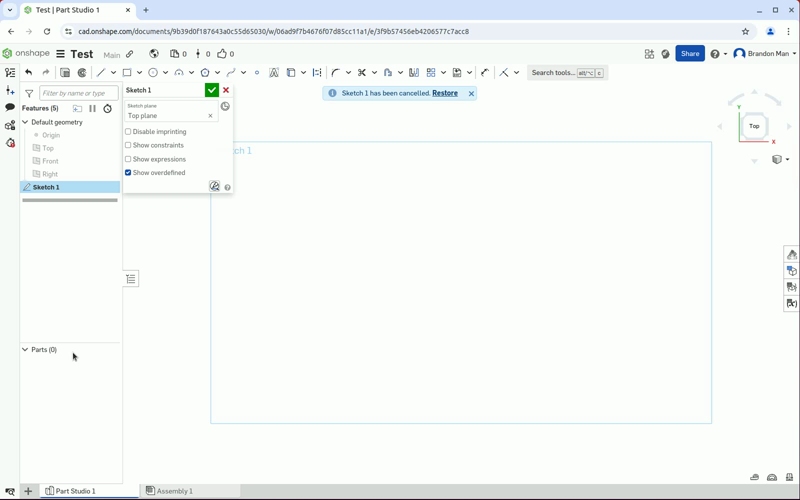
key_down(shift)
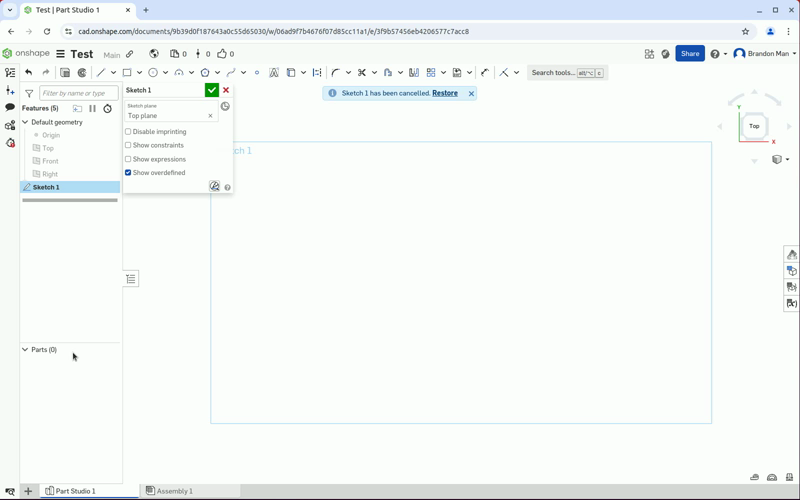
mouse_move(350, 249)
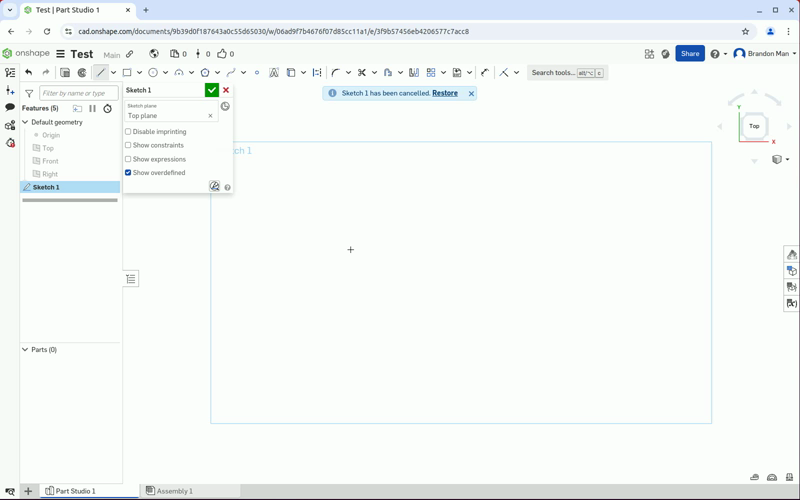
click(350, 249)
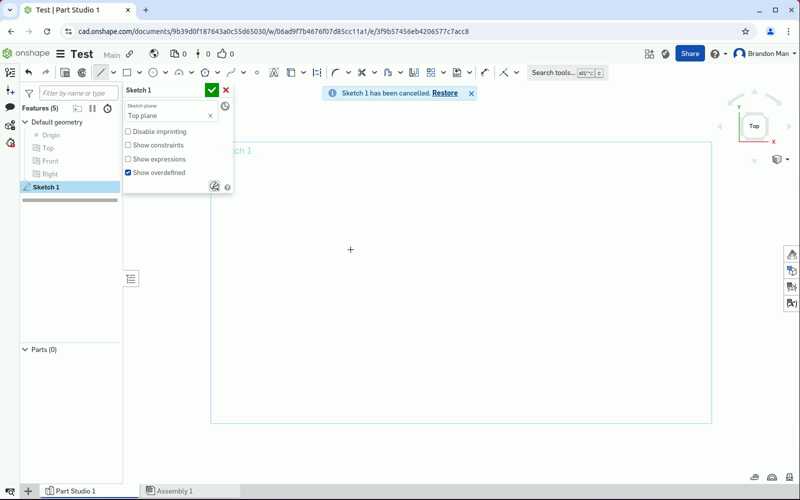
key_up(shift)
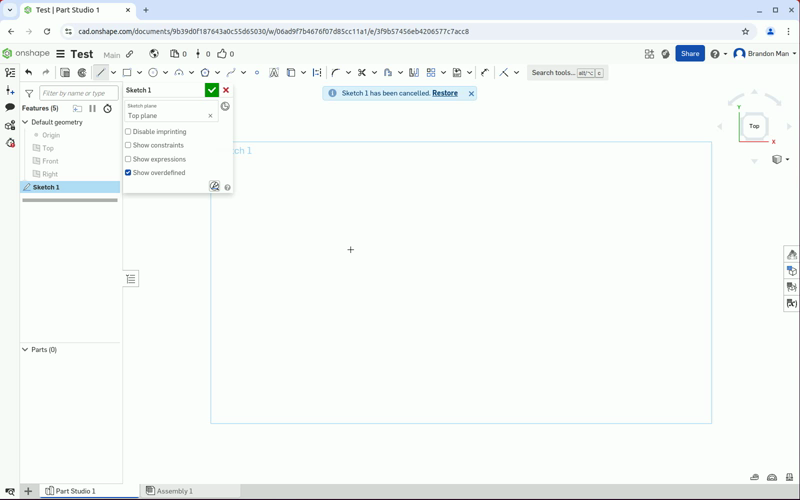
key_down(shift)
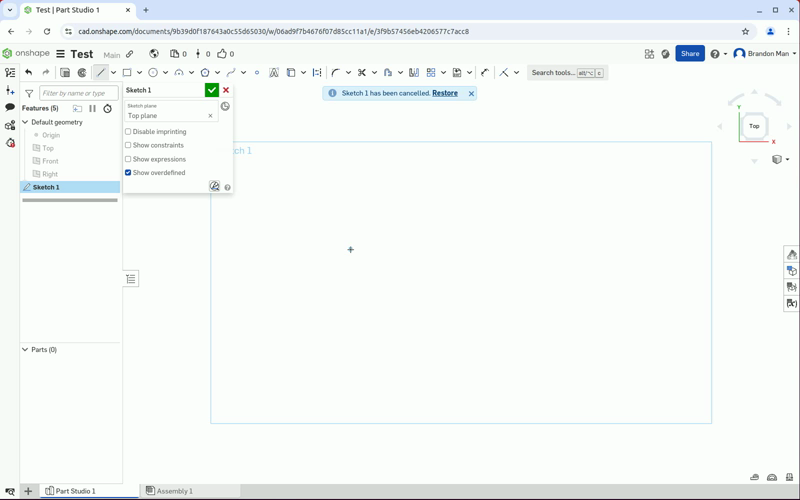
mouse_move(380, 249)
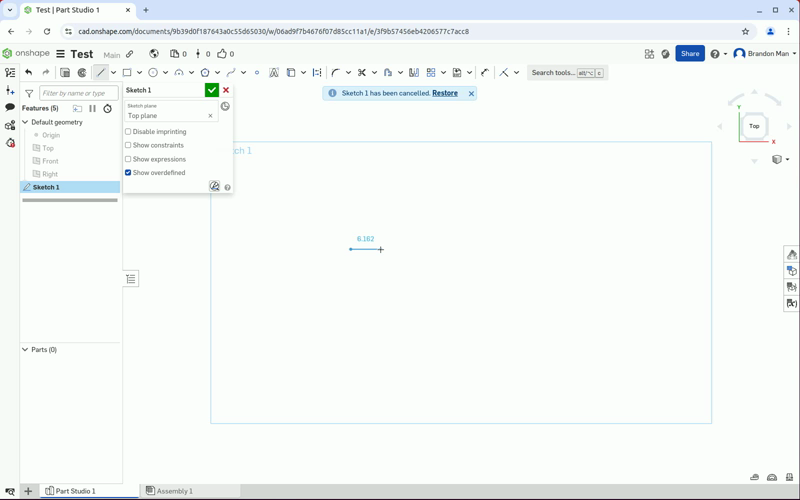
mouse_move(405, 249)
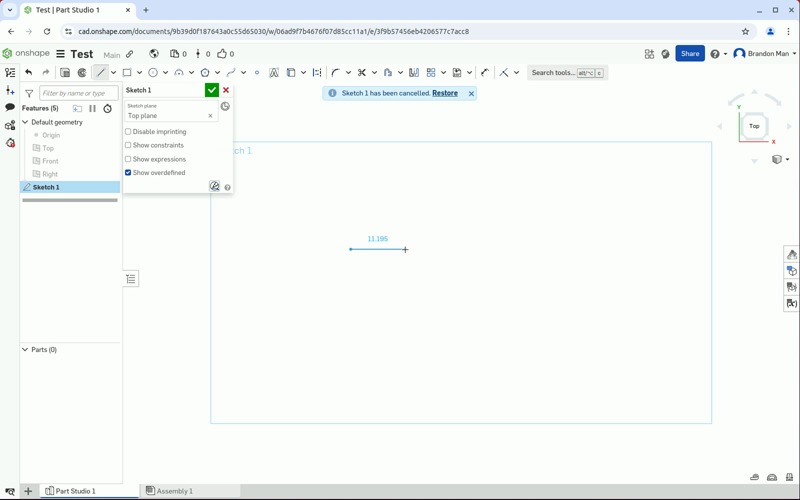
click(405, 249)
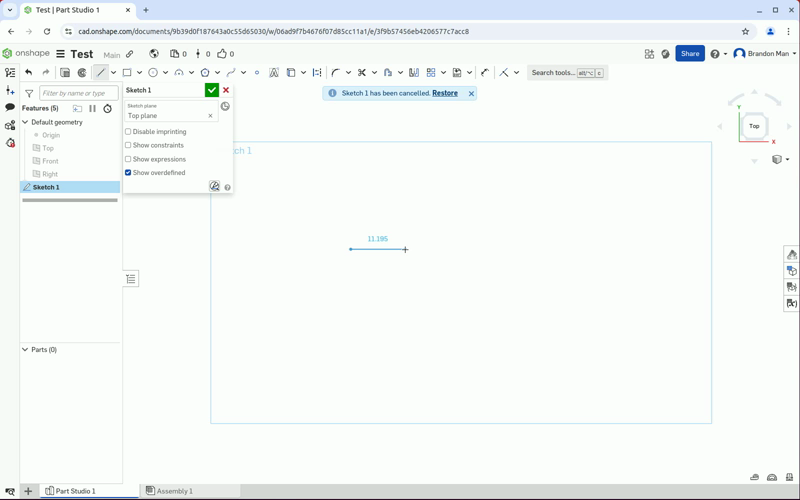
key_up(shift)
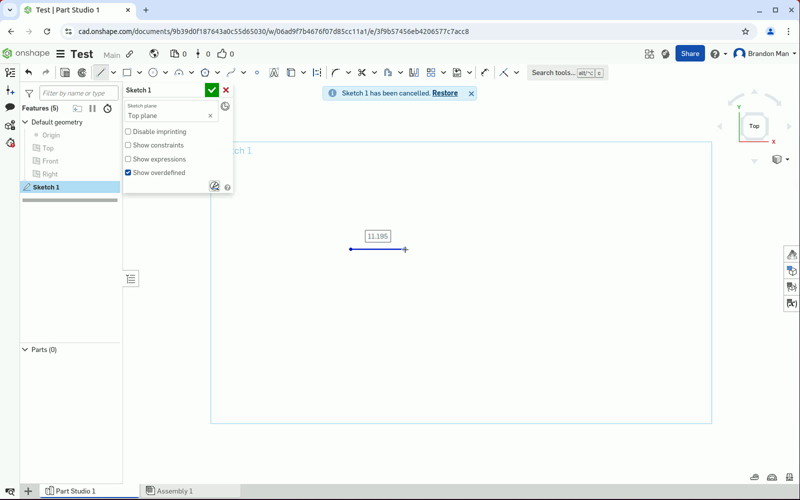
key_down(shift)
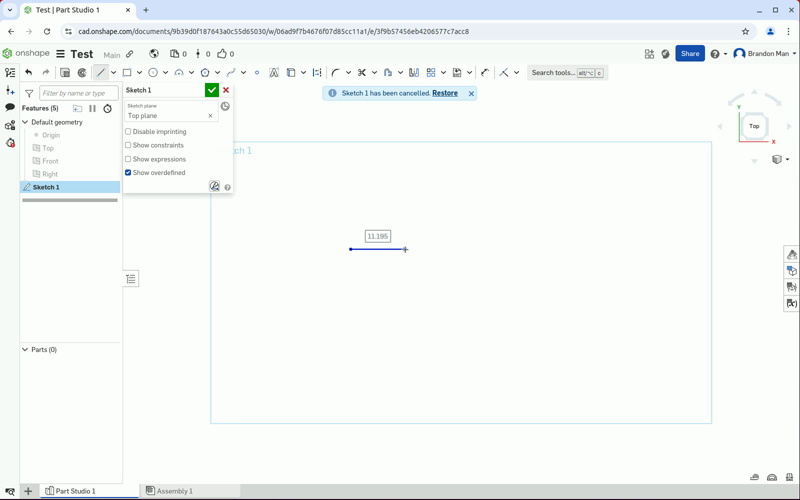
mouse_move(435, 249)
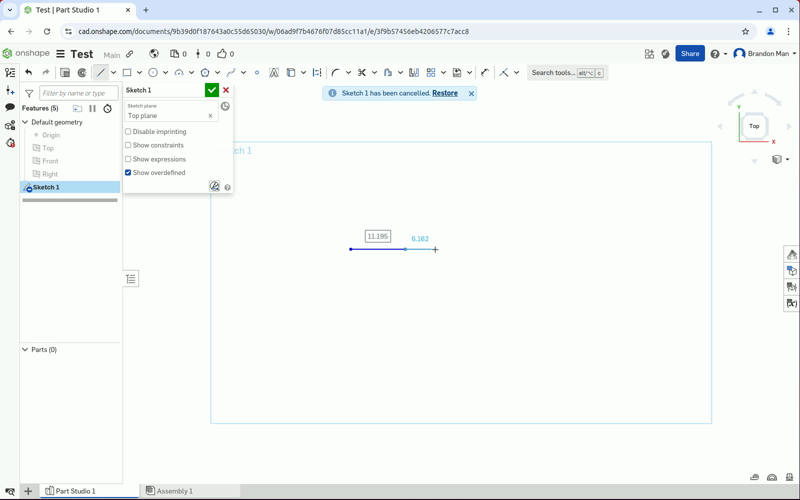
mouse_move(405, 235)
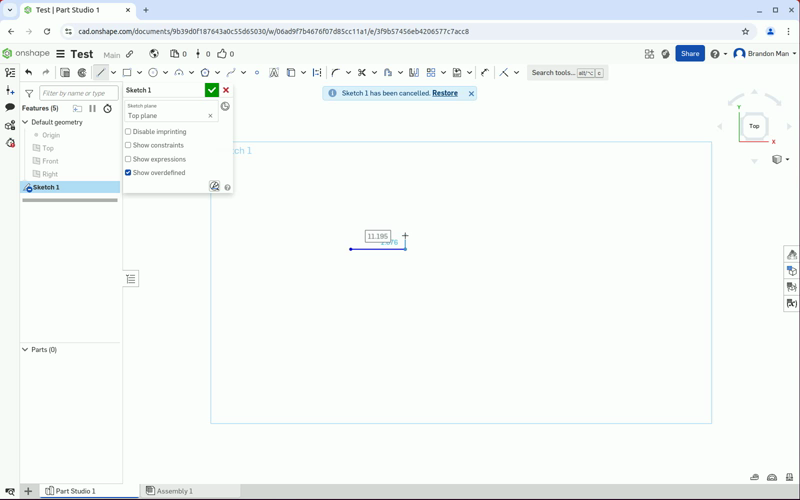
click(405, 235)
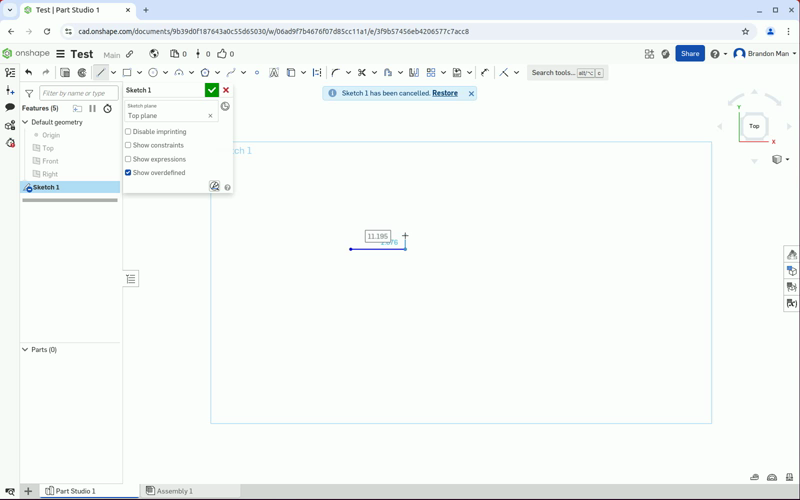
key_up(shift)
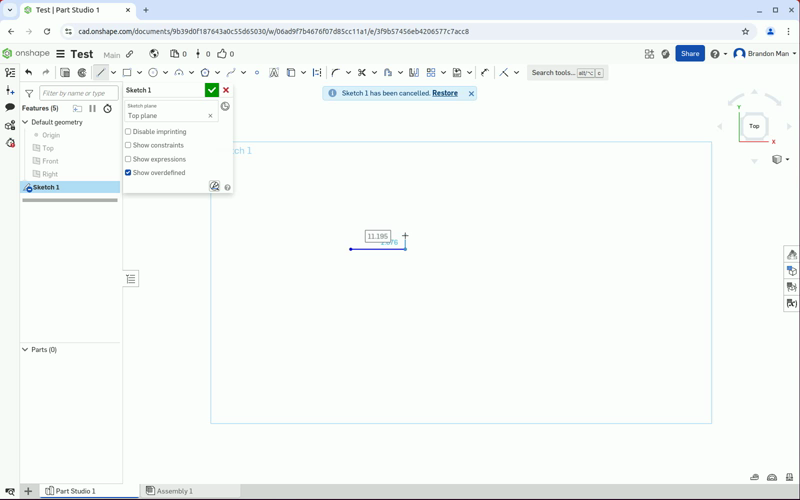
key_down(shift)
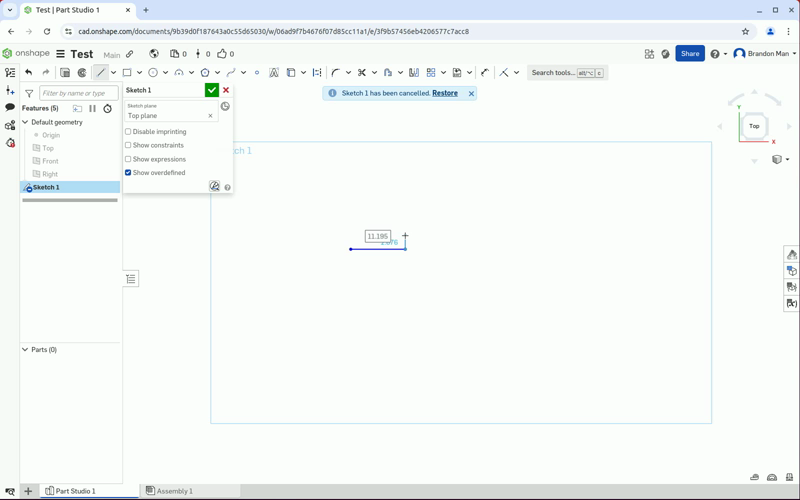
mouse_move(435, 235)
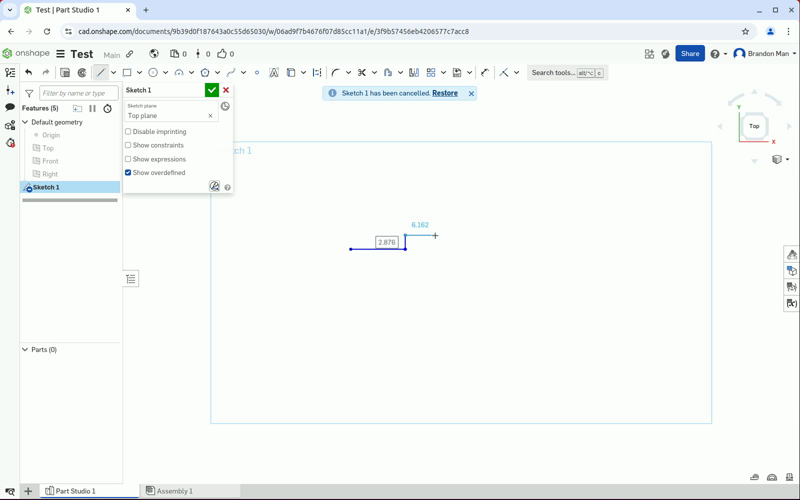
mouse_move(350, 235)
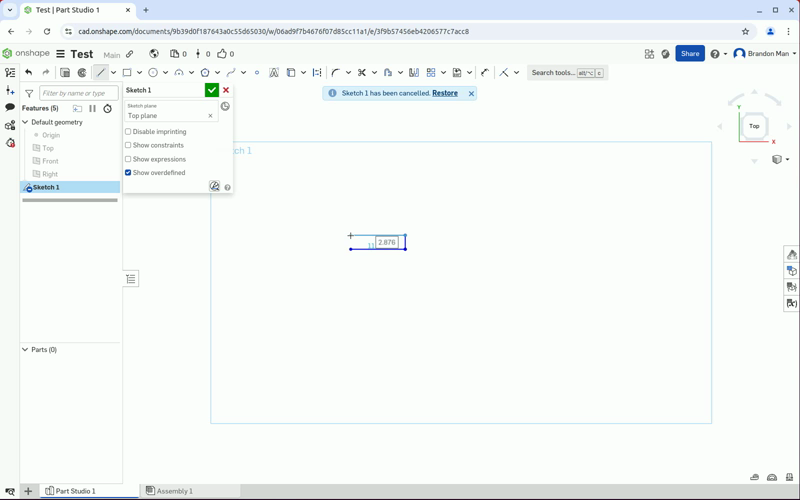
click(350, 235)
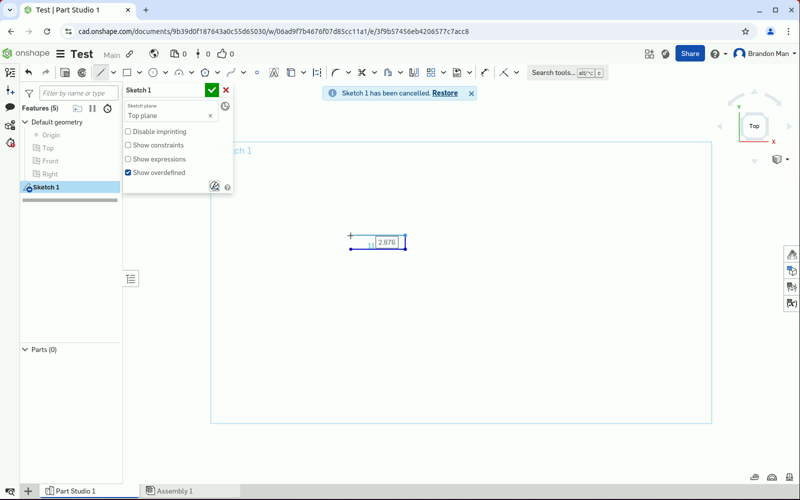
key_up(shift)
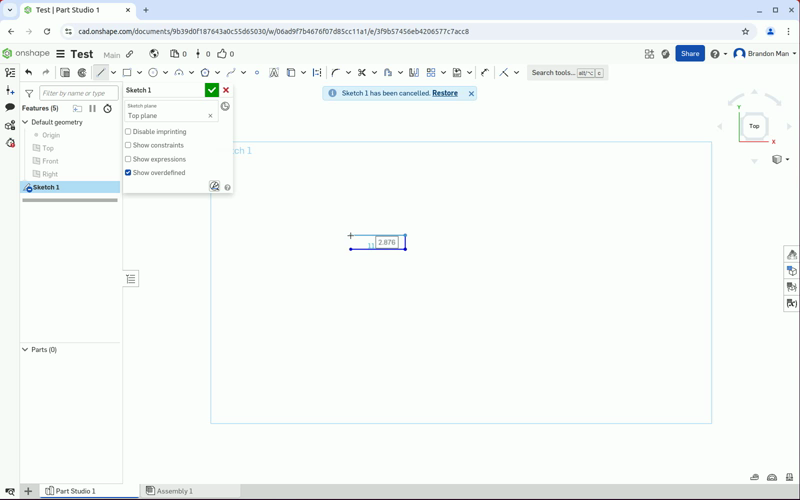
mouse_move(380, 235)
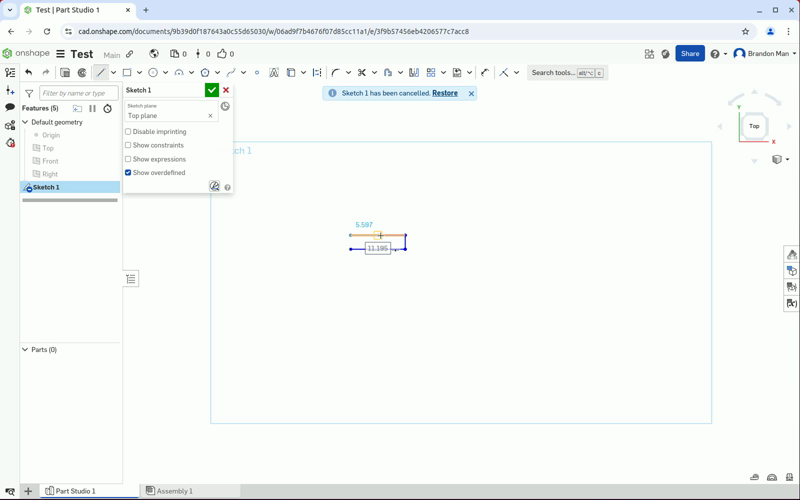
key_down(shift)
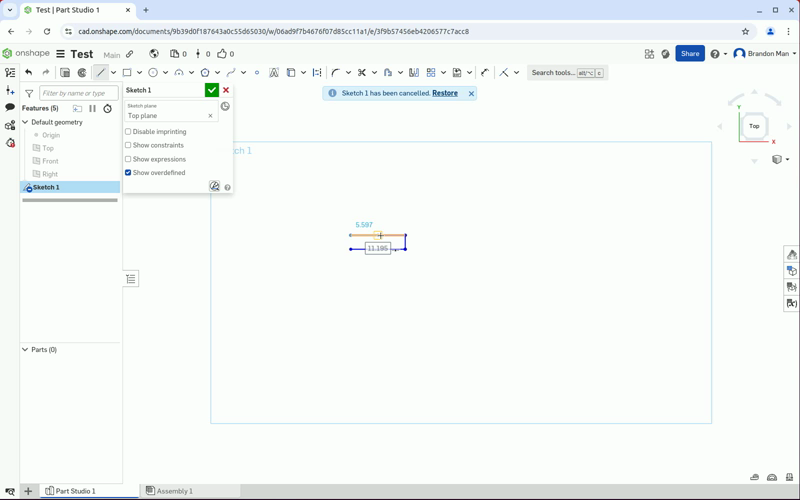
mouse_move(350, 249)
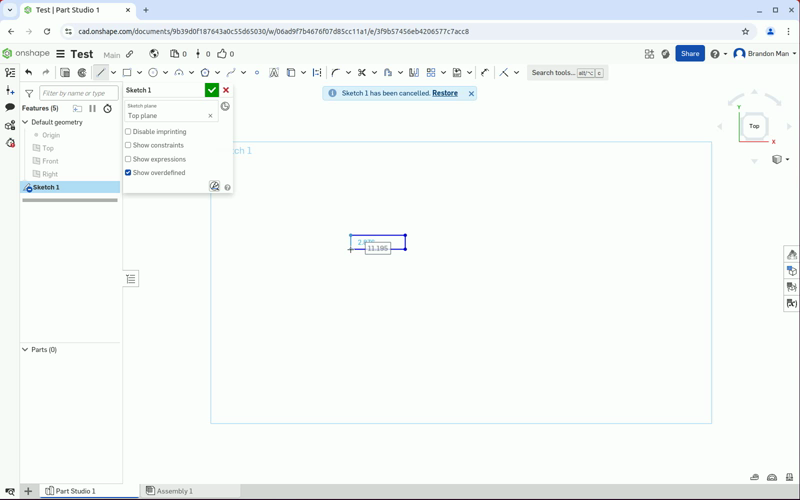
key_up(shift)
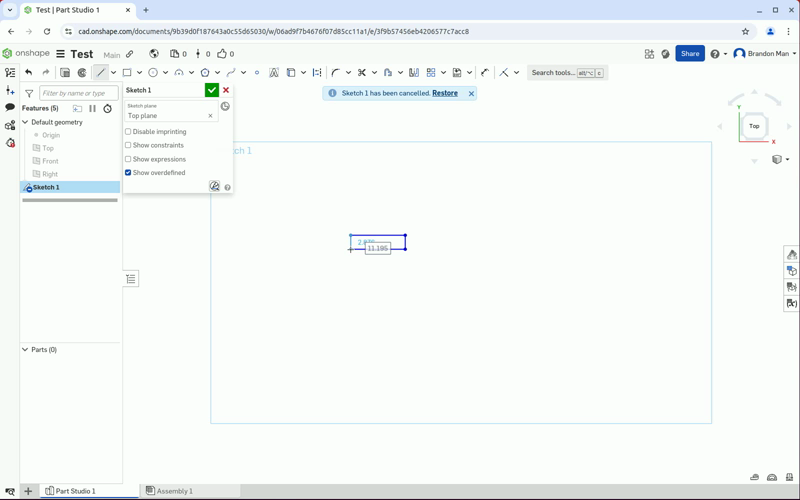
click(350, 249)
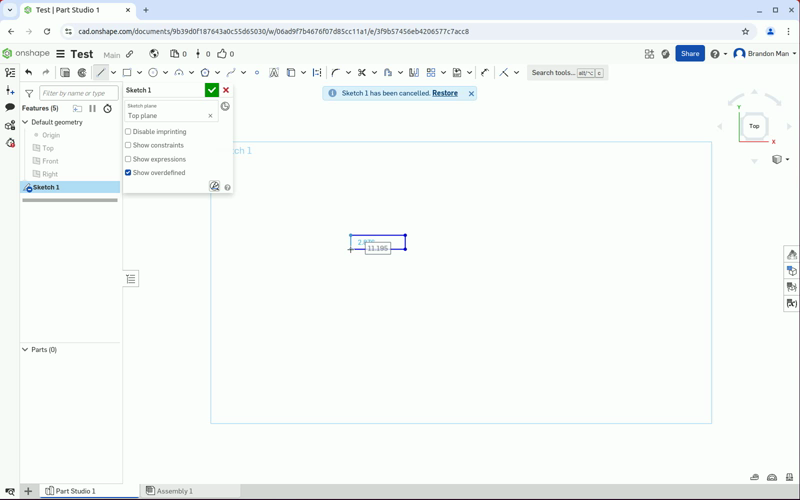
key(esc)
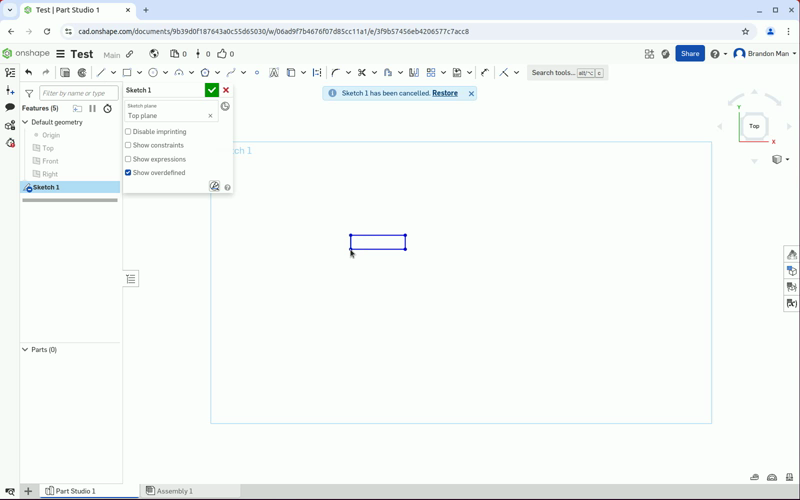
mouse_move(385, 238)
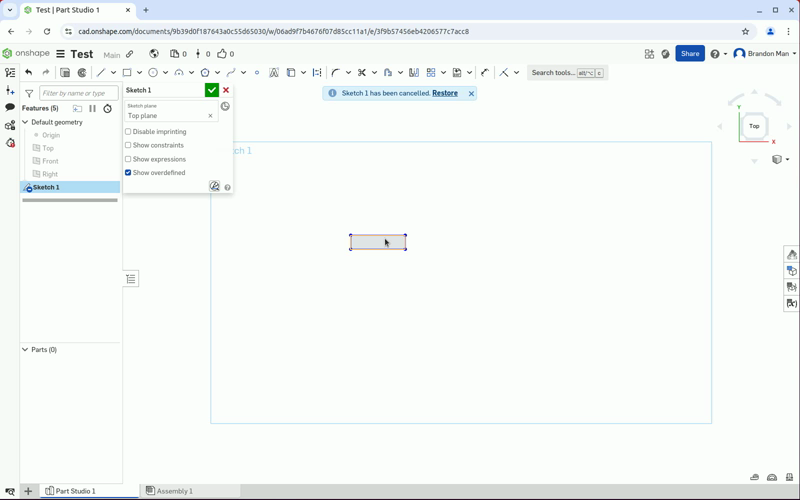
scroll(6)
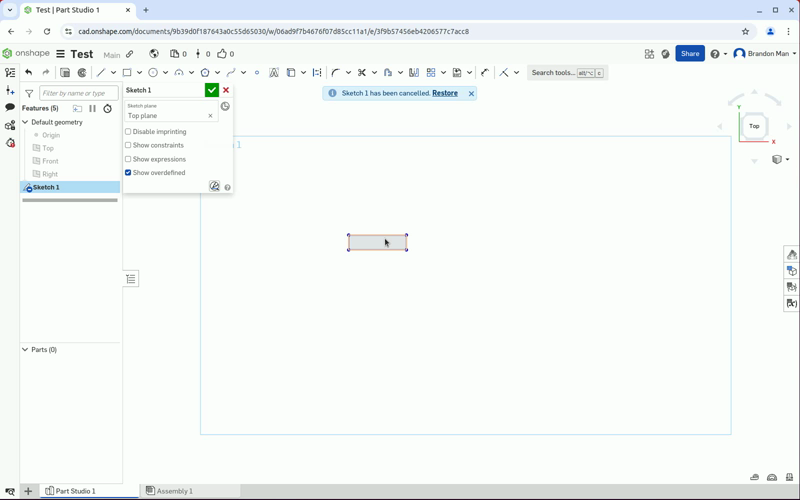
scroll(6)
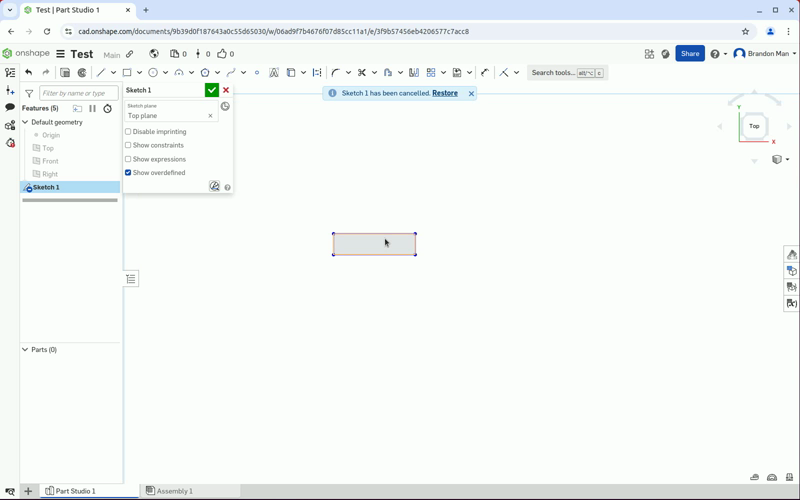
scroll(6)
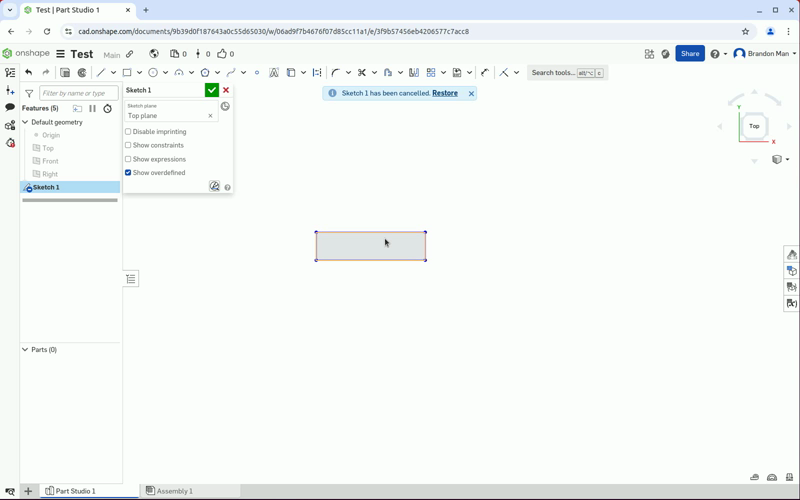
scroll(6)
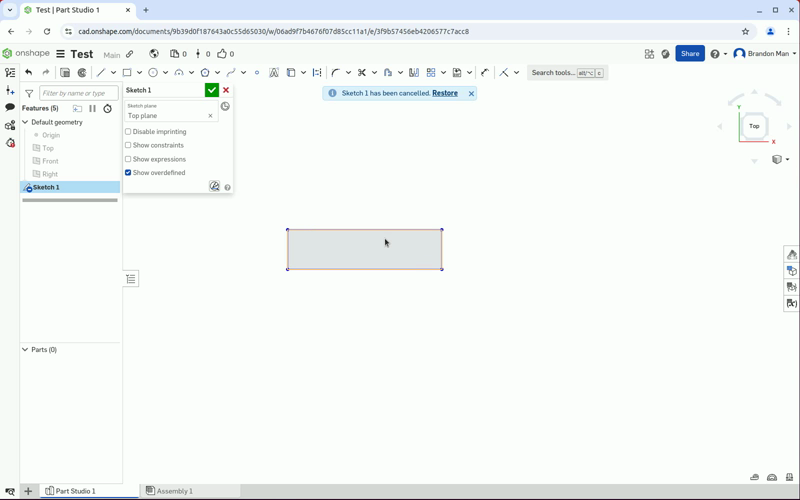
scroll(6)
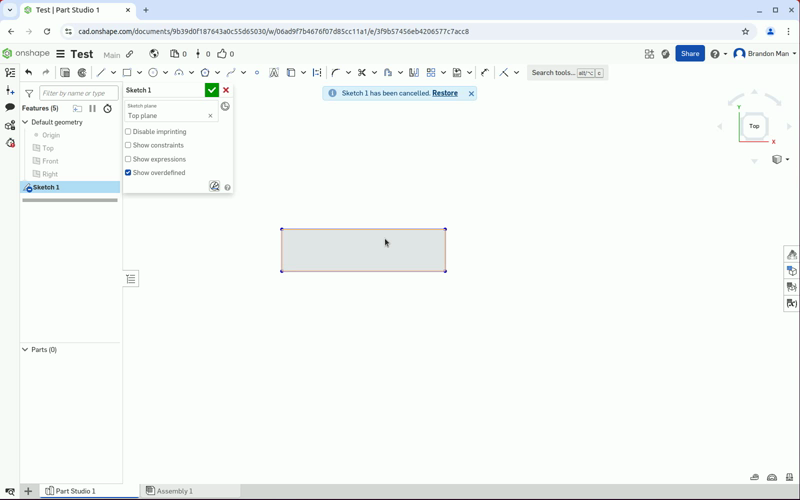
scroll(6)
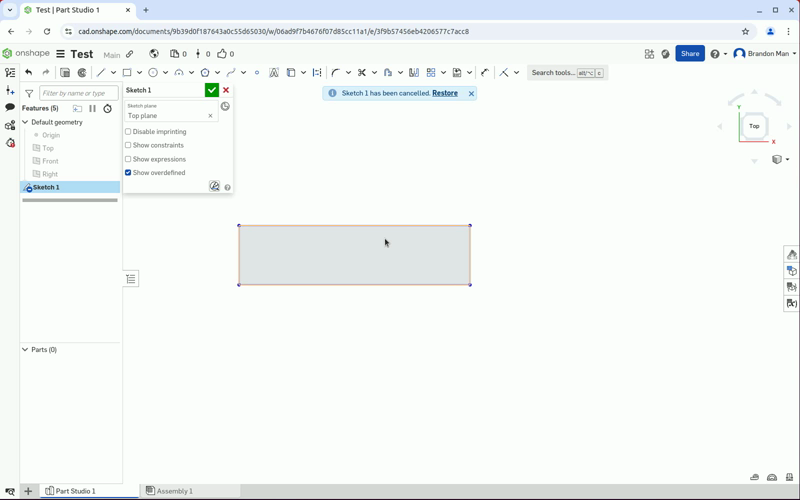
scroll(6)
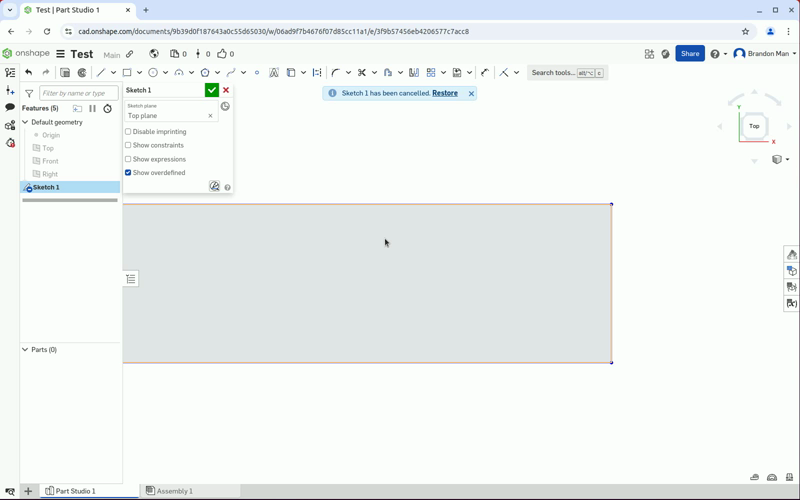
click(385, 238)
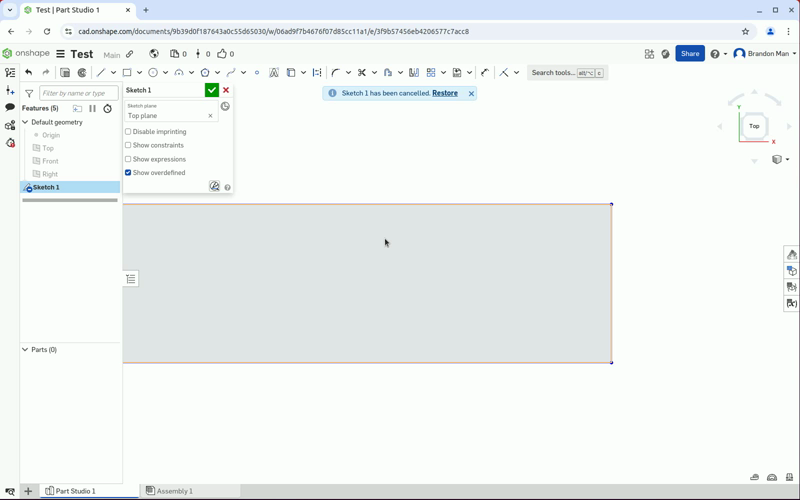
scroll(-6)
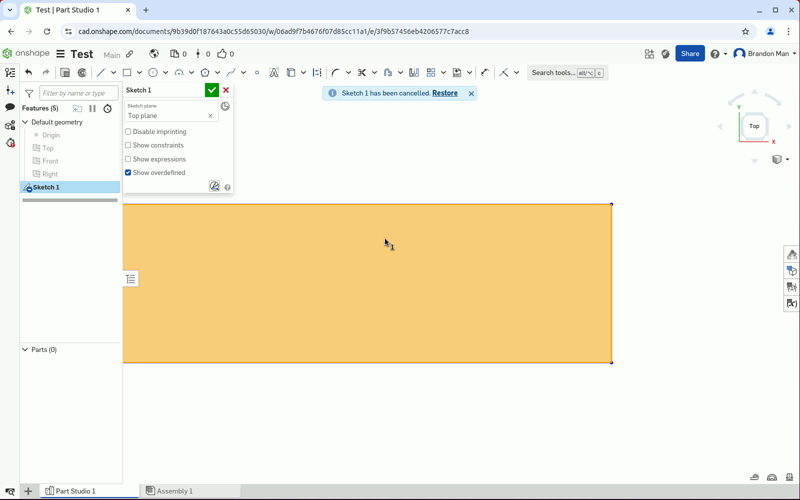
scroll(-6)
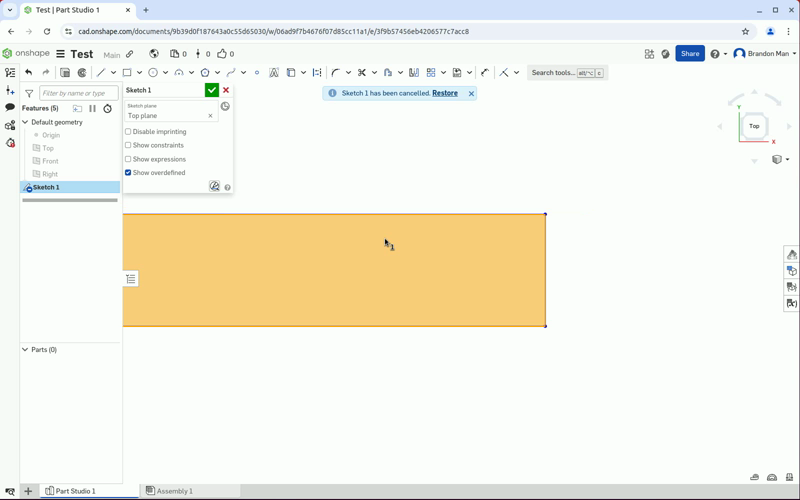
scroll(-6)
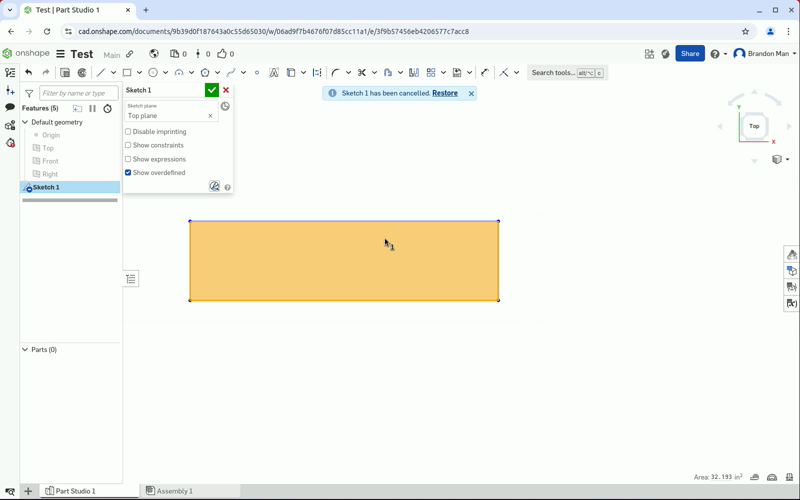
scroll(-6)
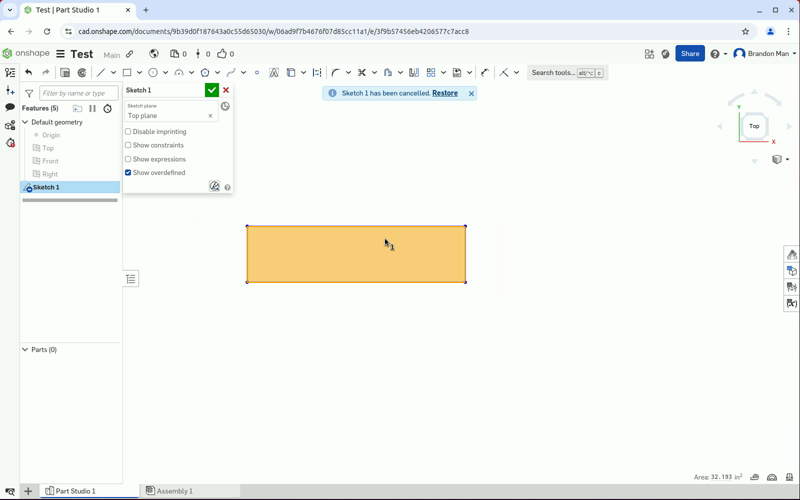
scroll(-6)
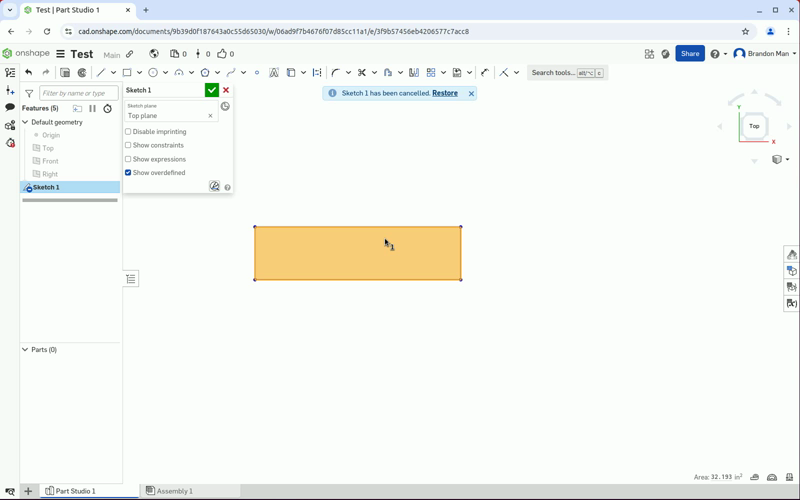
scroll(-6)
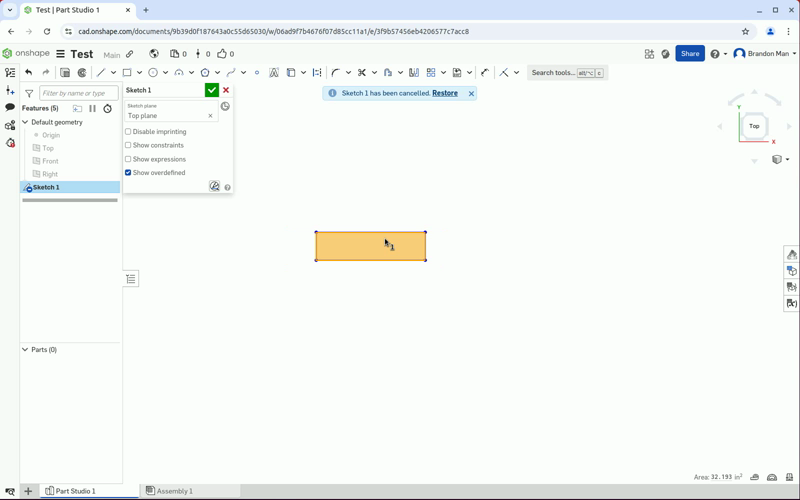
scroll(-6)
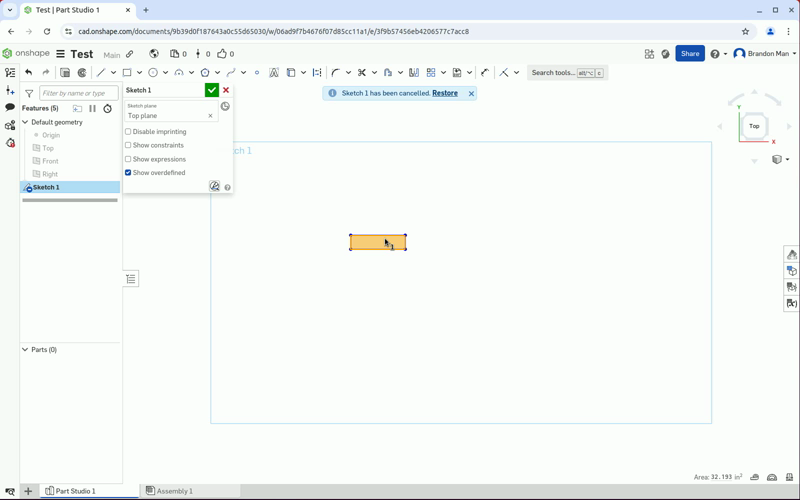
mouse_move(73, 352)
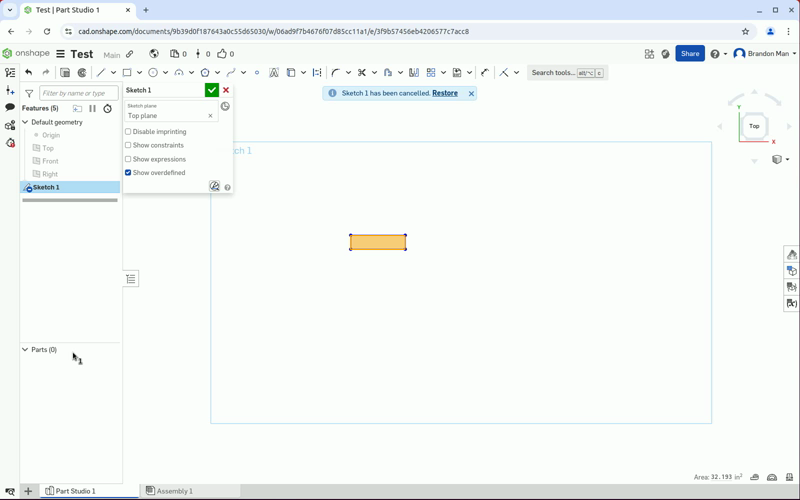
key(shift+y)
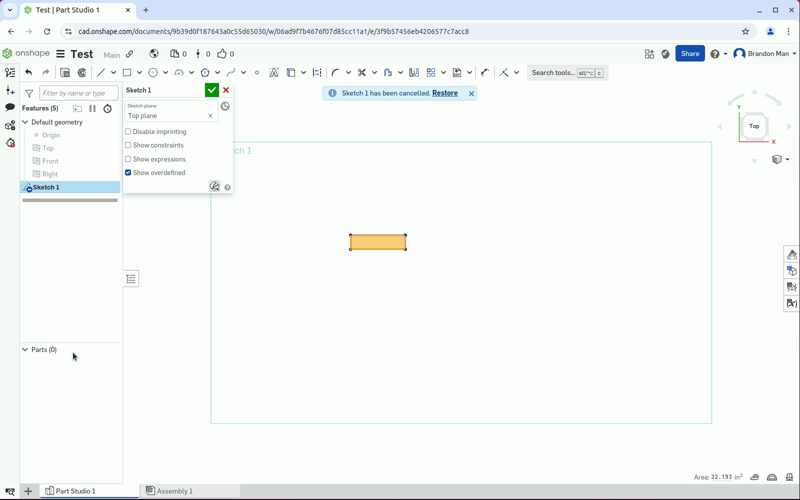
key(shift+e)
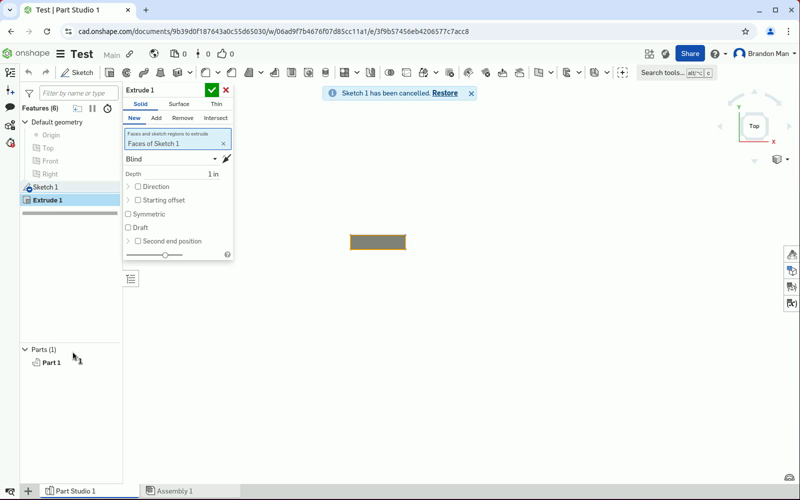
mouse_move(143, 106)
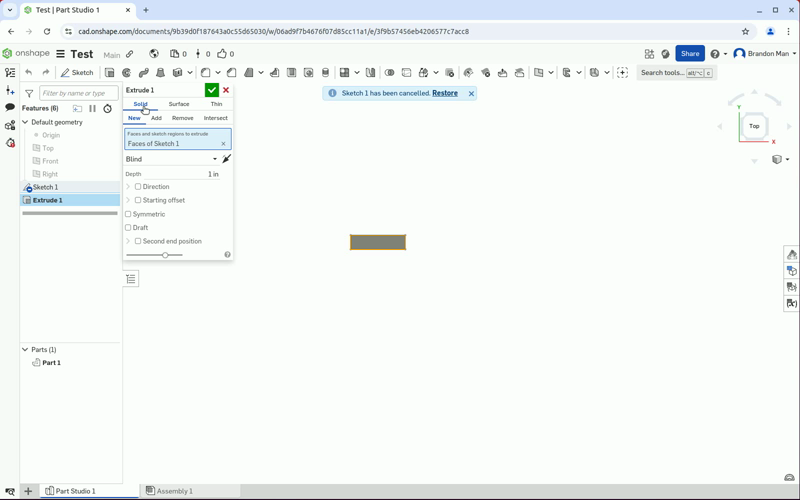
click(143, 106)
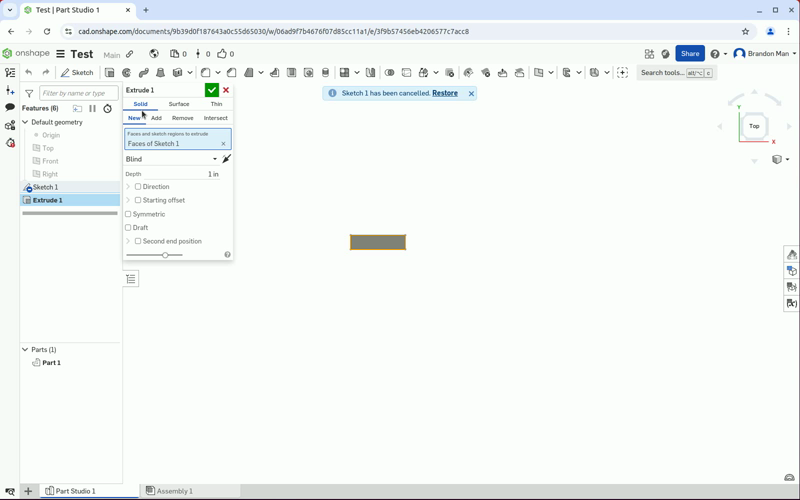
mouse_move(137, 120)
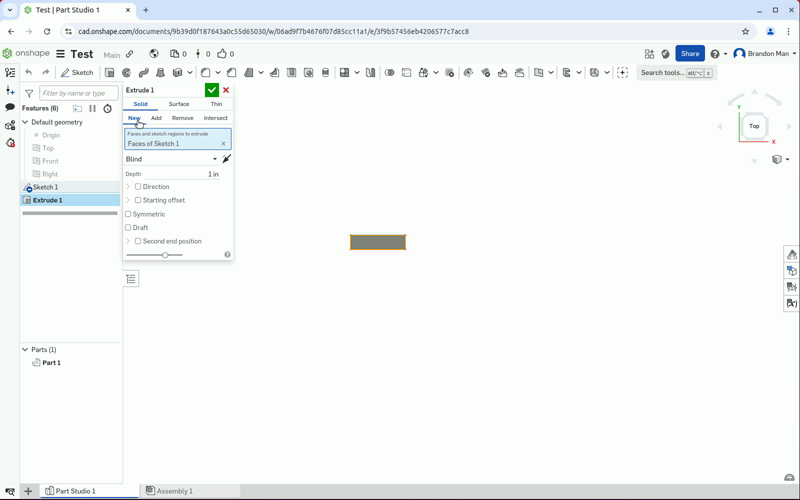
click(137, 120)
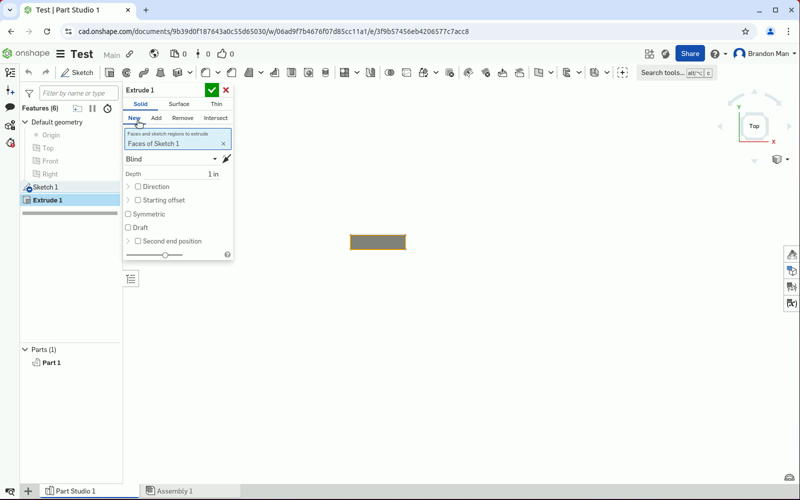
key(tab, 4)
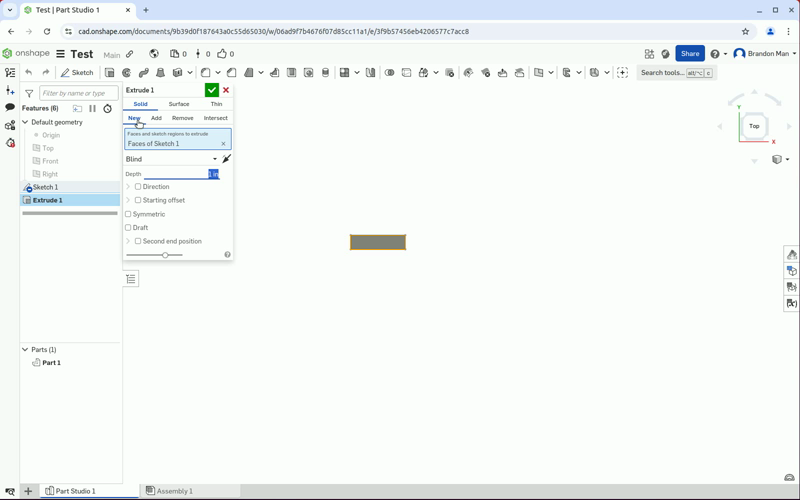
text(13.961)
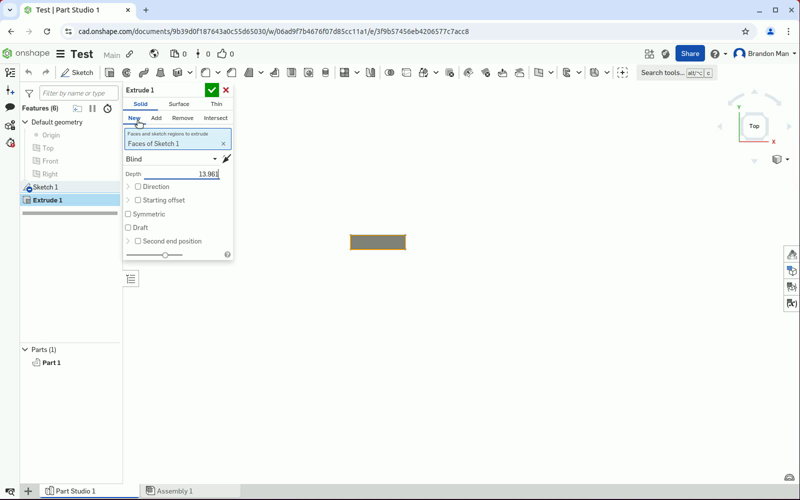
key(enter)
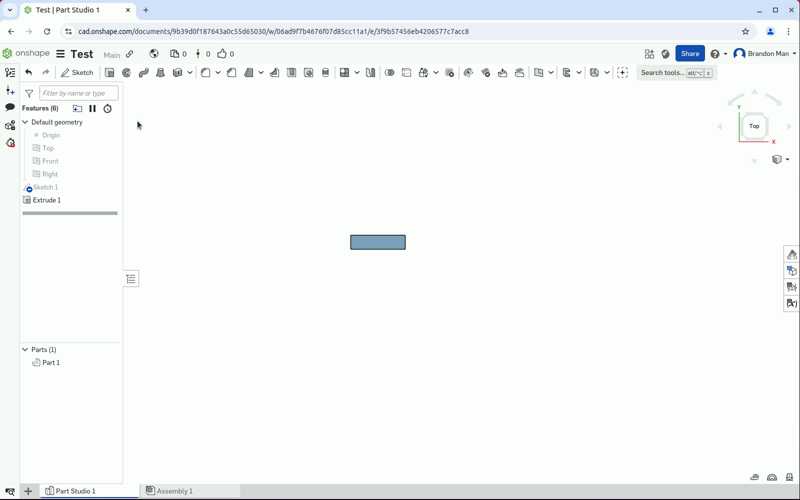
key(shift+h)
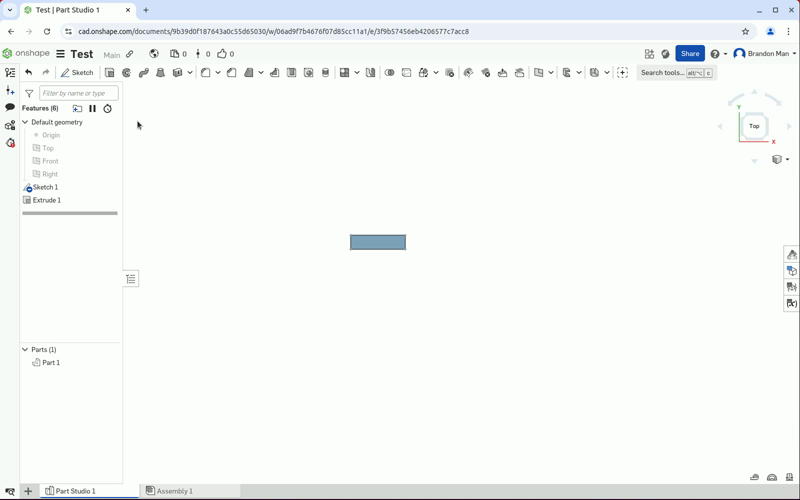
key(shift+h)
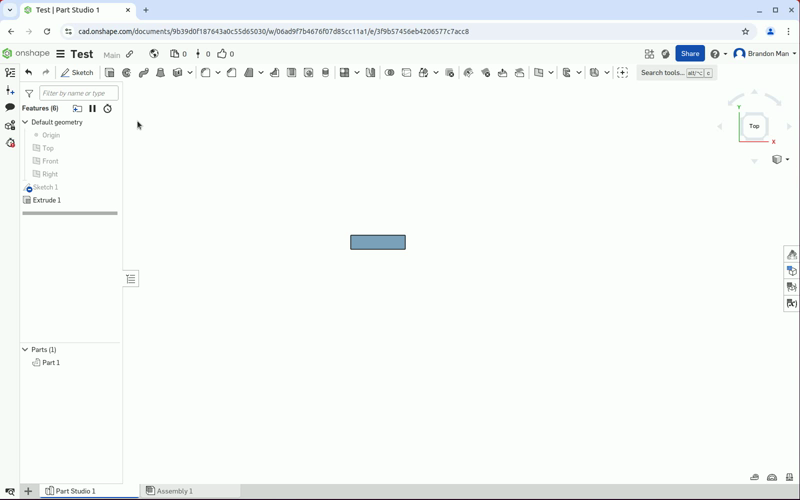
mouse_move(73, 189)
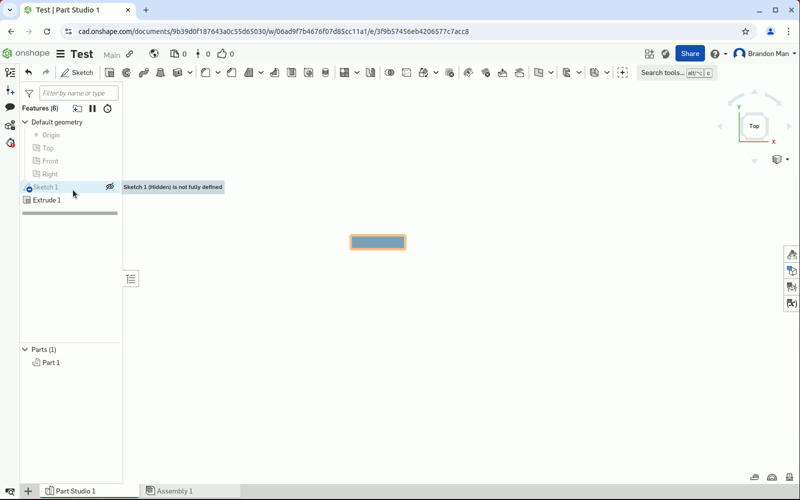
click(73, 189)
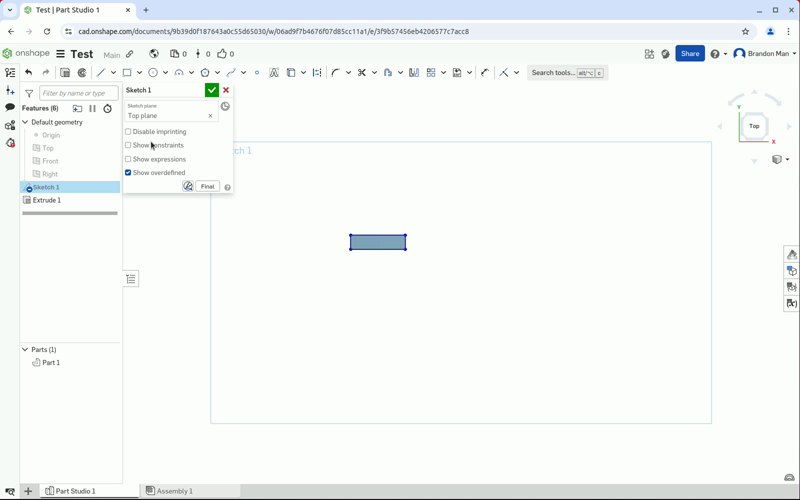
mouse_move(229, 92)
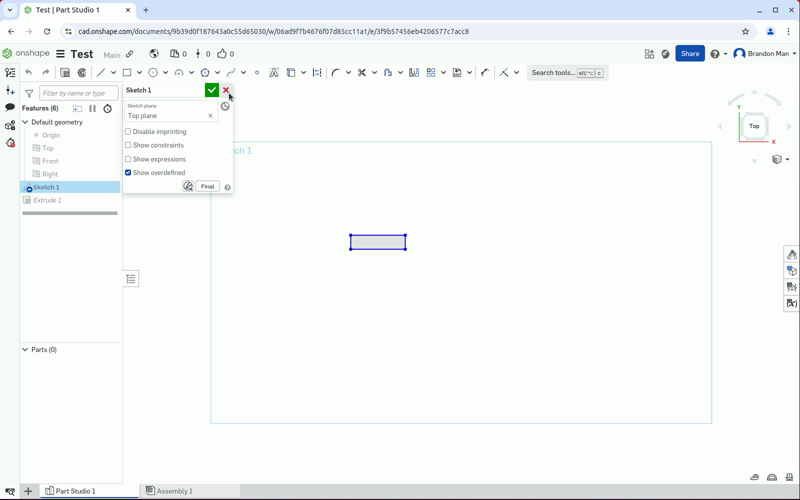
click(229, 92)
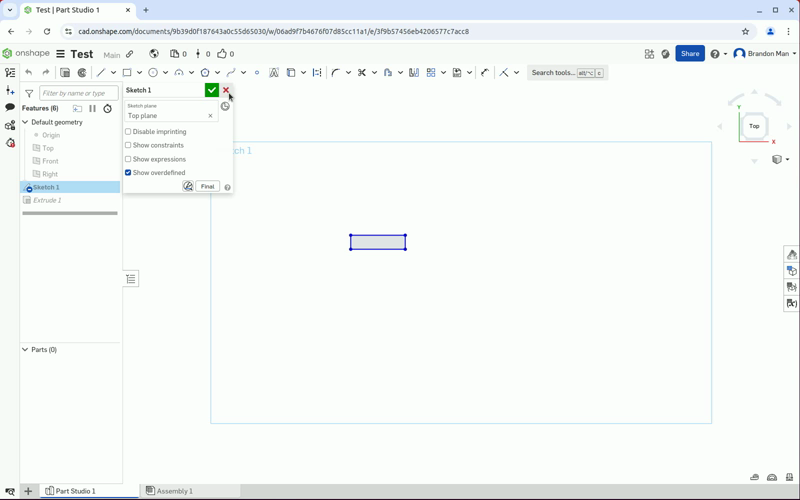
key(shift+s)
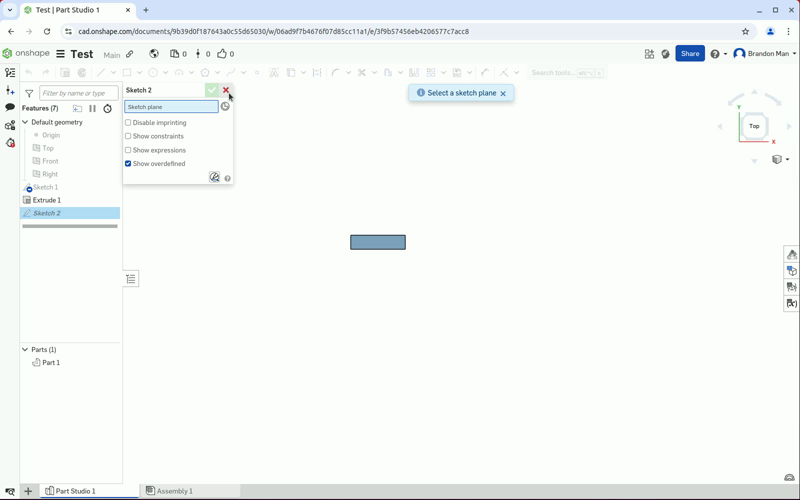
mouse_move(73, 150)
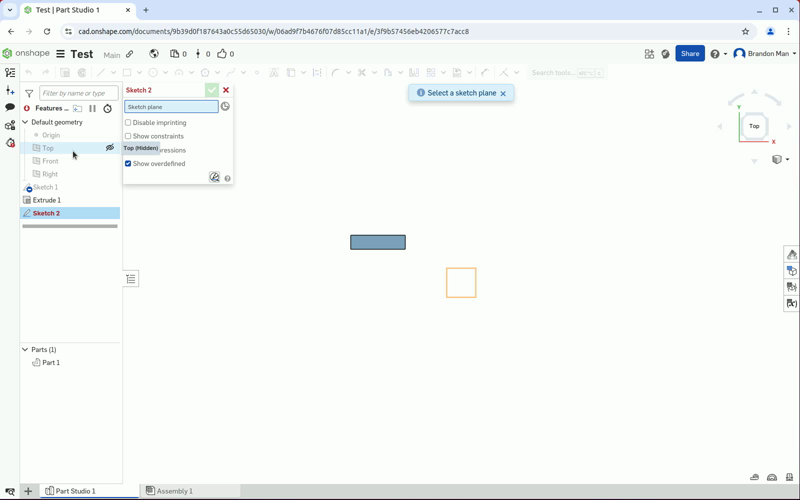
click(73, 150)
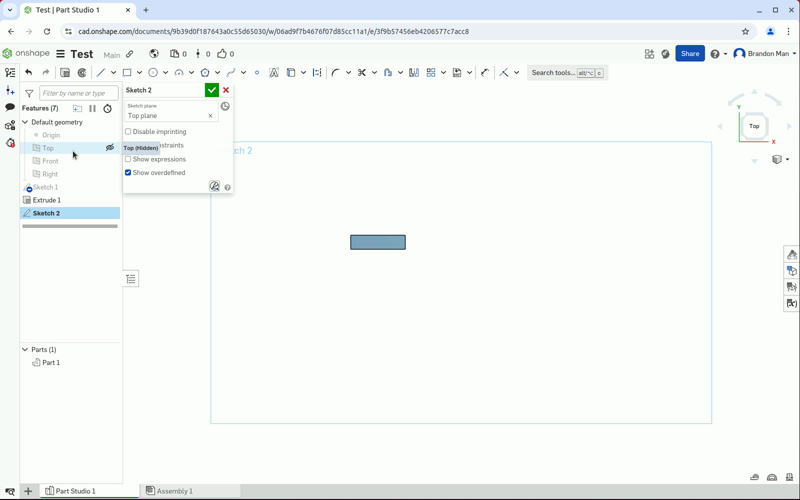
mouse_move(73, 352)
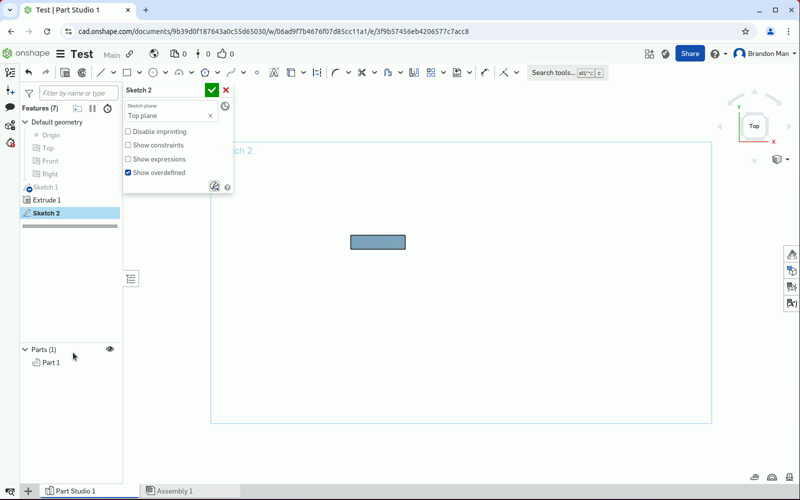
key(y)
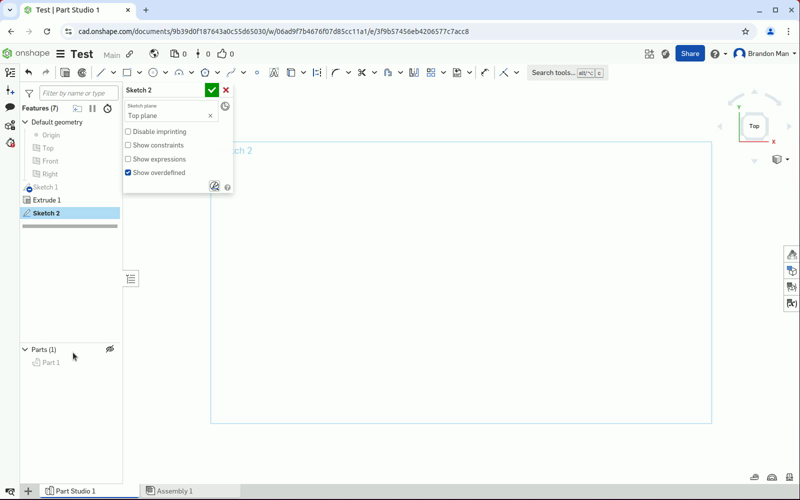
key(l)
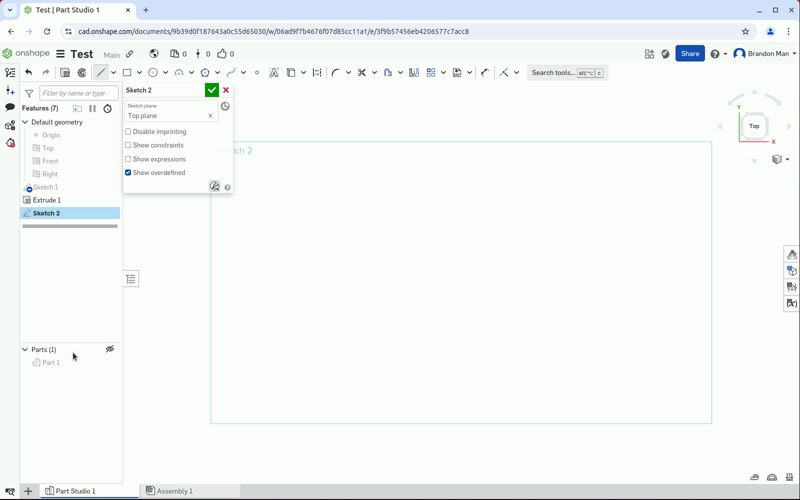
key_down(shift)
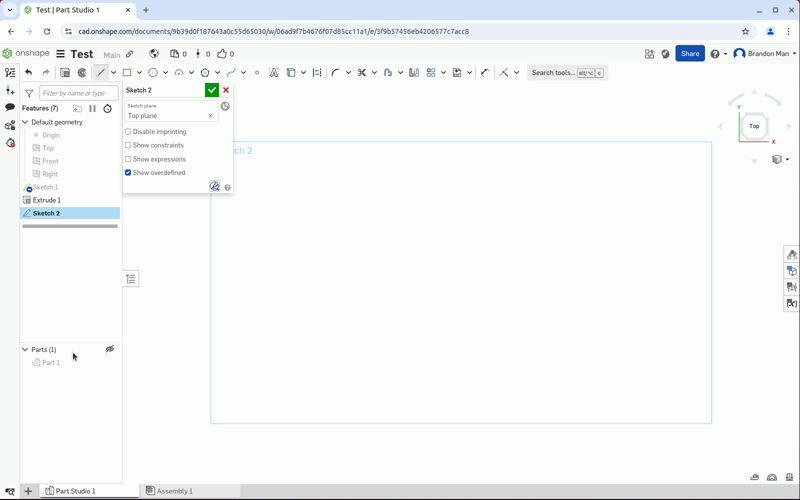
mouse_move(451, 249)
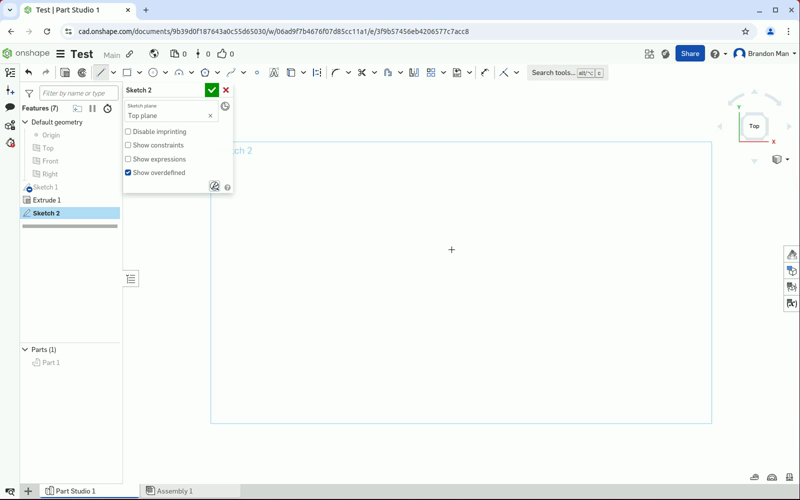
click(451, 249)
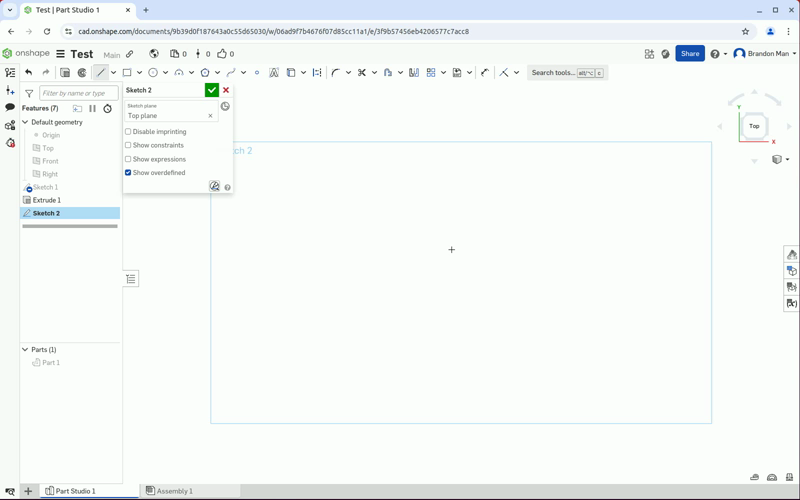
key_up(shift)
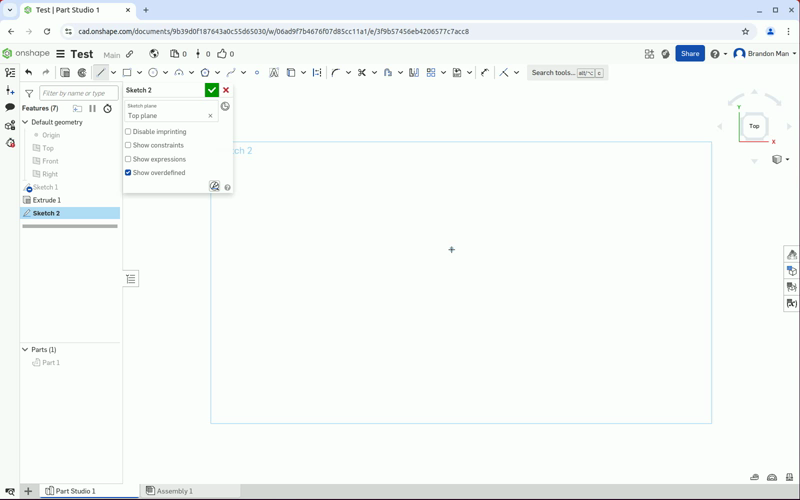
key_down(shift)
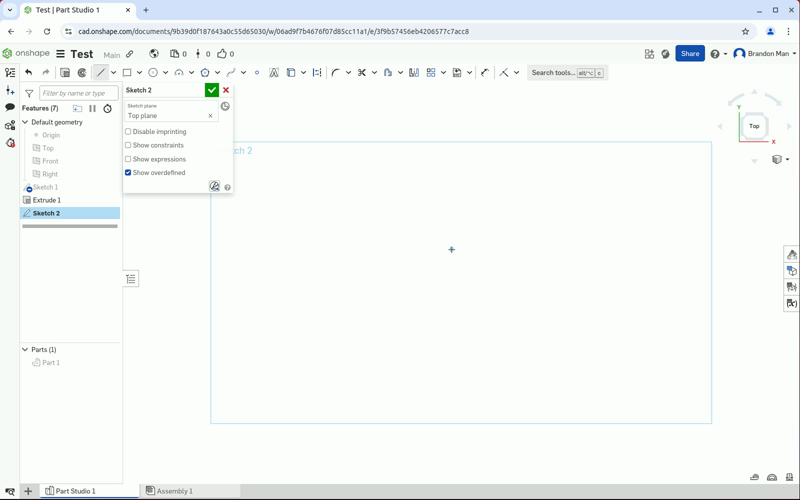
mouse_move(481, 249)
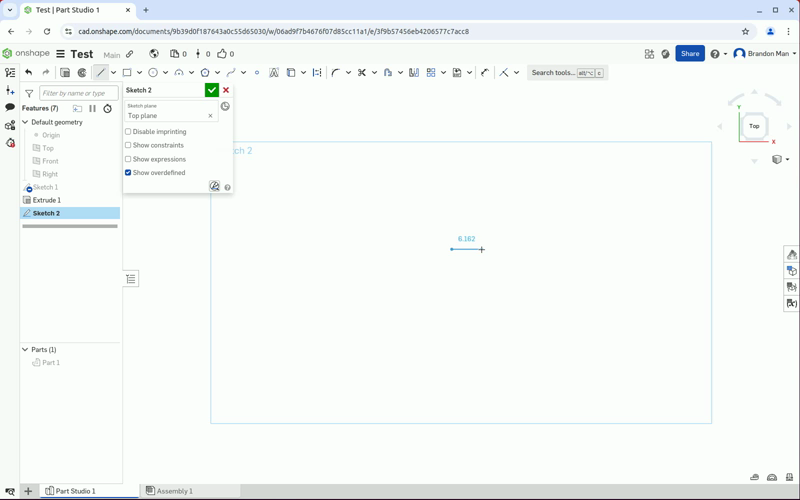
mouse_move(506, 249)
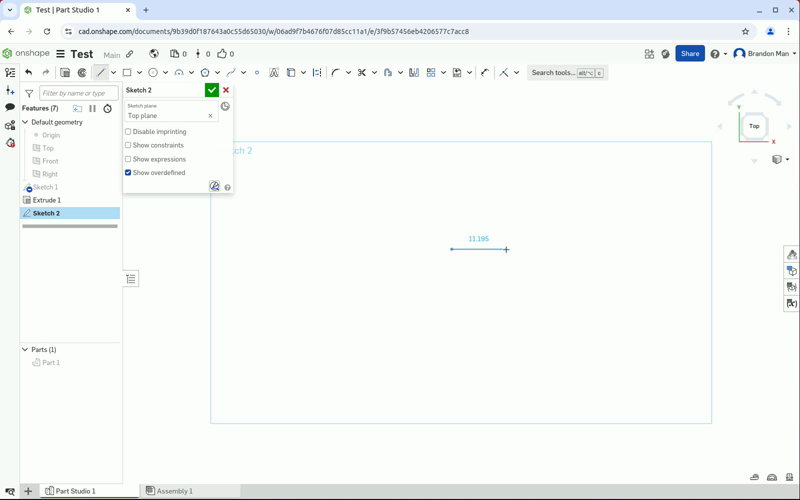
click(506, 249)
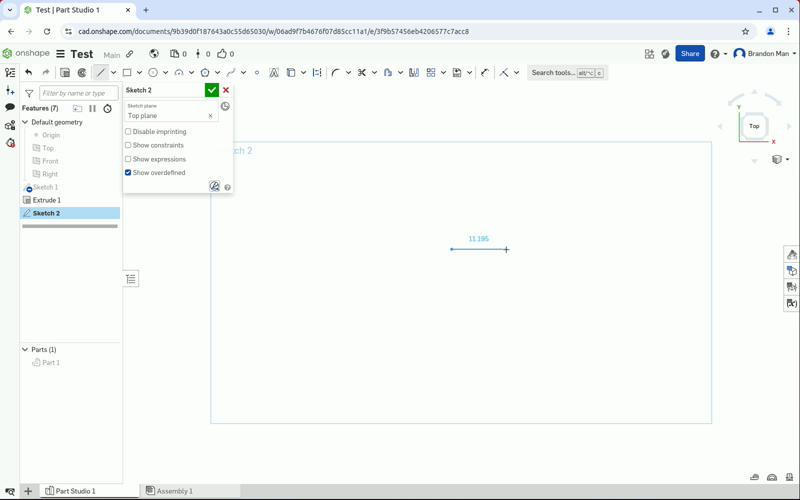
key_up(shift)
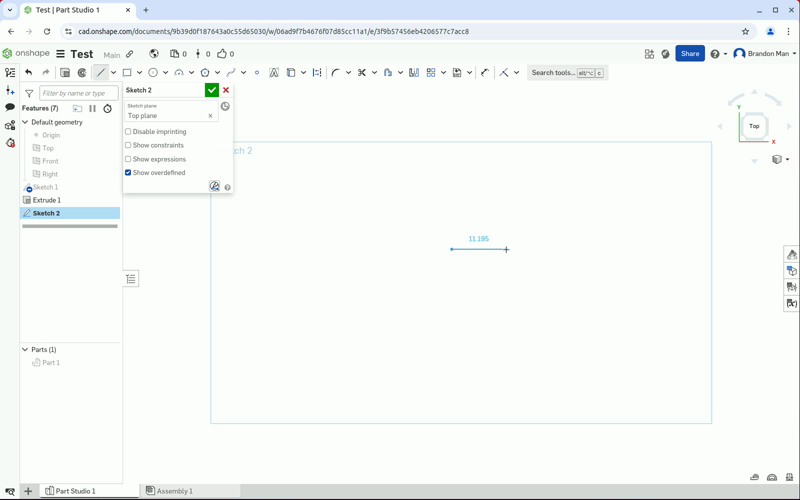
key_down(shift)
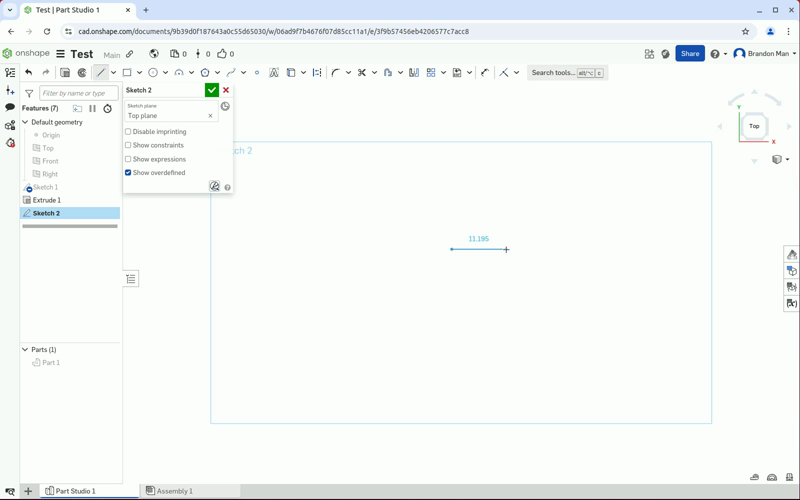
mouse_move(536, 249)
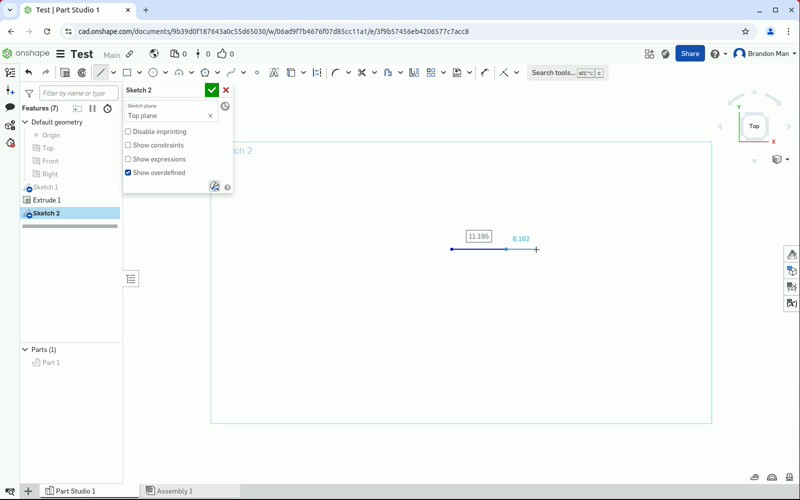
mouse_move(506, 235)
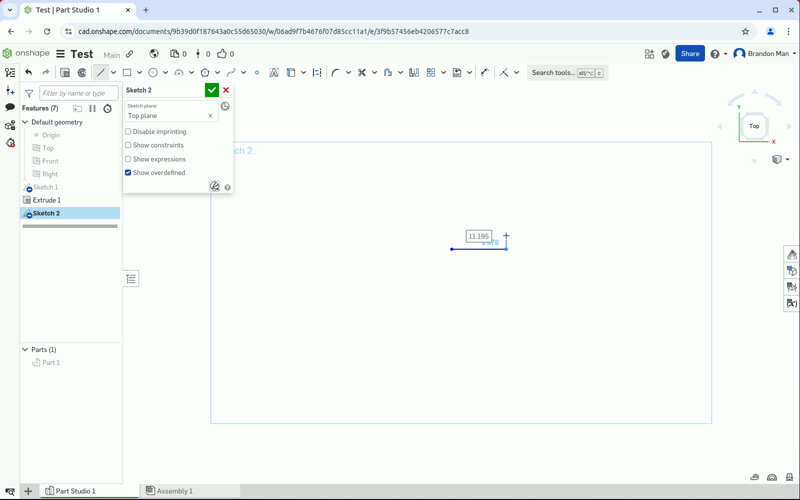
click(506, 235)
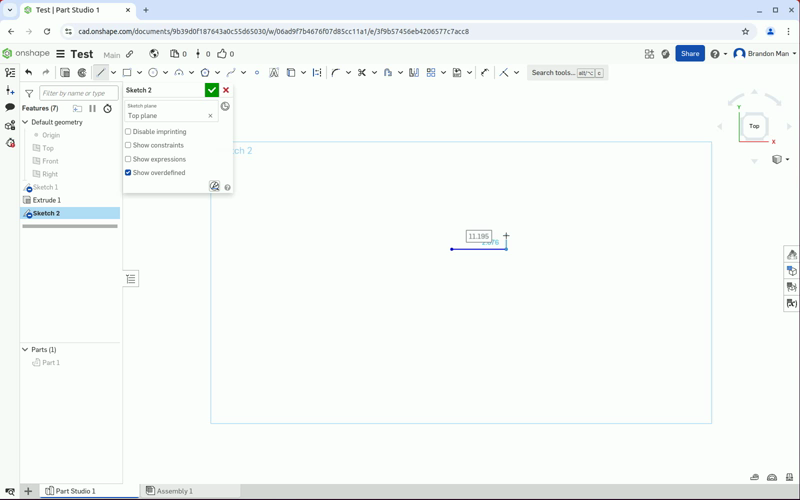
key_up(shift)
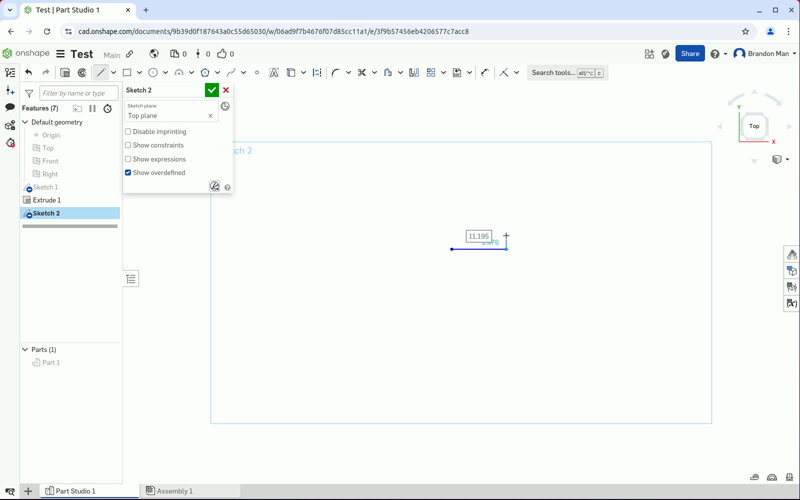
key_down(shift)
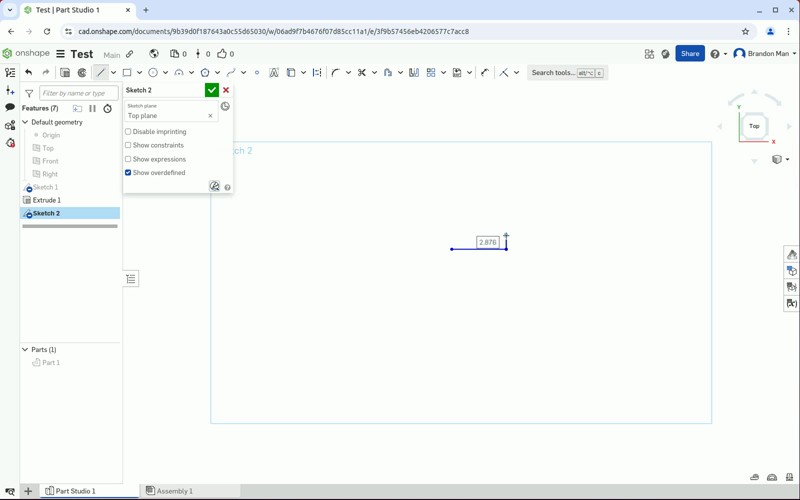
mouse_move(536, 235)
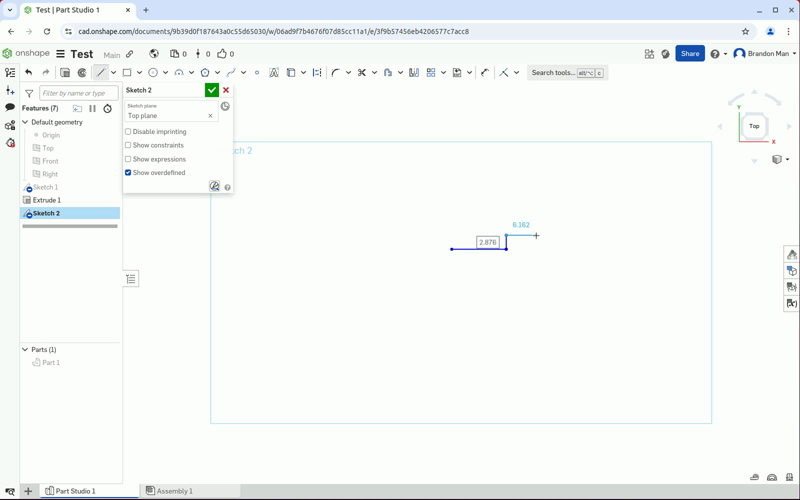
mouse_move(451, 235)
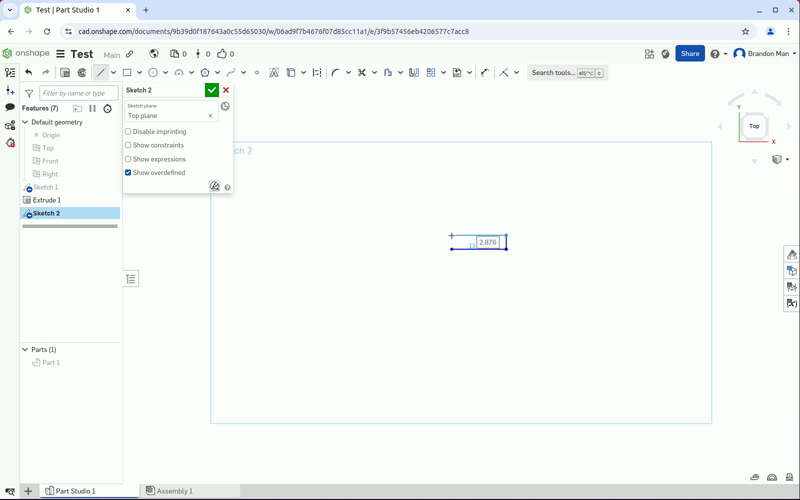
click(451, 235)
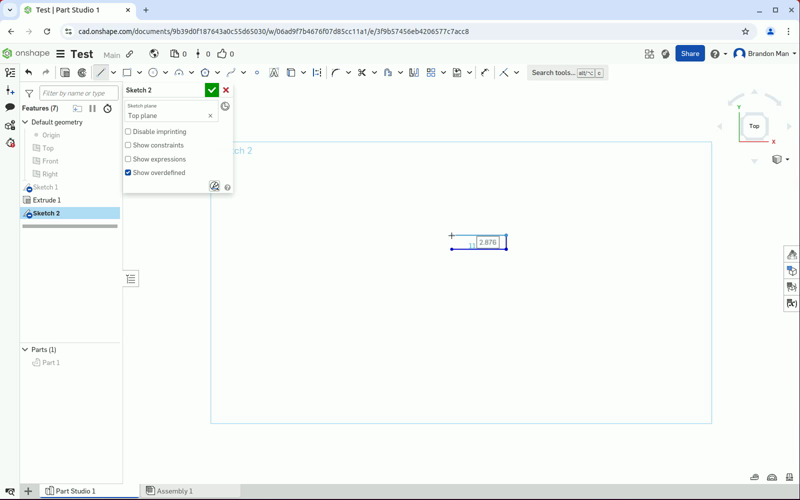
key_up(shift)
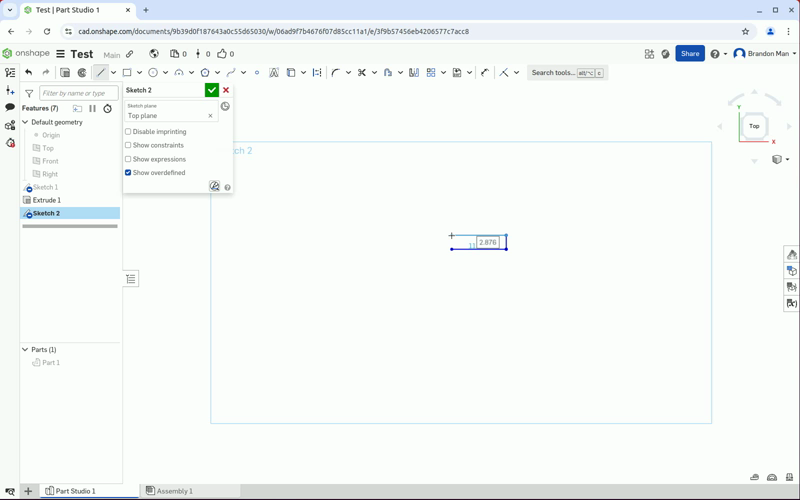
mouse_move(481, 235)
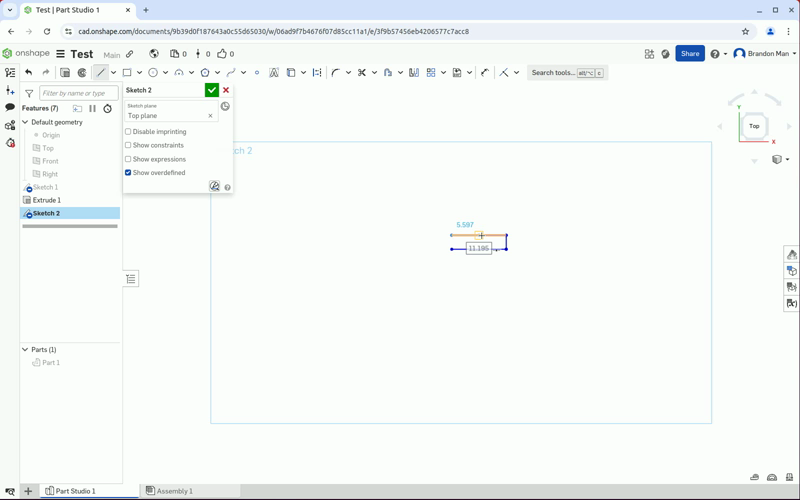
key_down(shift)
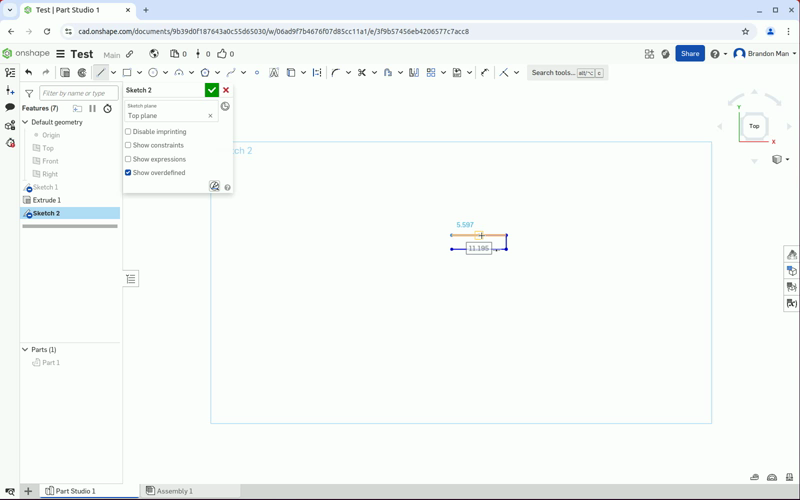
mouse_move(451, 249)
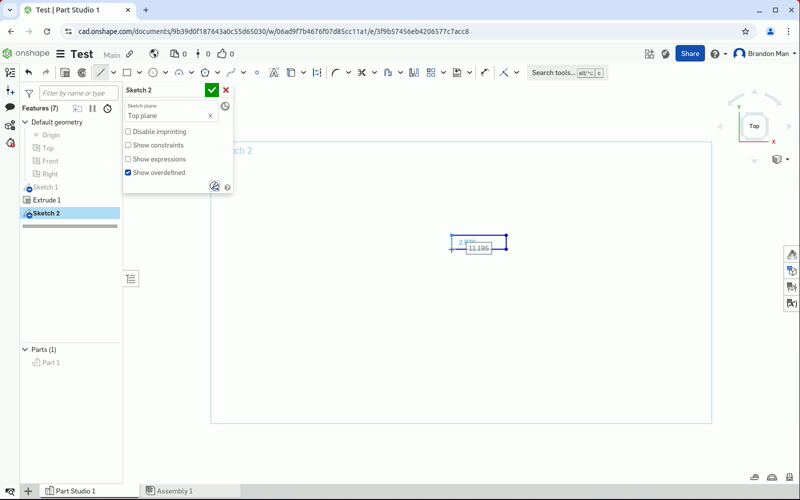
key_up(shift)
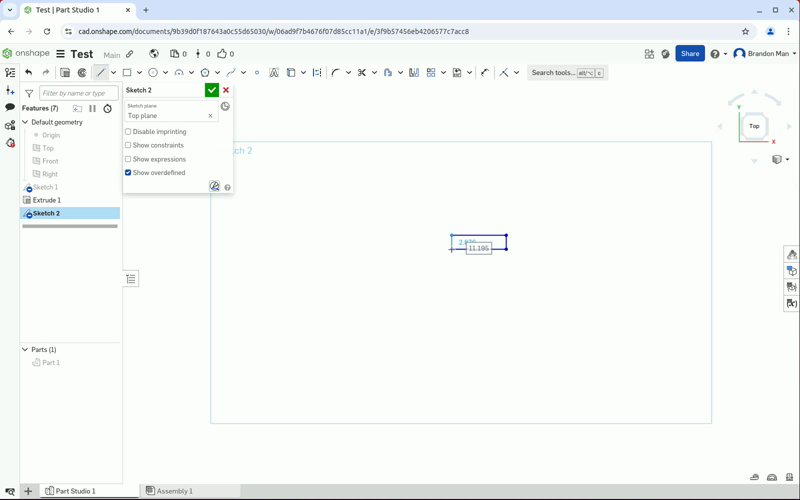
click(451, 249)
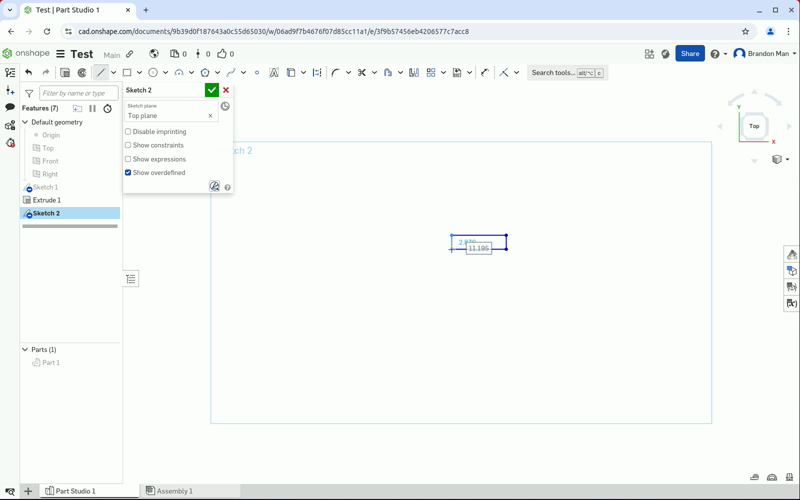
key(esc)
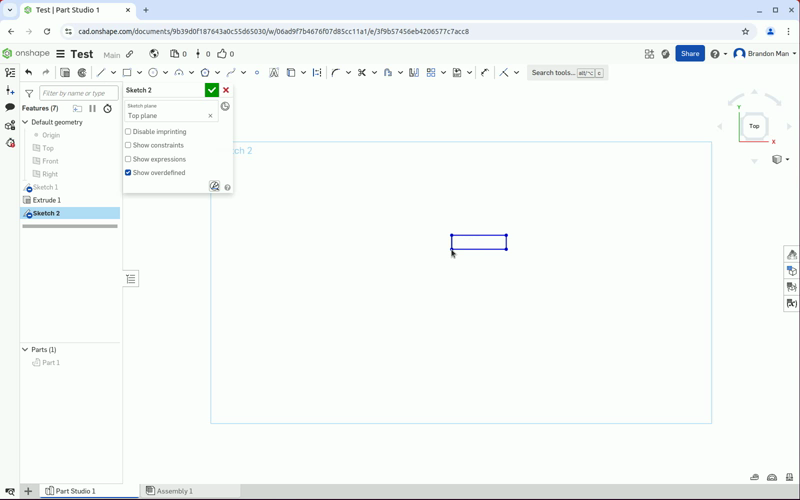
mouse_move(471, 241)
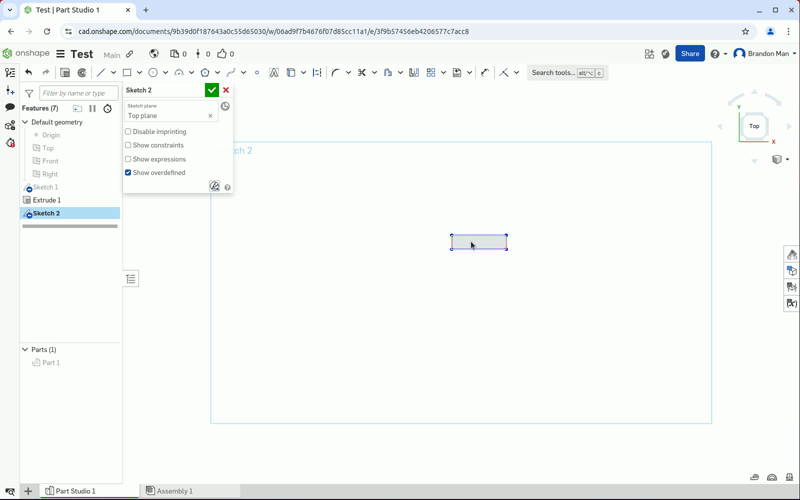
scroll(6)
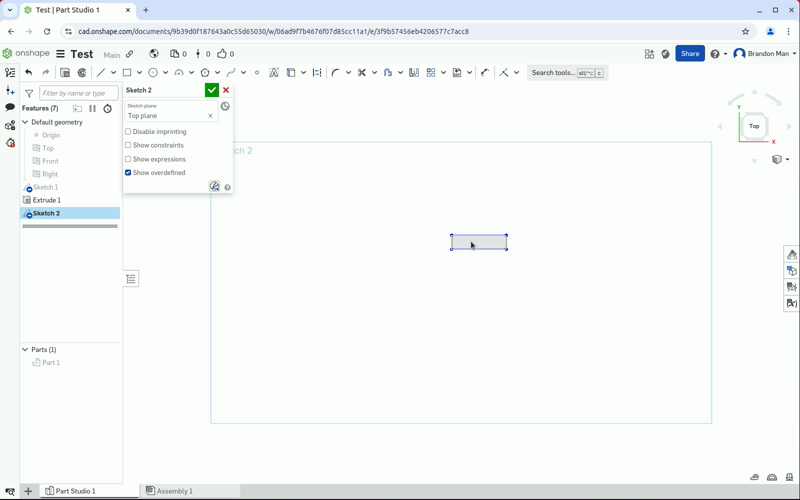
scroll(6)
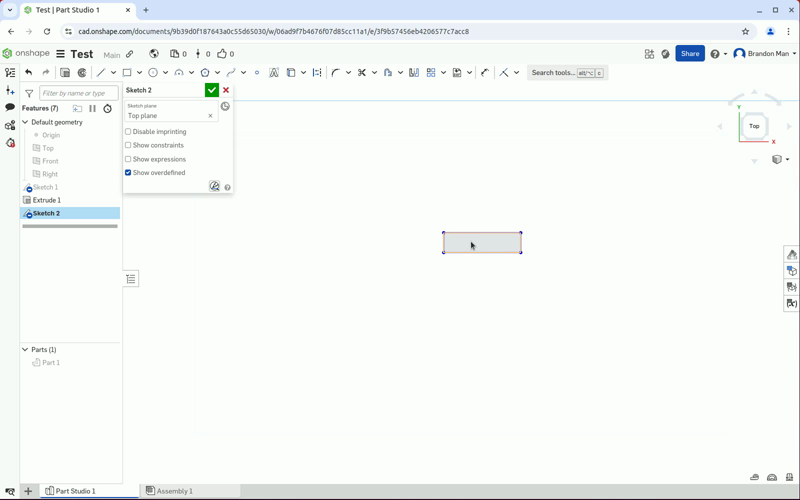
scroll(6)
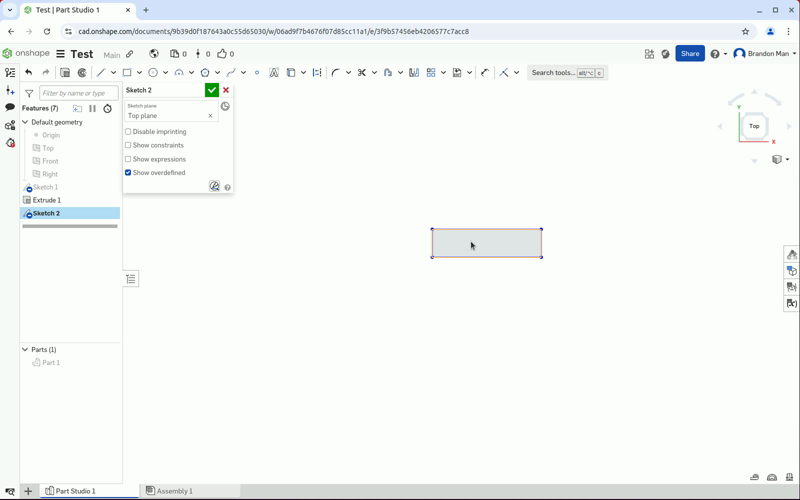
scroll(6)
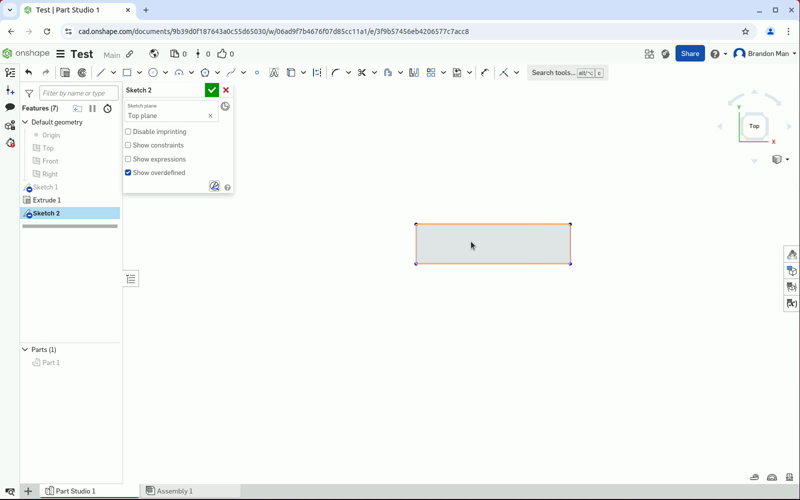
scroll(6)
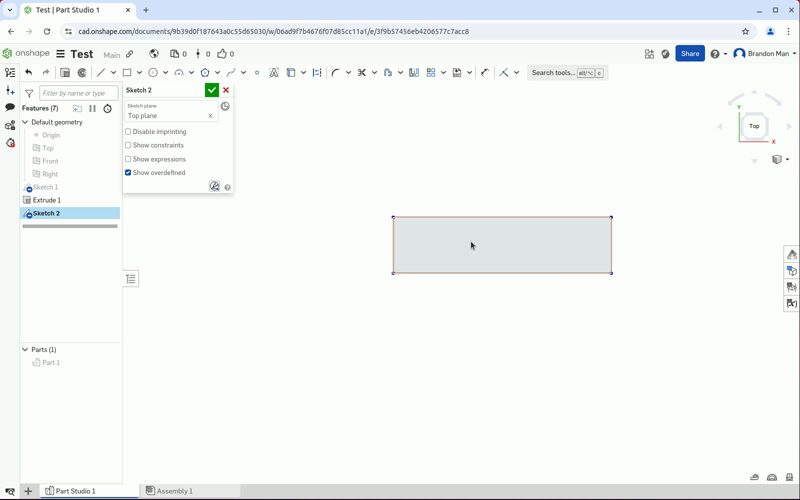
scroll(6)
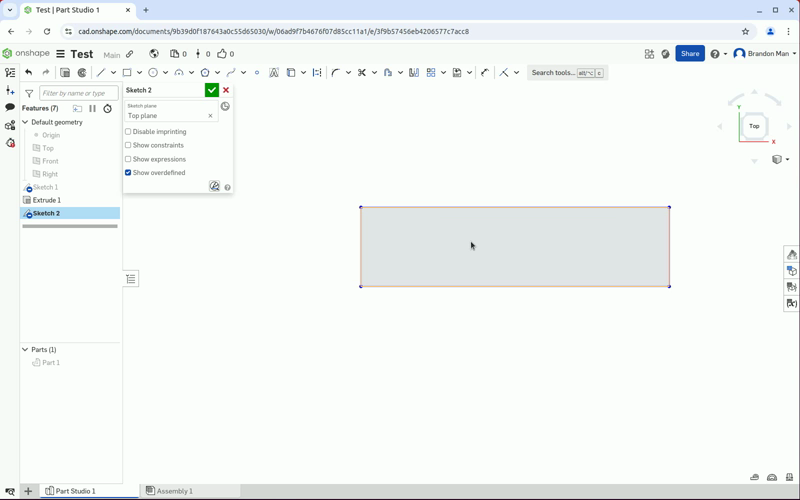
scroll(6)
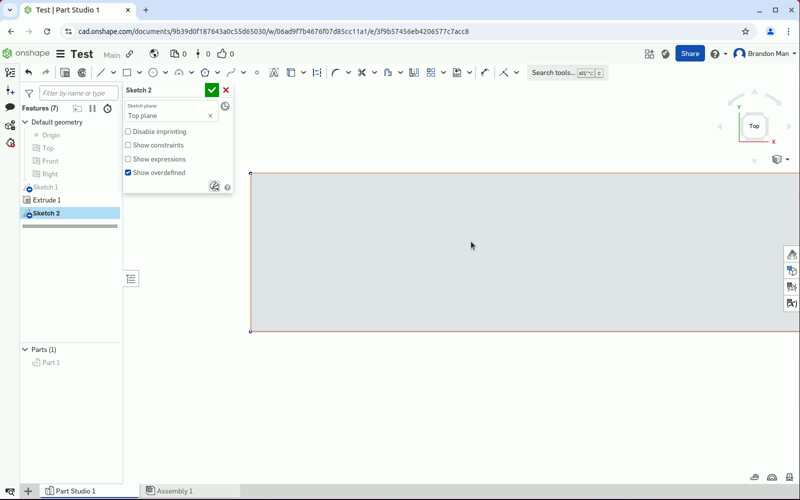
click(471, 241)
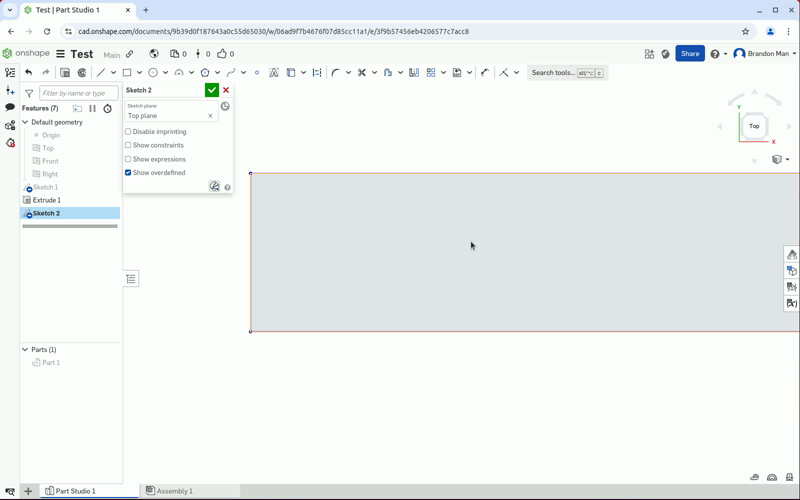
scroll(-6)
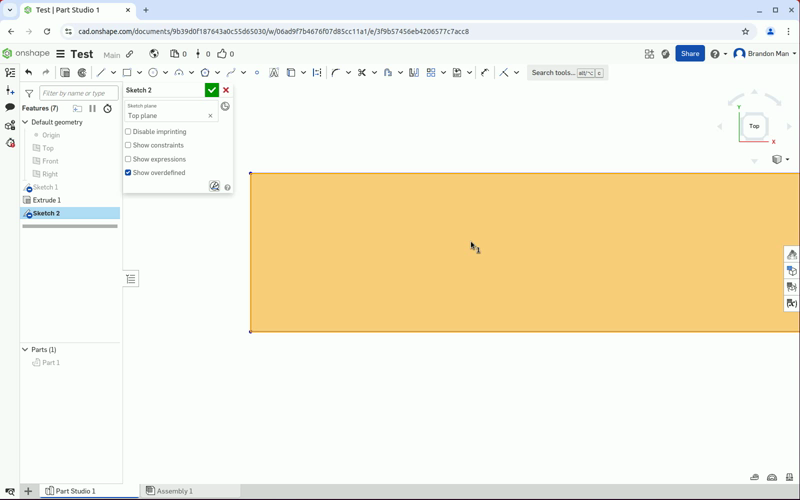
scroll(-6)
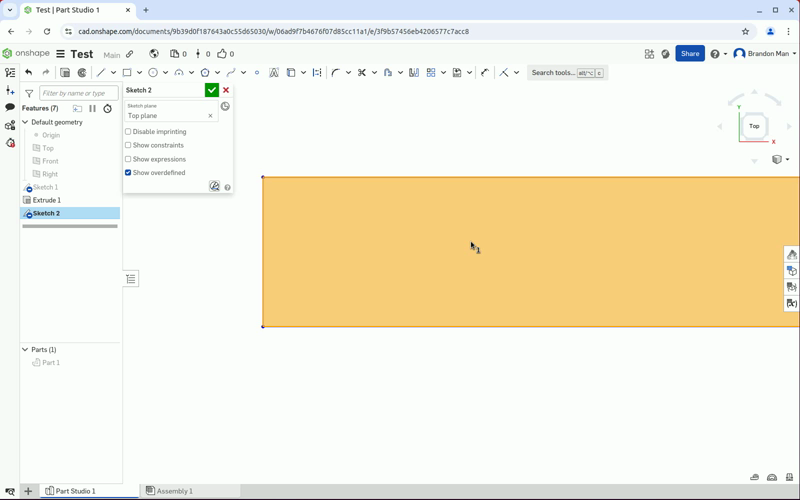
scroll(-6)
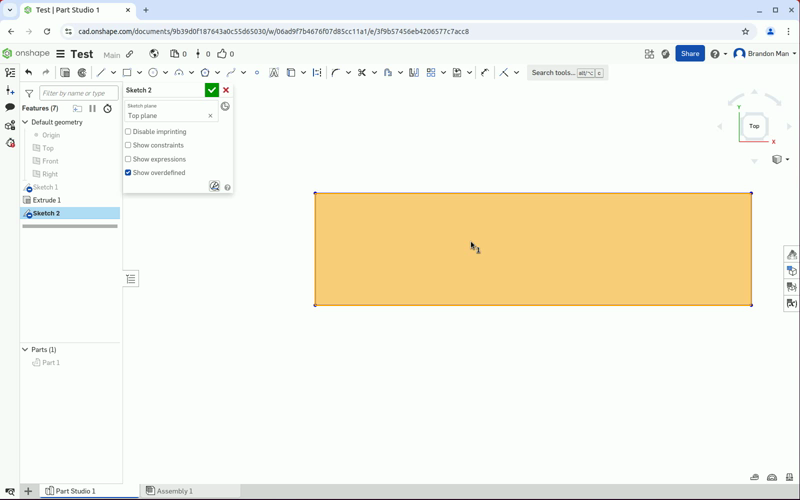
scroll(-6)
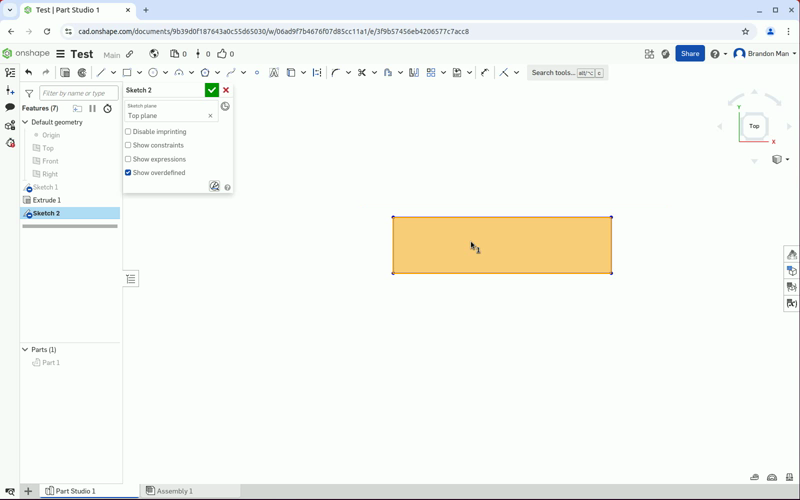
scroll(-6)
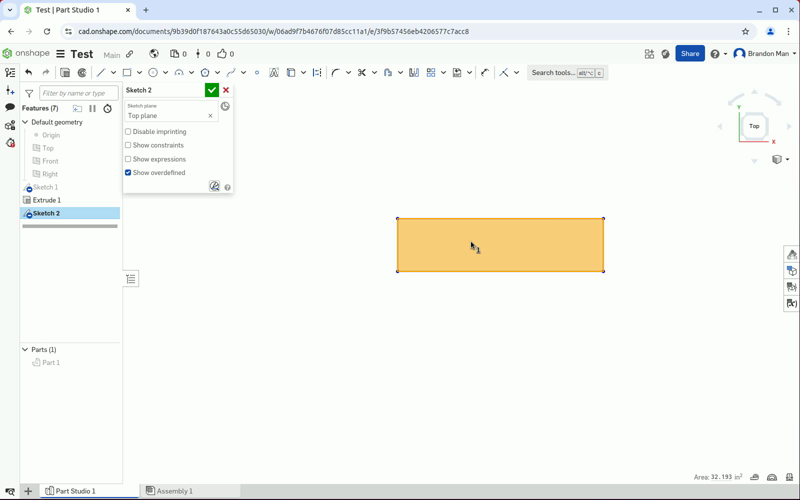
scroll(-6)
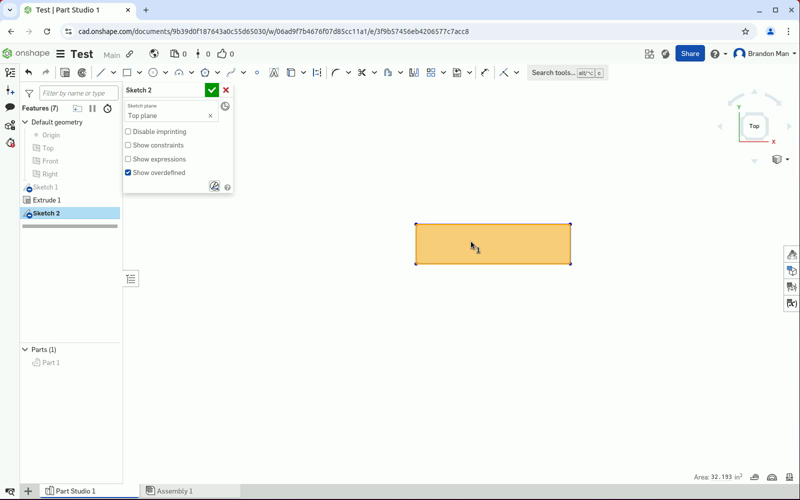
scroll(-6)
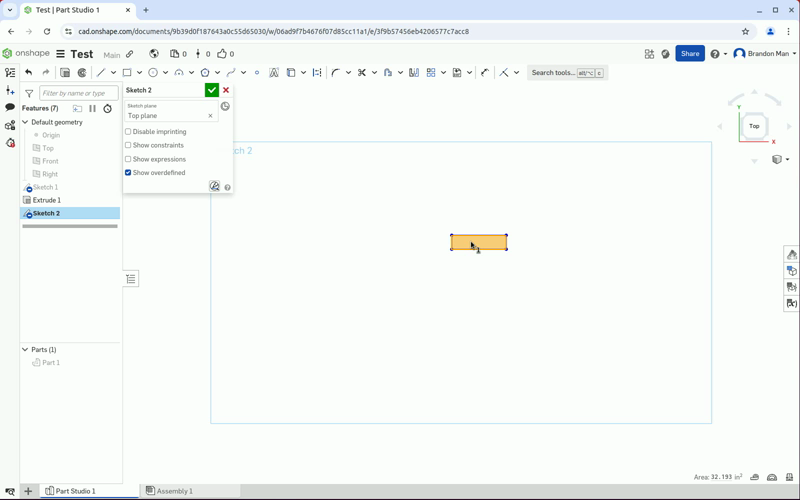
mouse_move(73, 352)
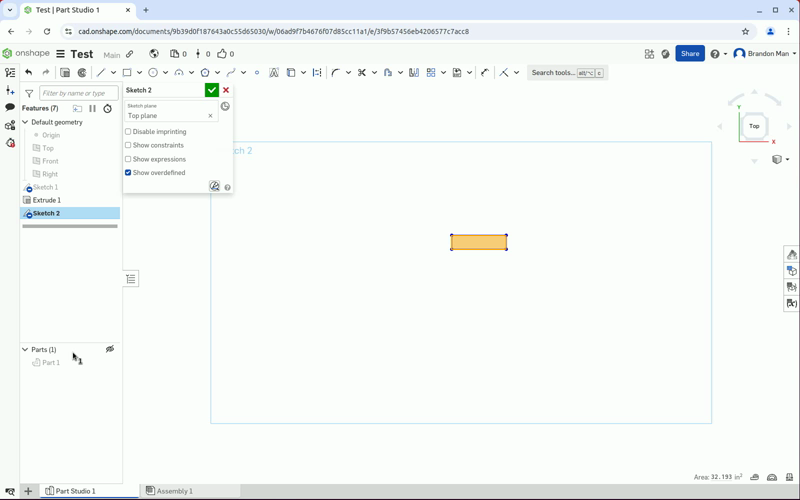
key(shift+y)
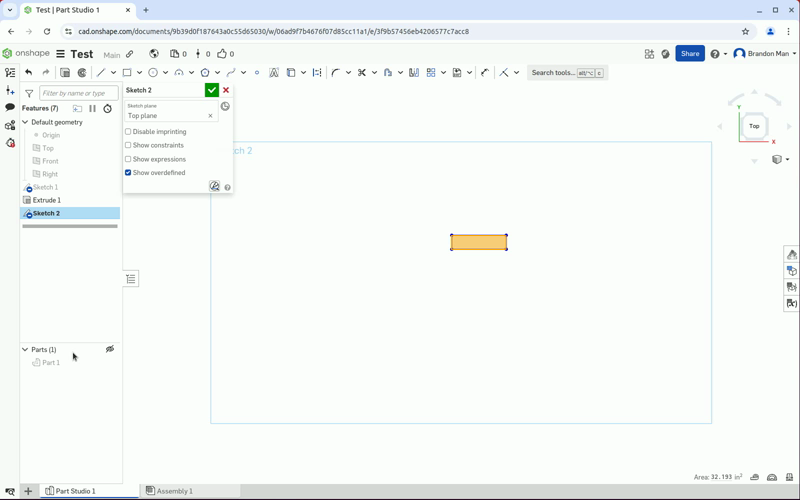
key(shift+e)
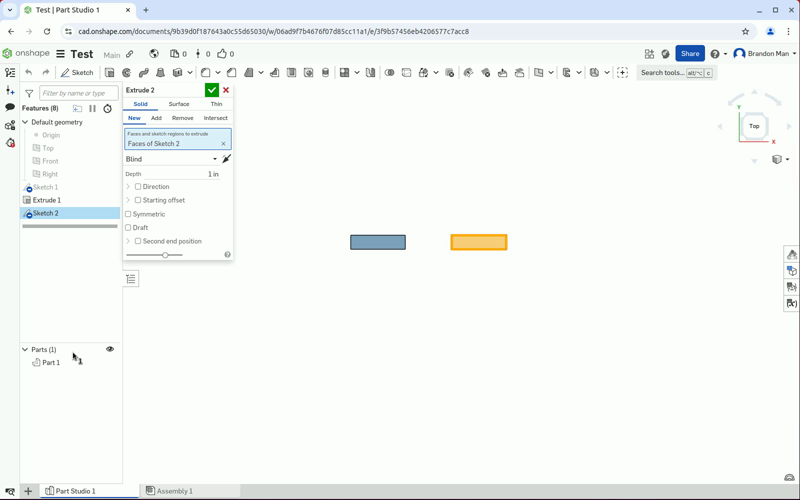
mouse_move(143, 106)
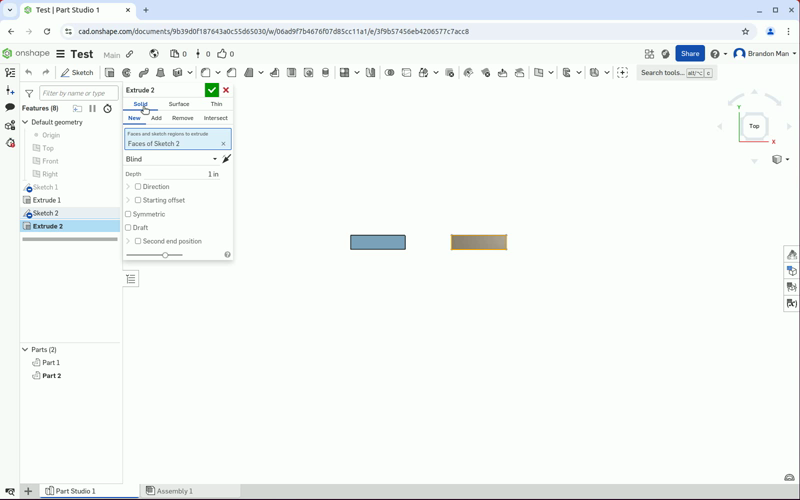
click(143, 106)
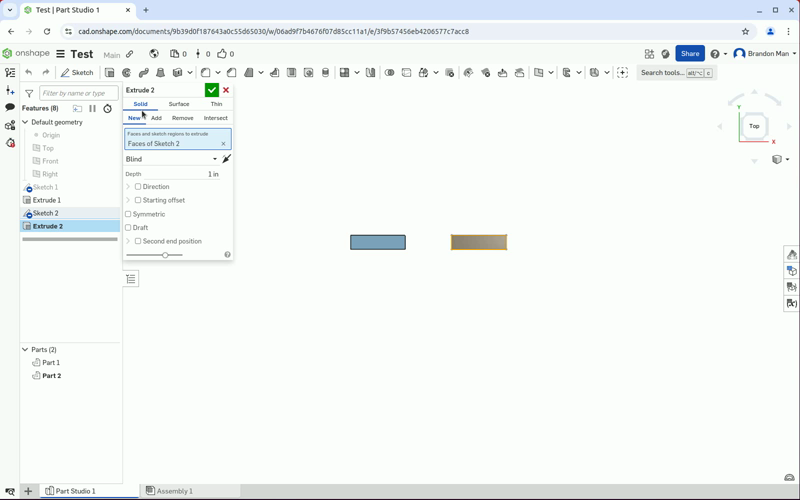
mouse_move(137, 120)
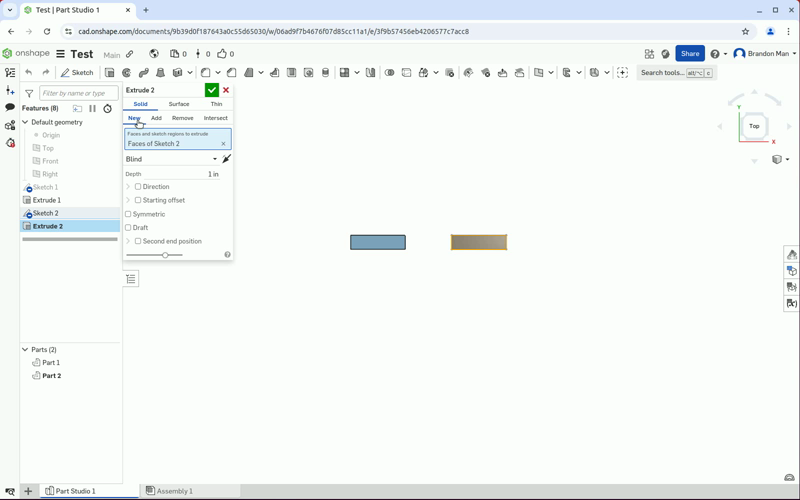
click(137, 120)
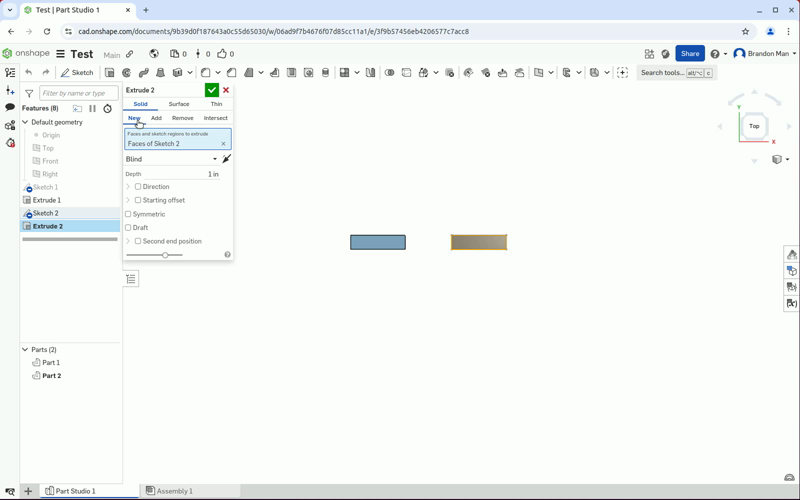
key(tab, 4)
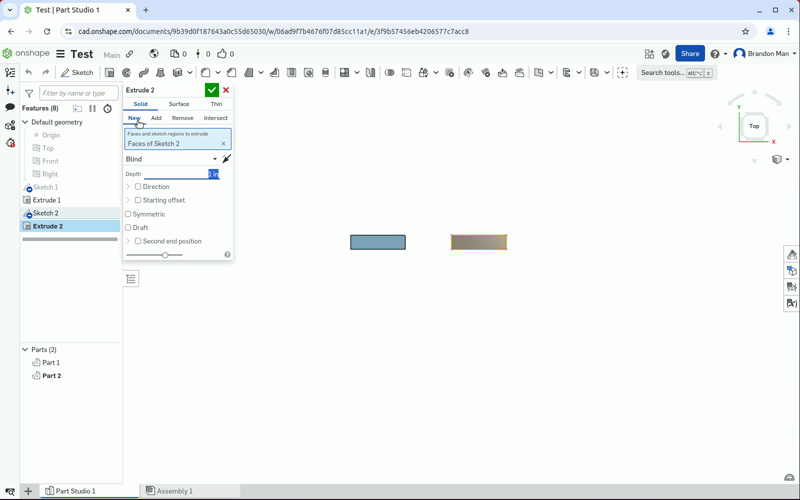
text(13.961)
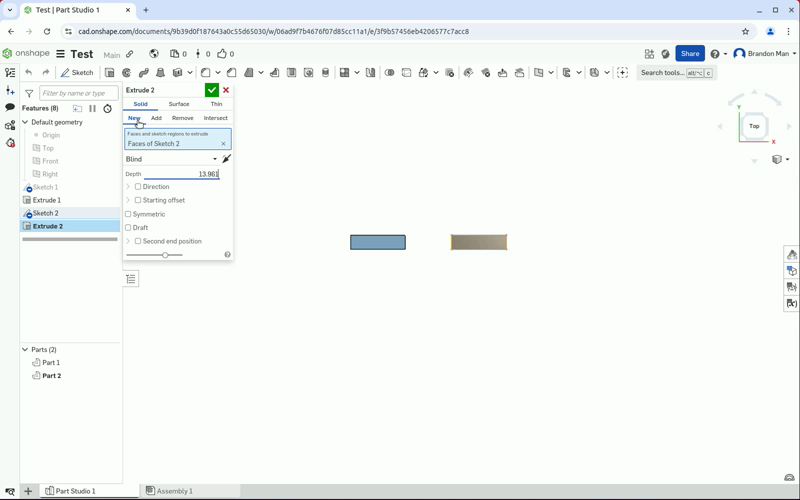
key(enter)
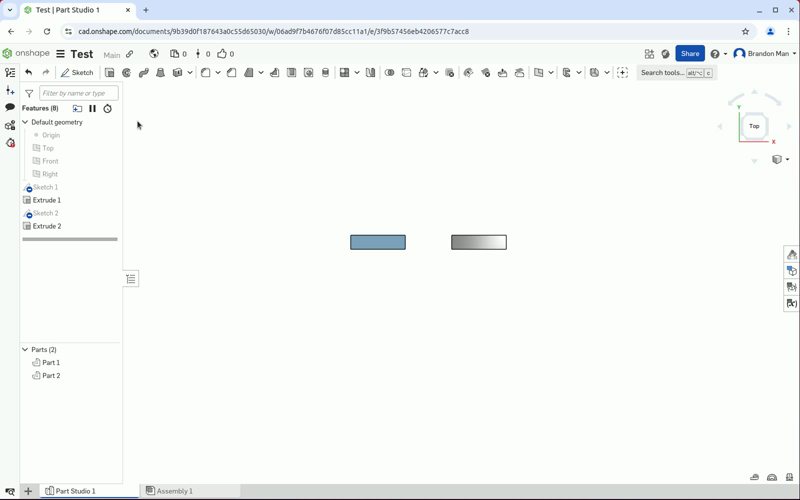
key(shift+h)
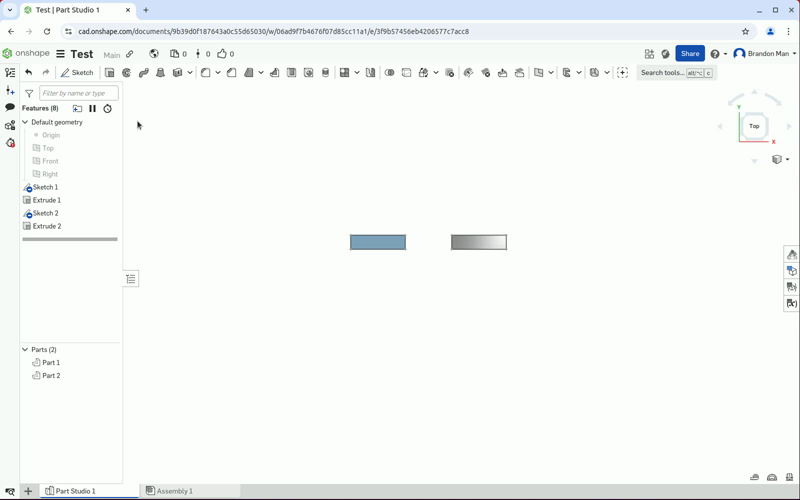
key(shift+h)
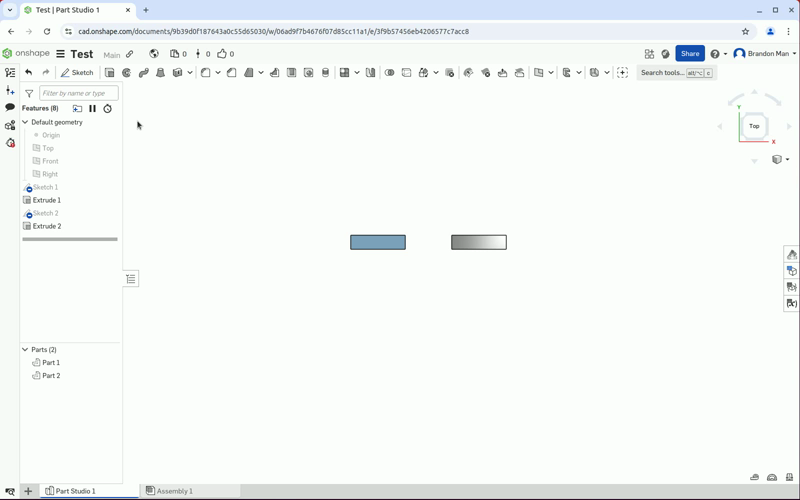
mouse_move(73, 189)
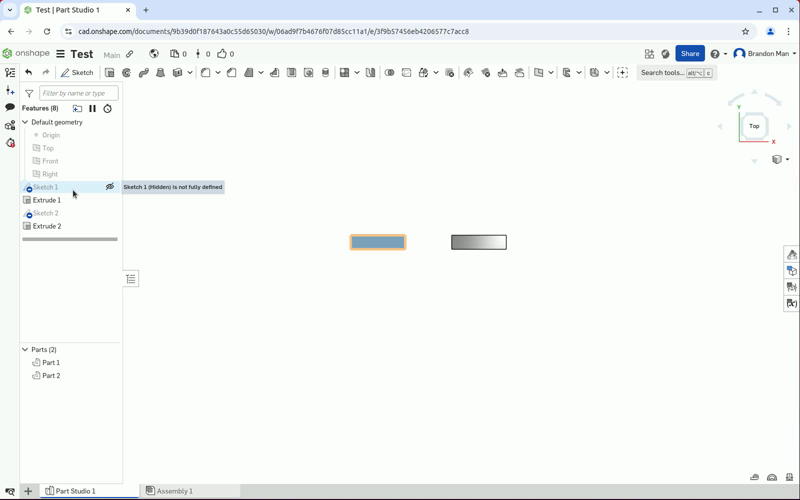
click(73, 189)
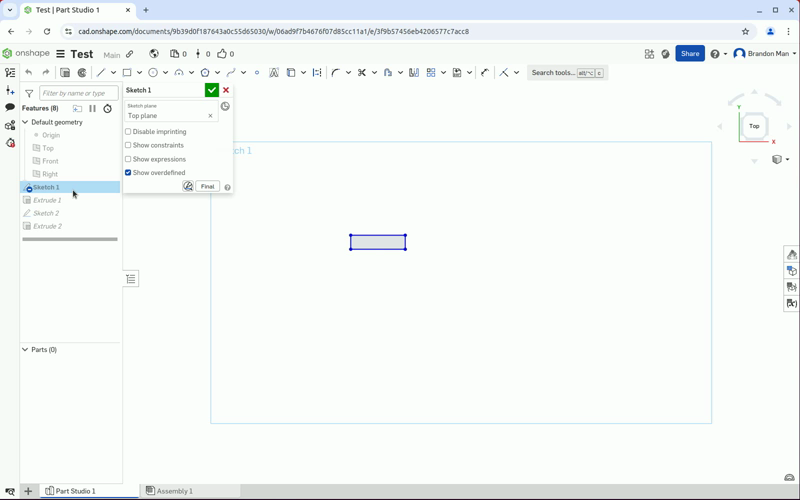
mouse_move(229, 92)
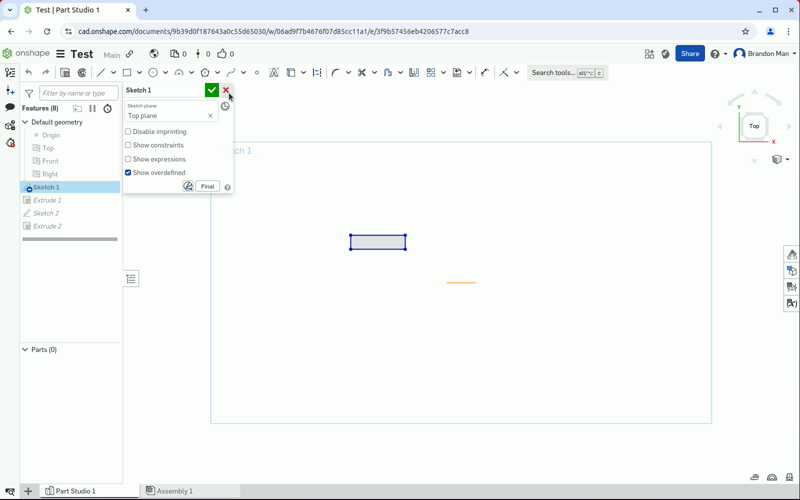
click(229, 92)
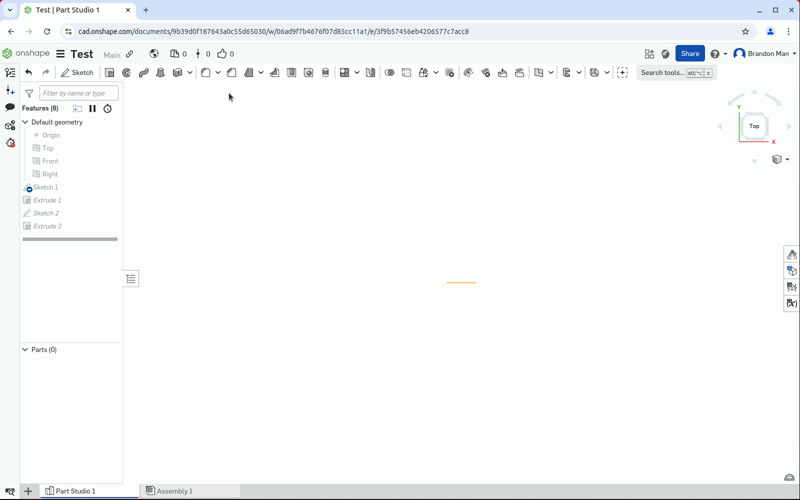
mouse_move(541, 75)
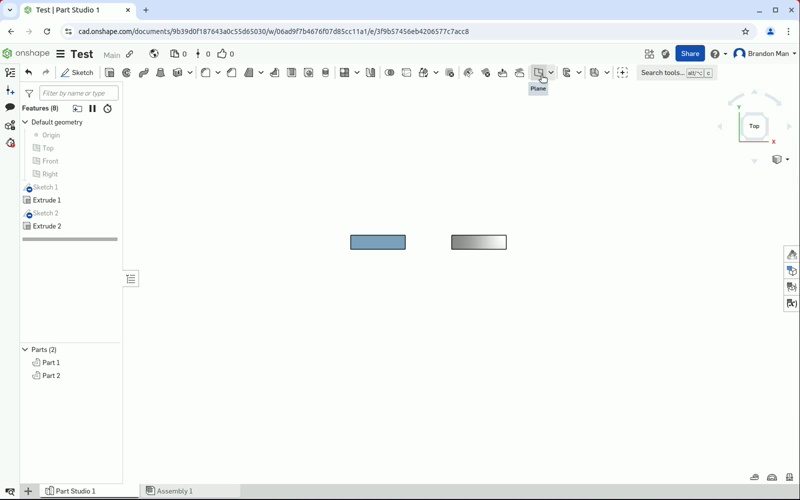
click(541, 75)
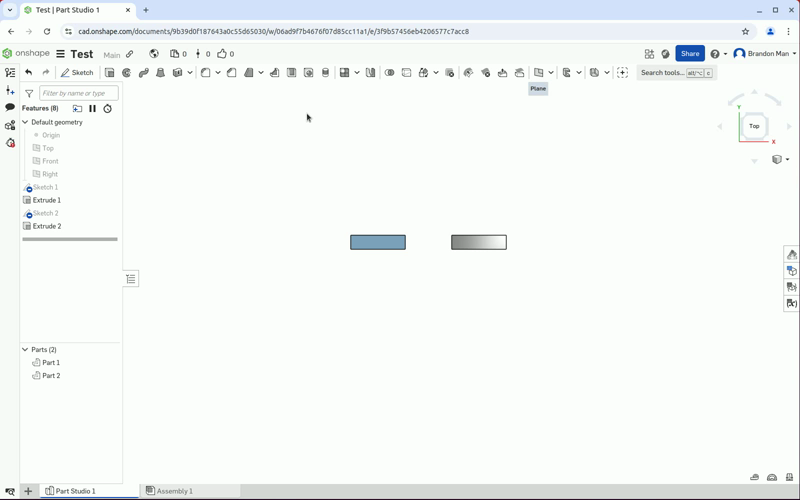
mouse_move(73, 150)
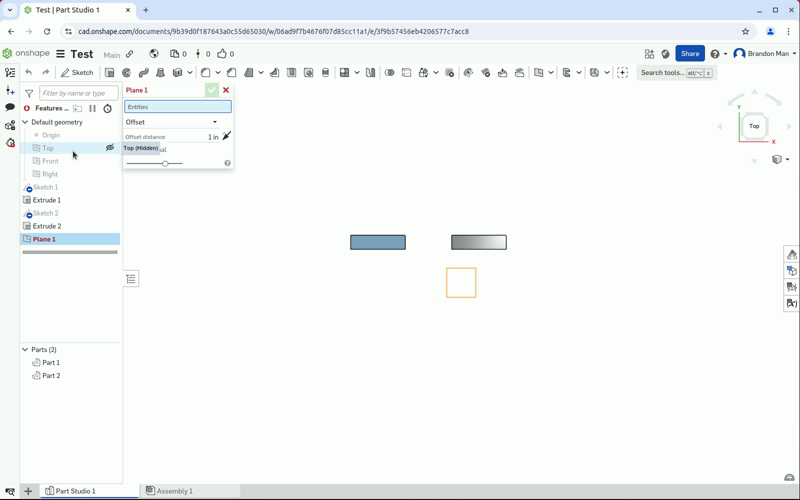
click(73, 150)
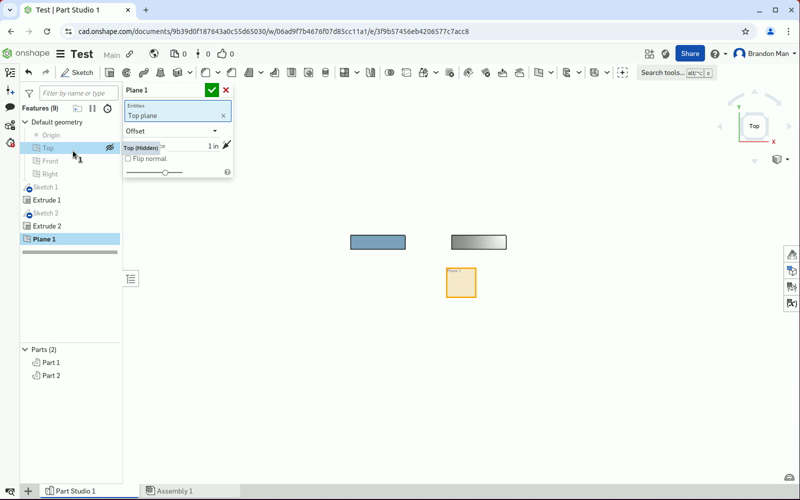
key(tab, 2)
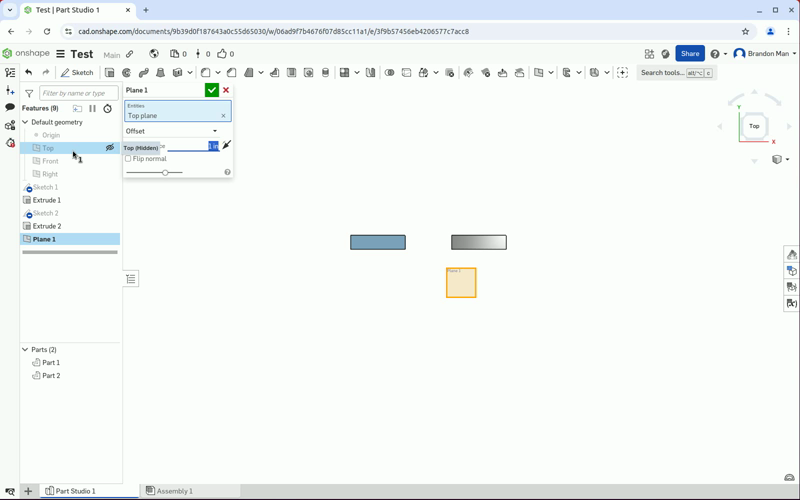
text(13.957)
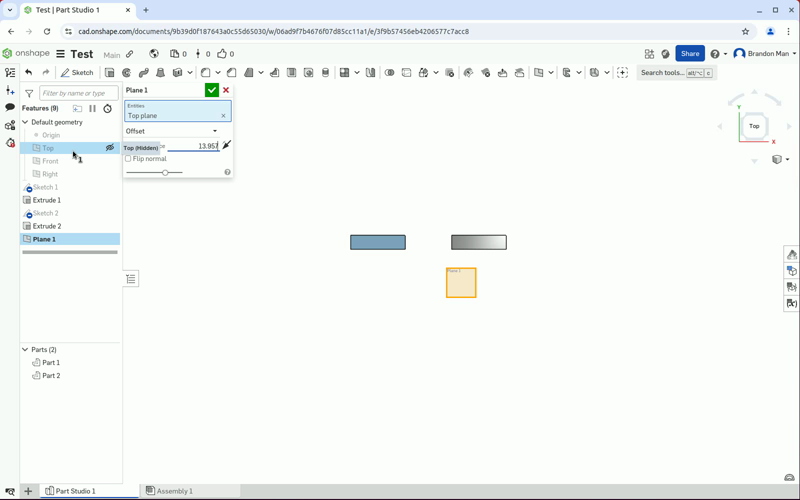
key(enter, 2)
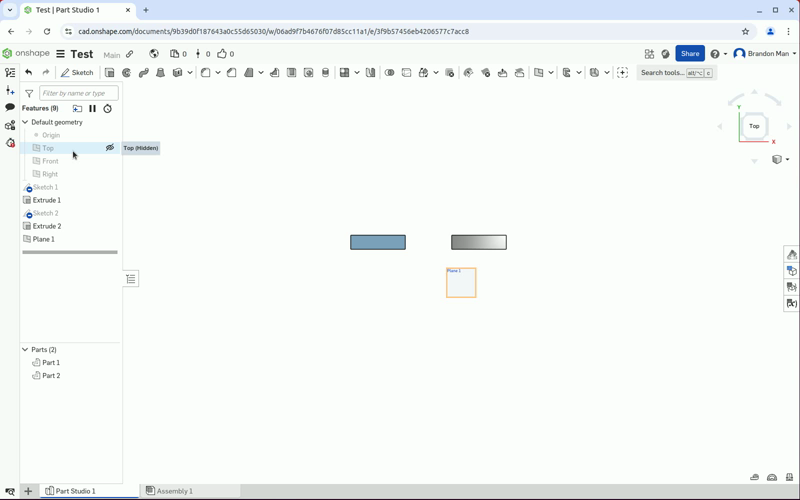
key(shift+s)
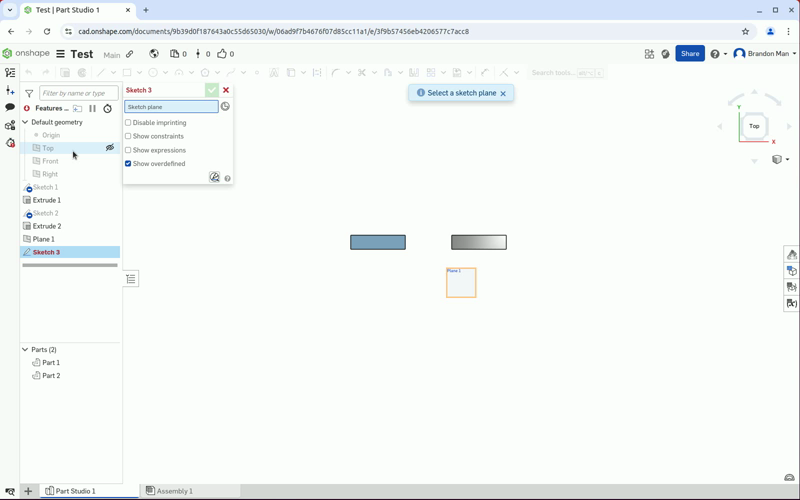
mouse_move(73, 241)
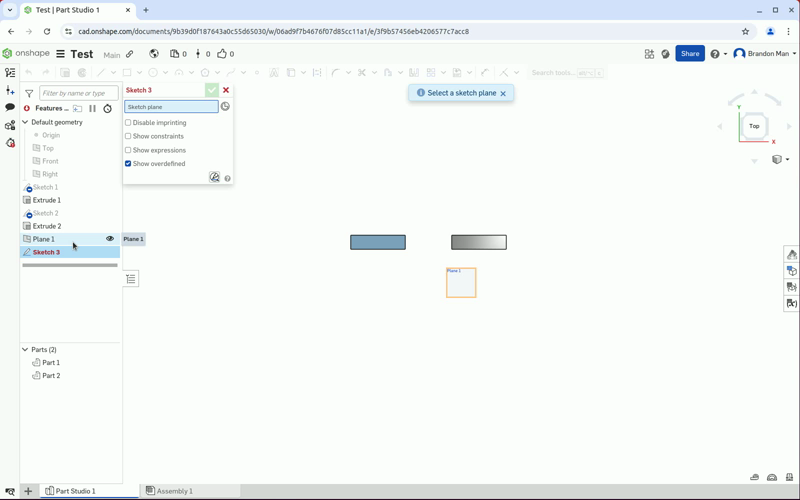
click(73, 241)
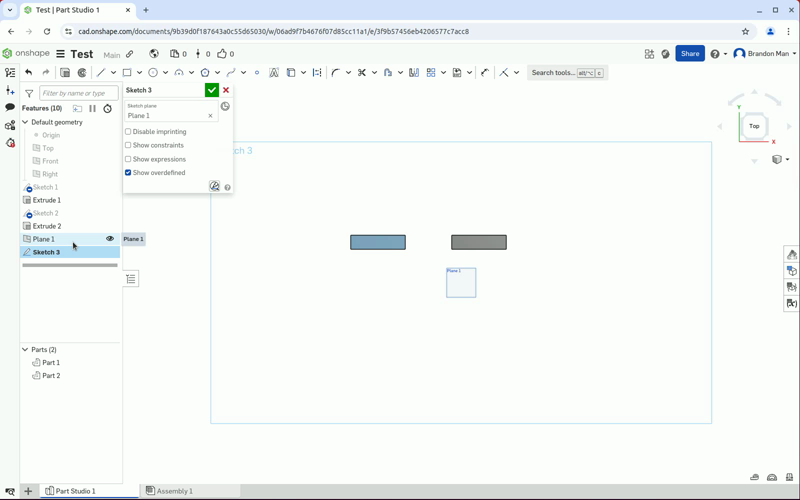
mouse_move(73, 352)
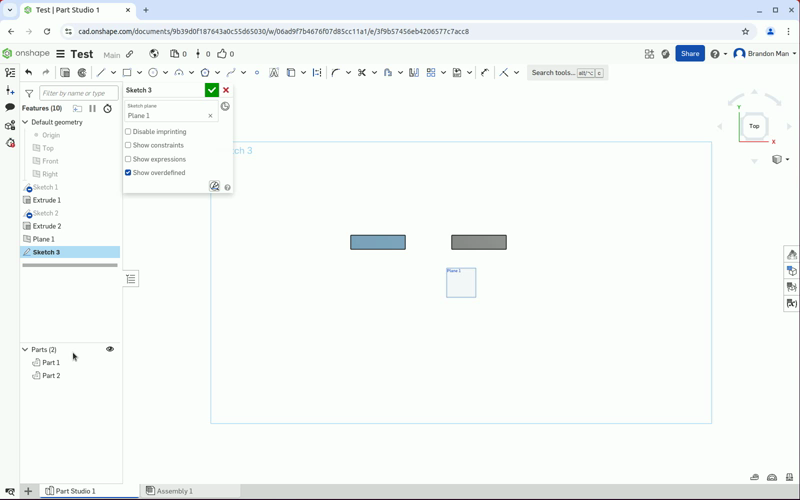
key(y)
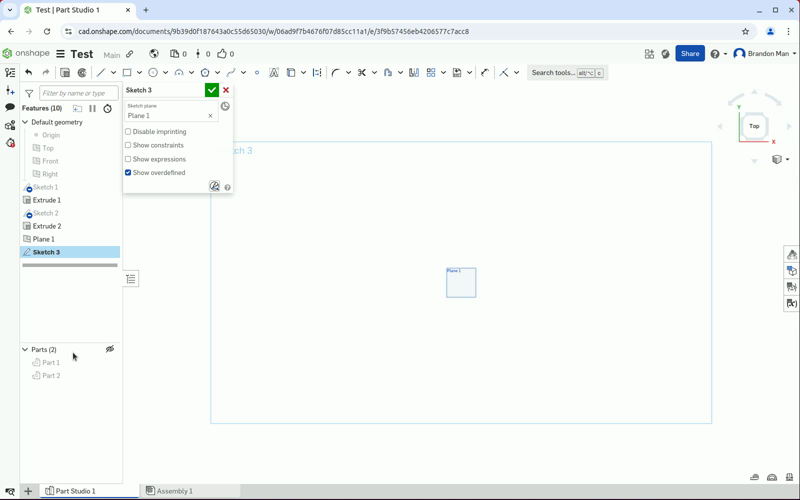
key(l)
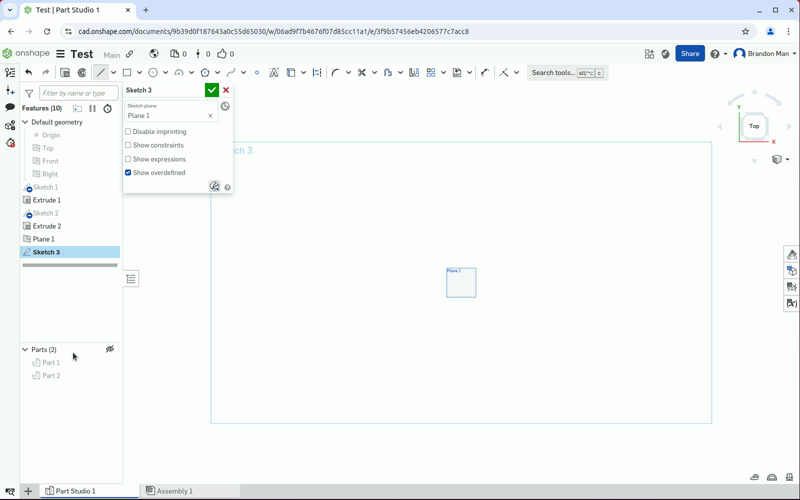
key_down(shift)
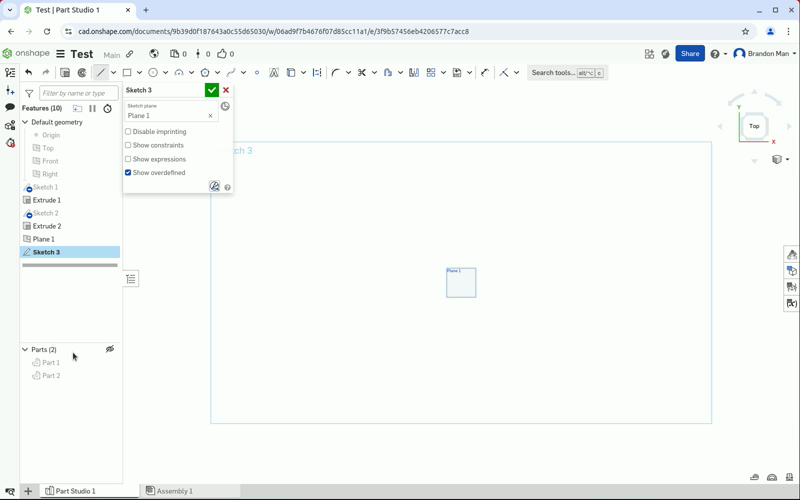
mouse_move(365, 246)
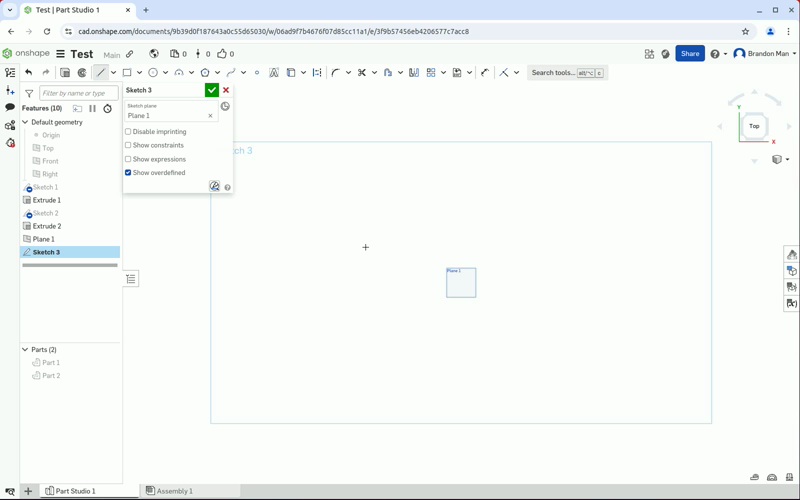
click(365, 246)
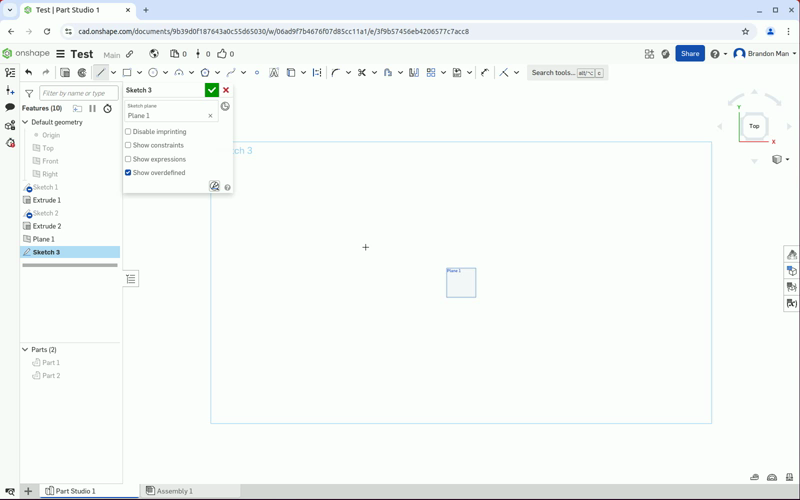
key_up(shift)
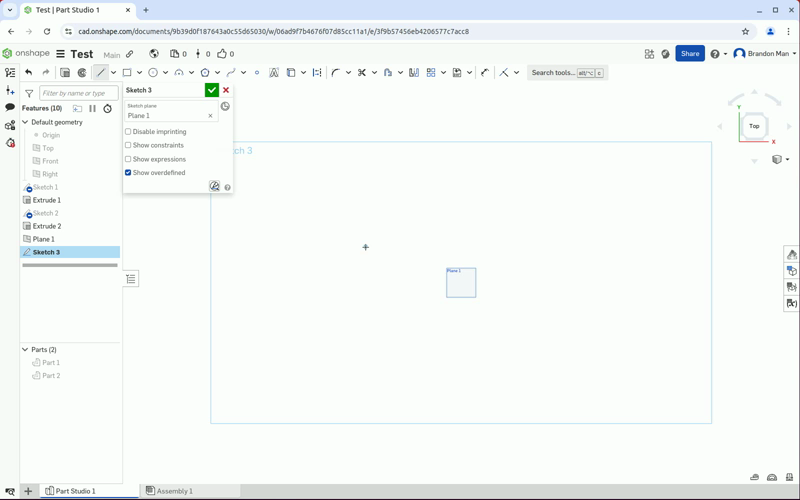
key_down(shift)
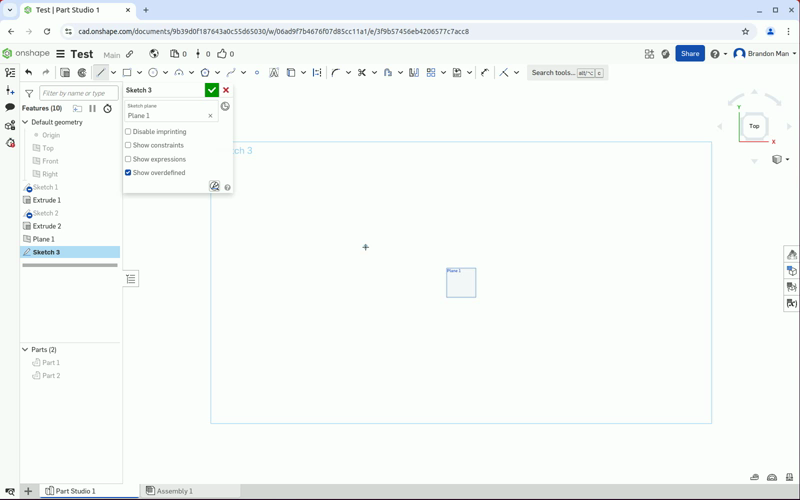
mouse_move(395, 246)
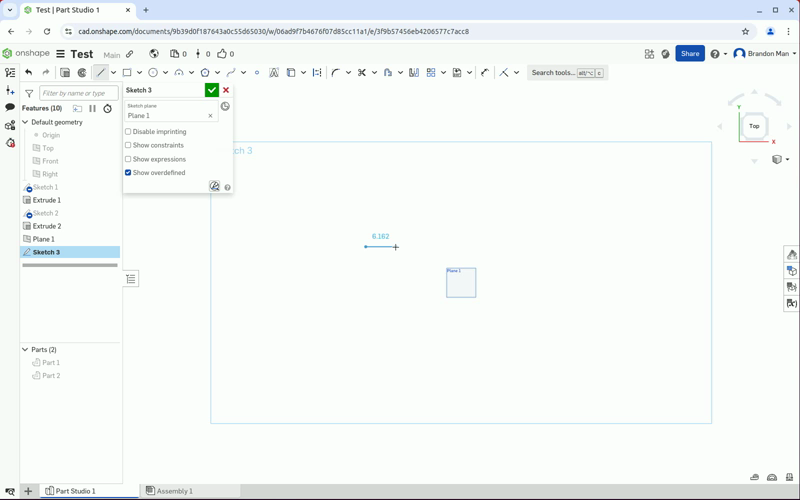
mouse_move(389, 246)
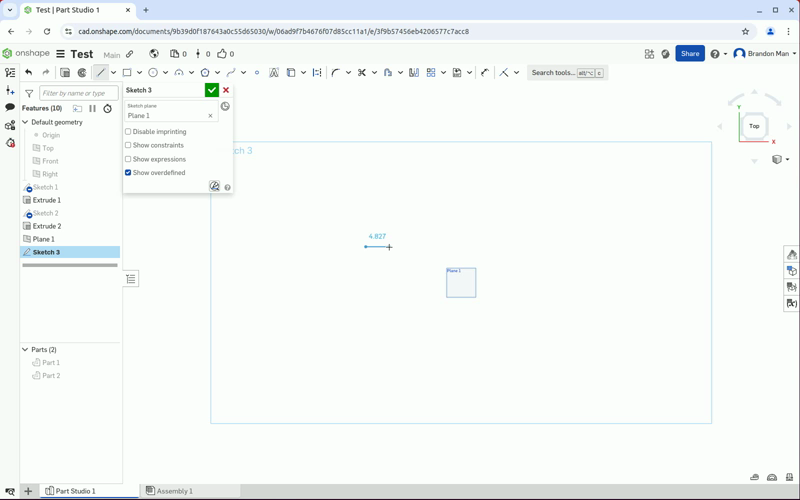
click(389, 246)
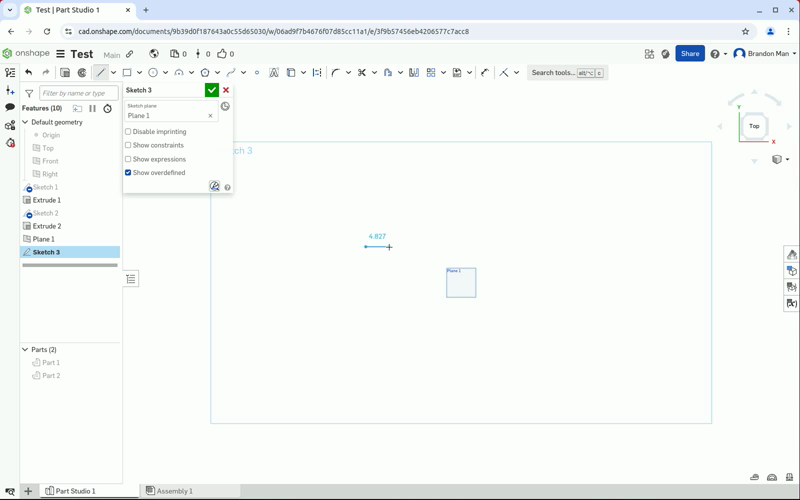
key_up(shift)
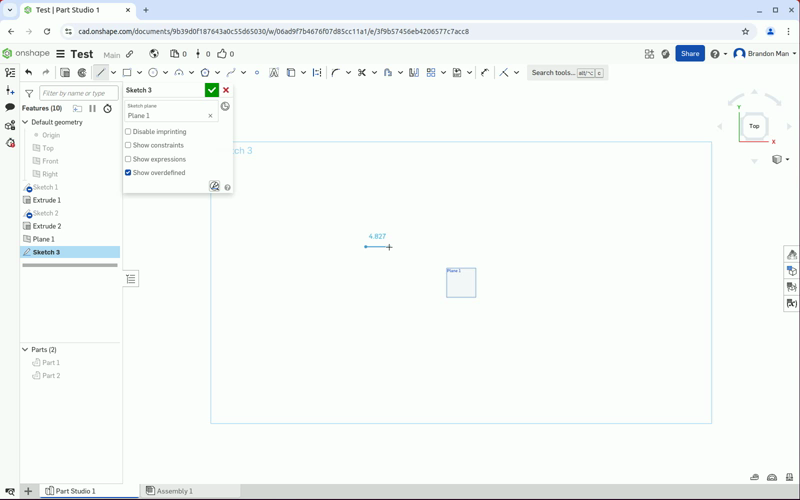
key_down(shift)
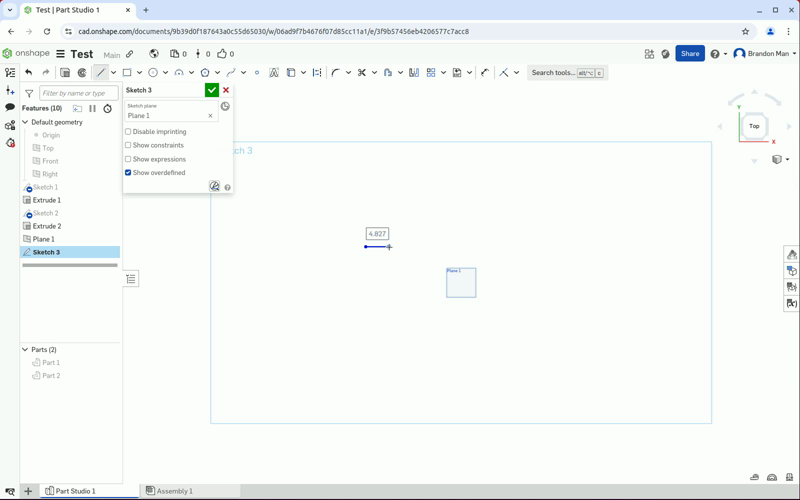
mouse_move(419, 246)
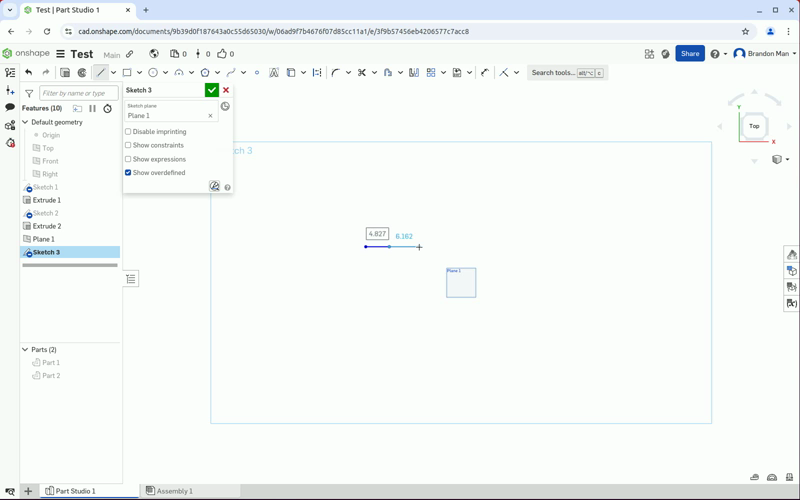
mouse_move(389, 238)
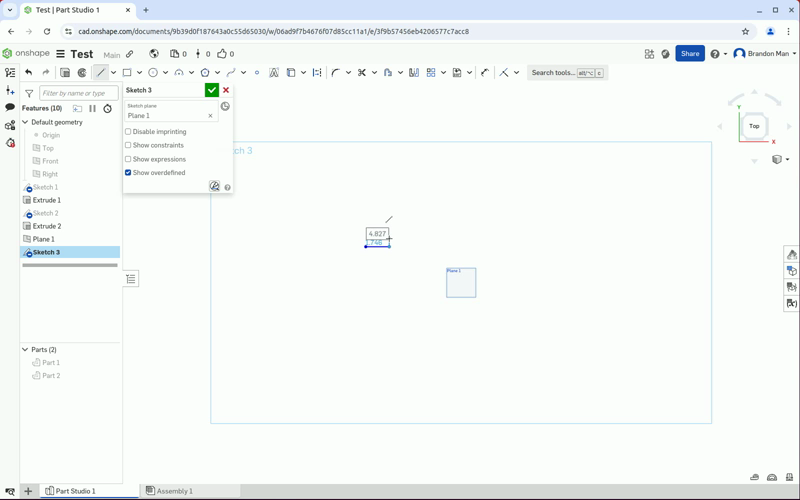
click(389, 238)
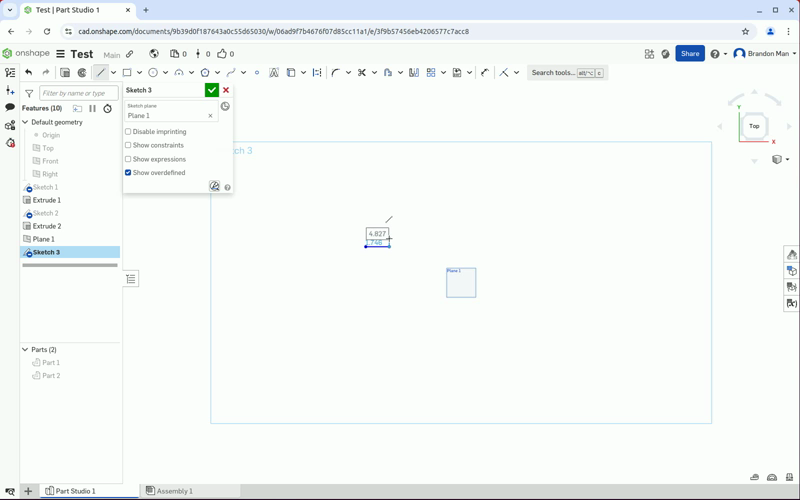
key_up(shift)
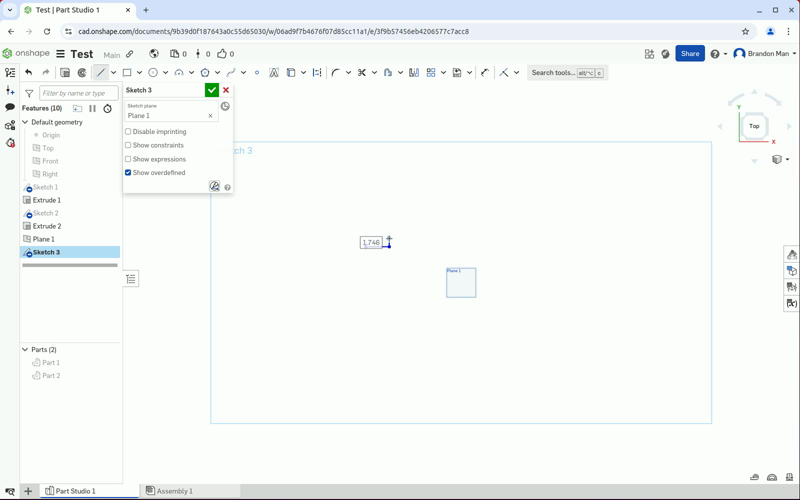
key_down(shift)
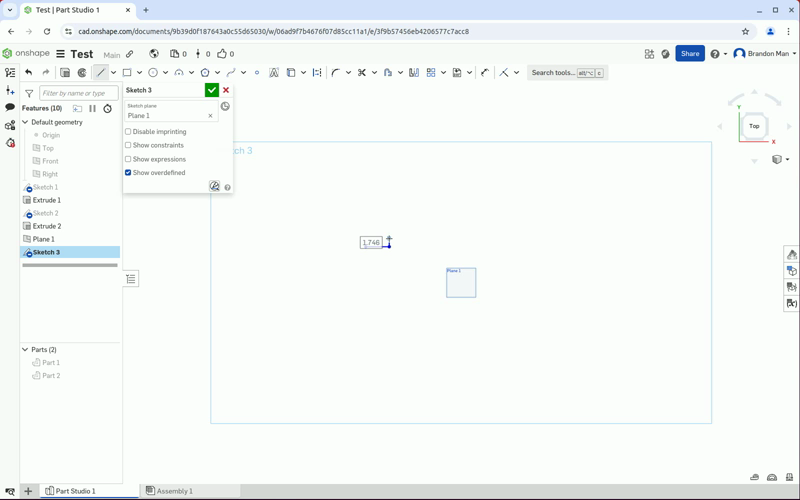
mouse_move(419, 238)
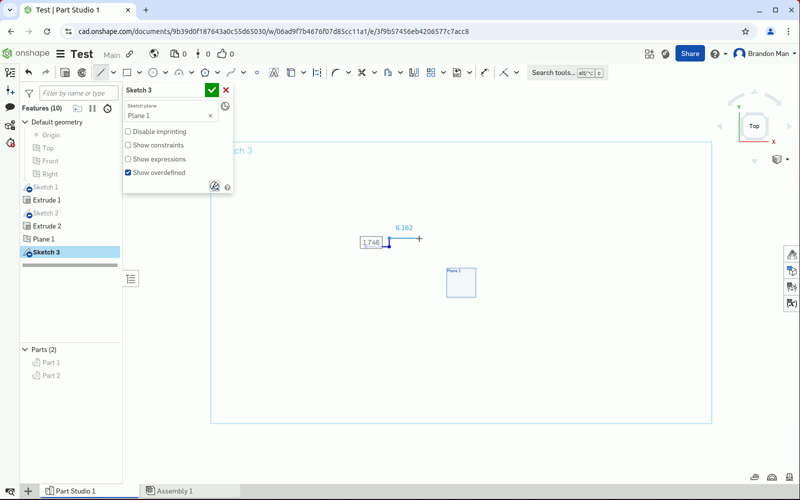
mouse_move(365, 238)
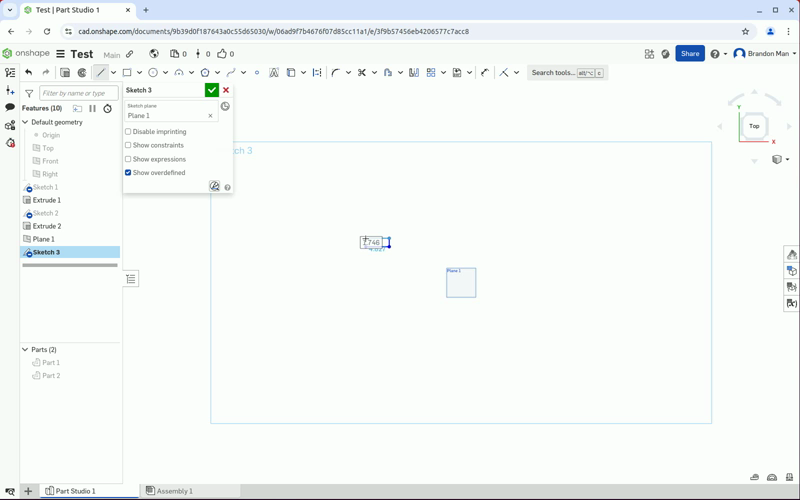
click(365, 238)
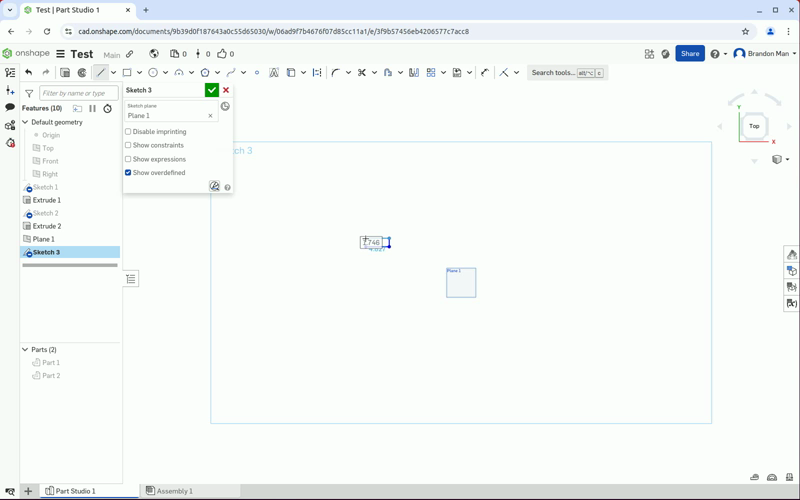
key_up(shift)
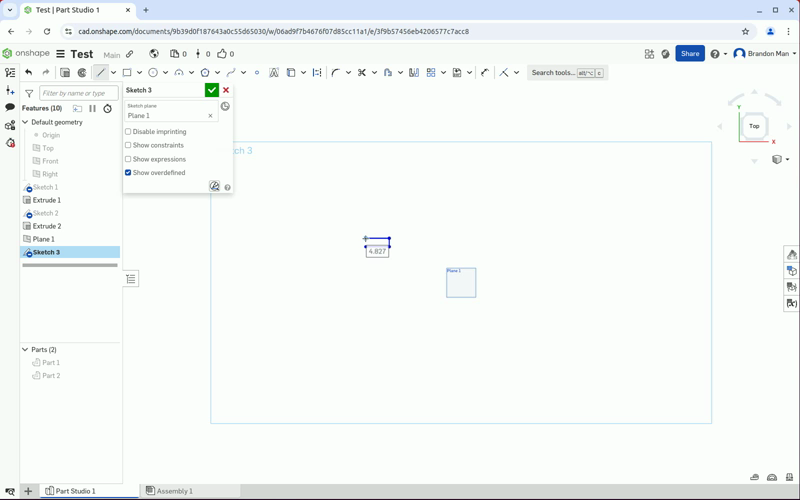
mouse_move(395, 238)
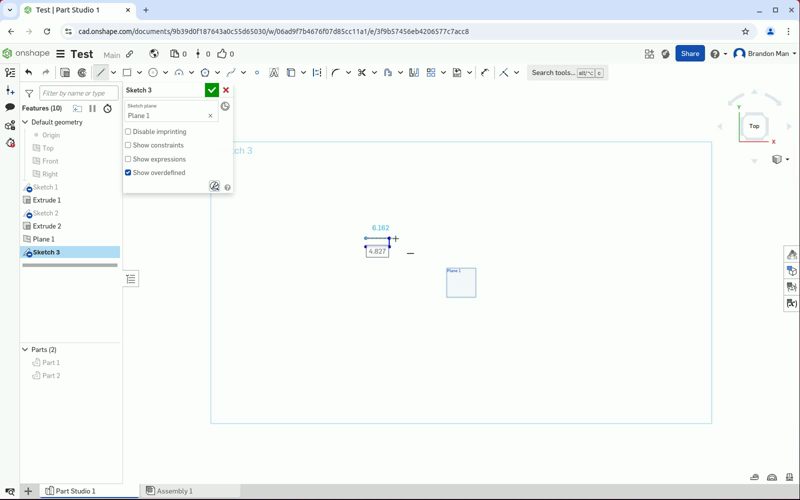
key_down(shift)
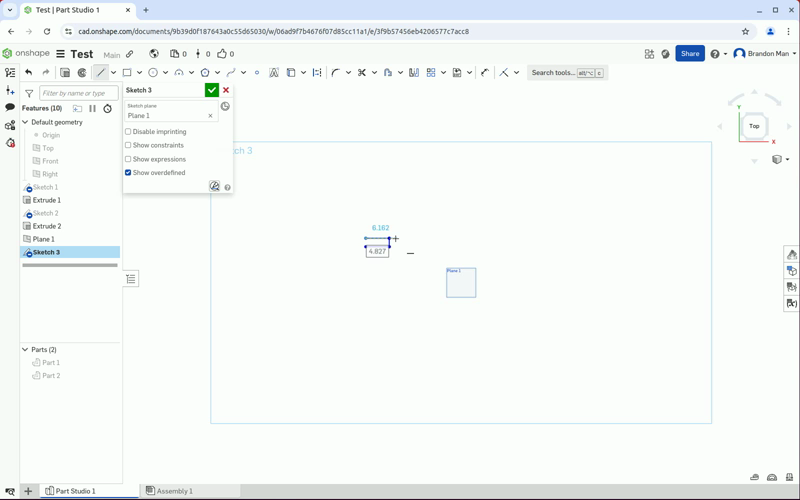
mouse_move(365, 246)
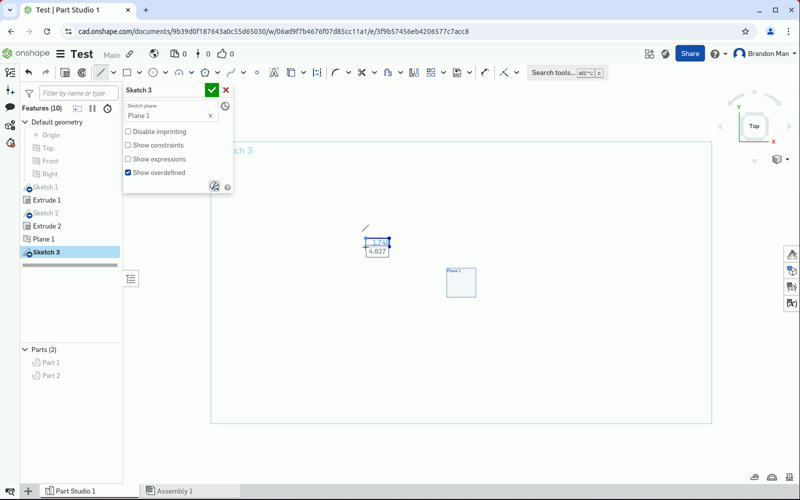
key_up(shift)
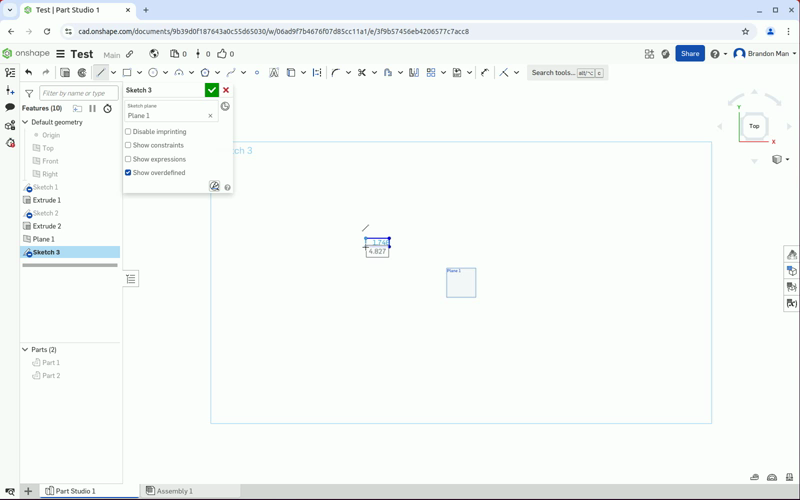
click(365, 246)
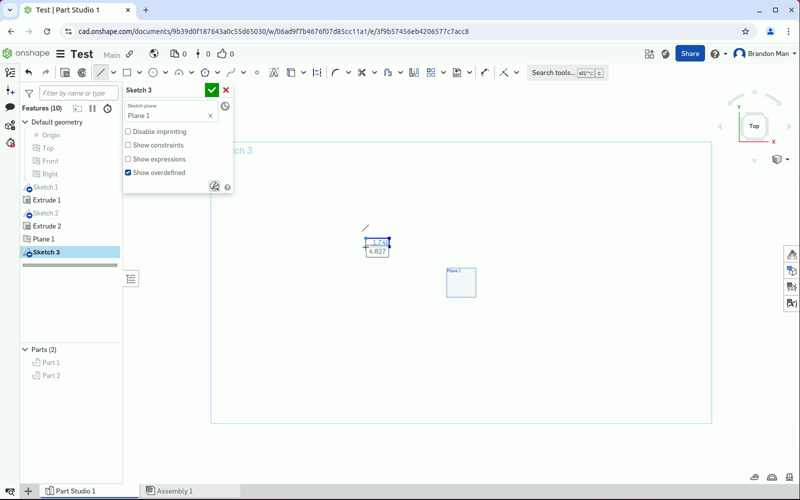
key(esc)
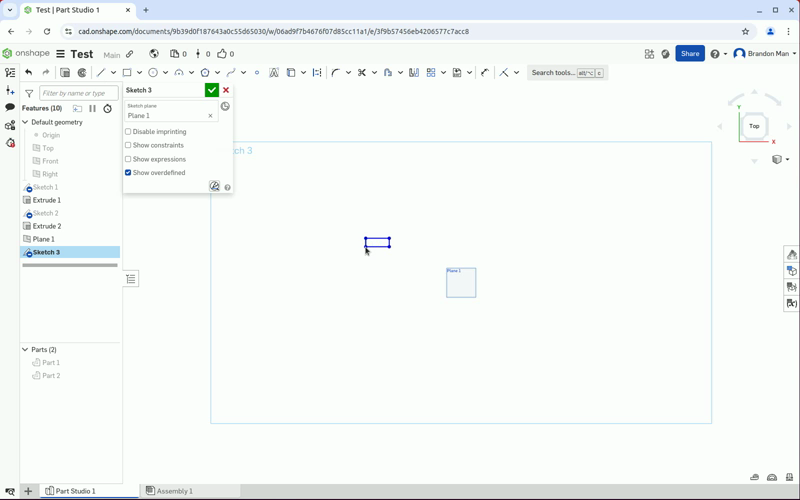
mouse_move(369, 245)
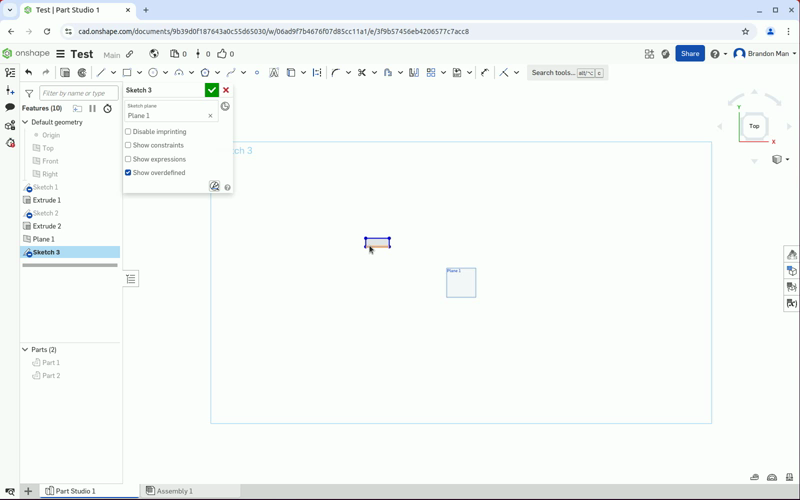
scroll(6)
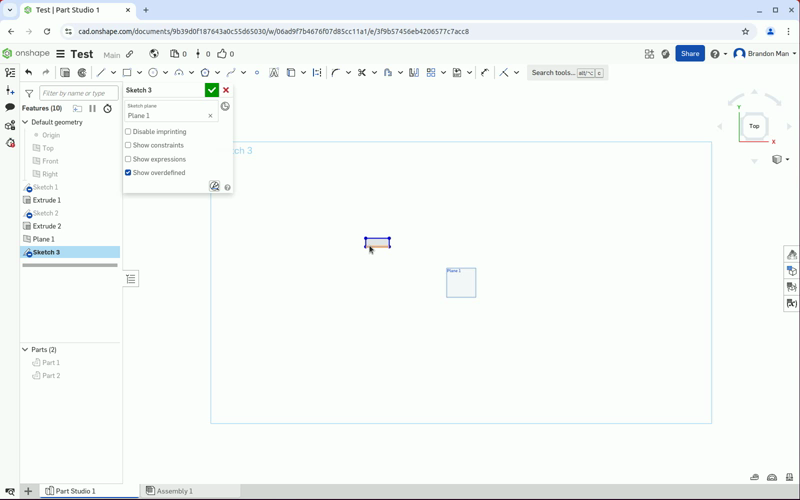
scroll(6)
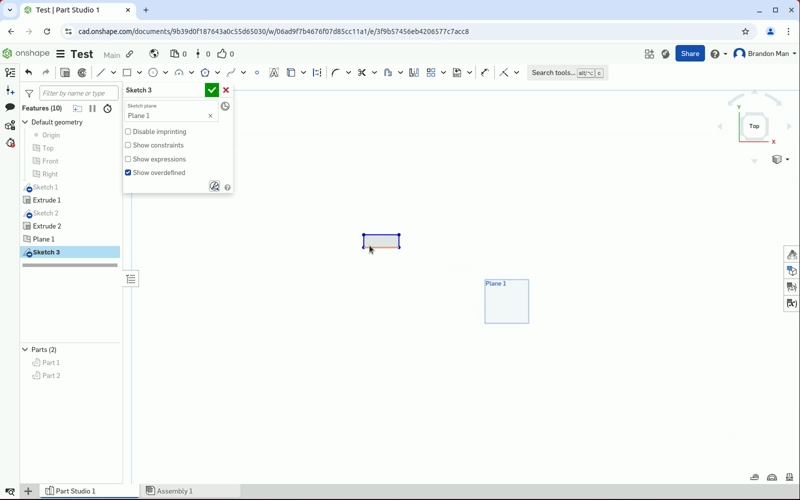
scroll(6)
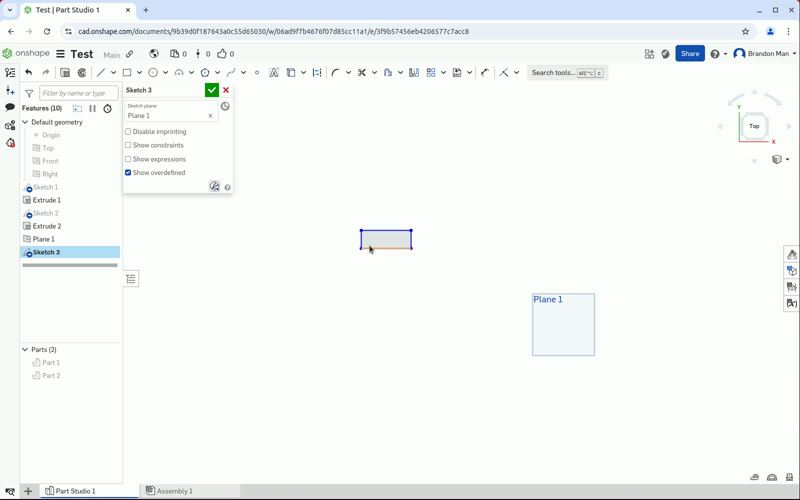
scroll(6)
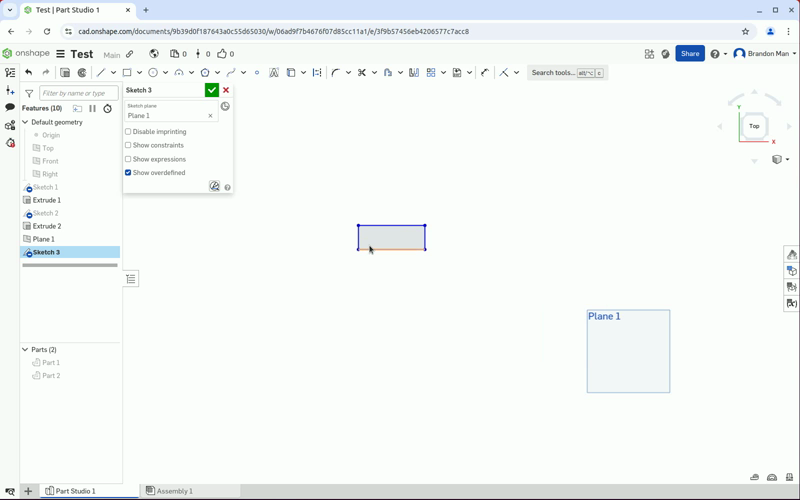
scroll(6)
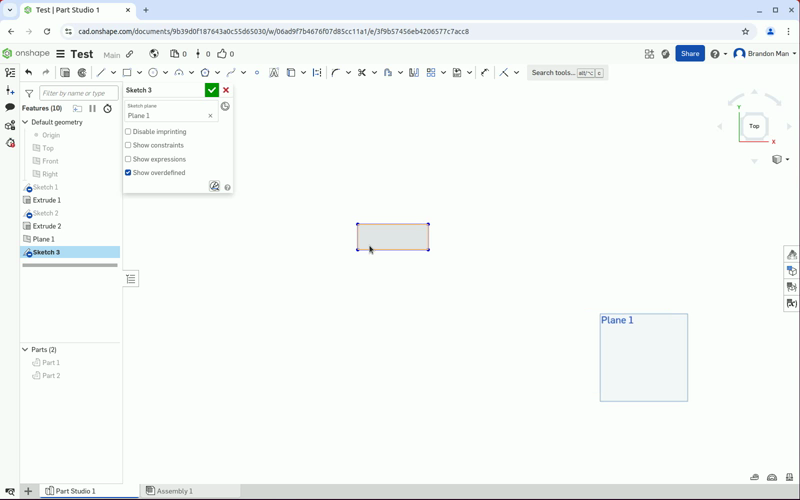
scroll(6)
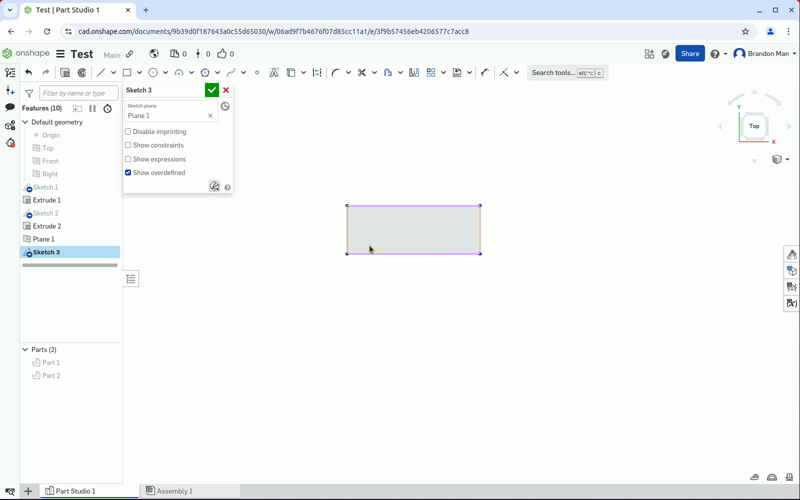
scroll(6)
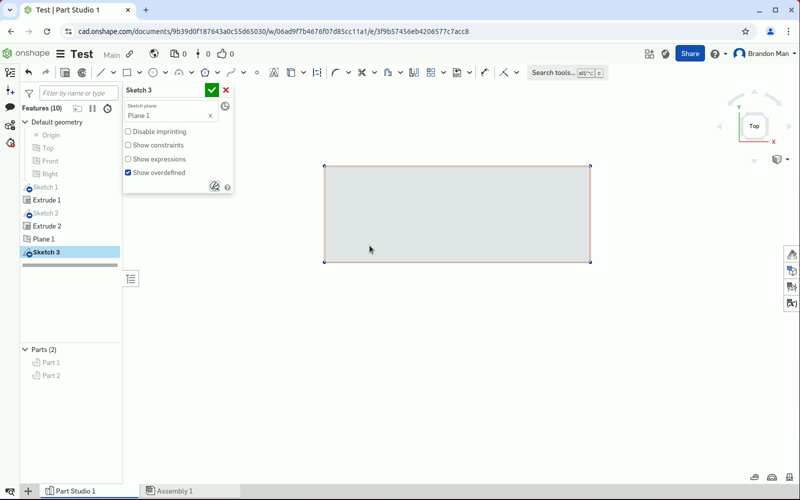
click(369, 245)
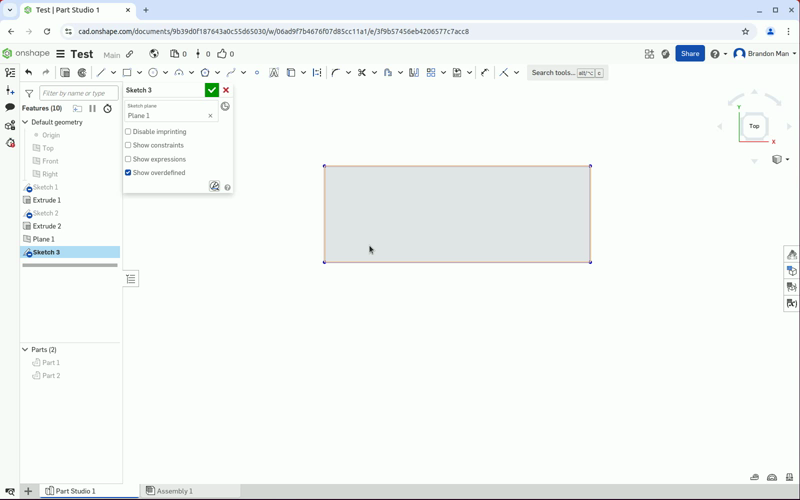
scroll(-6)
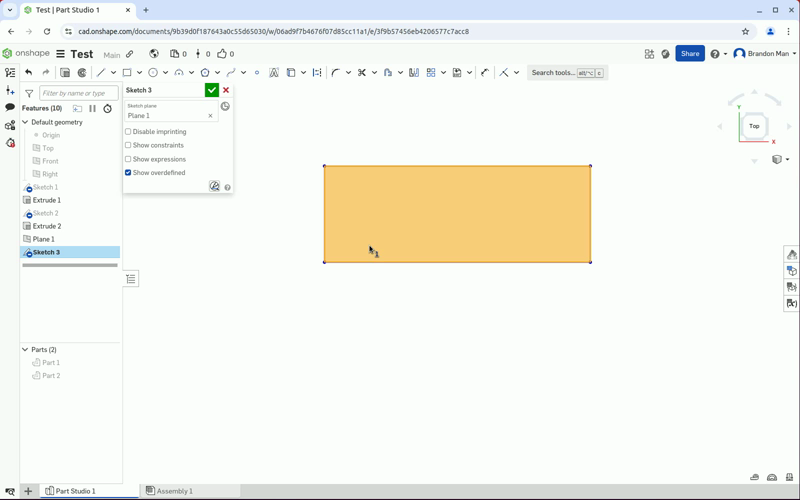
scroll(-6)
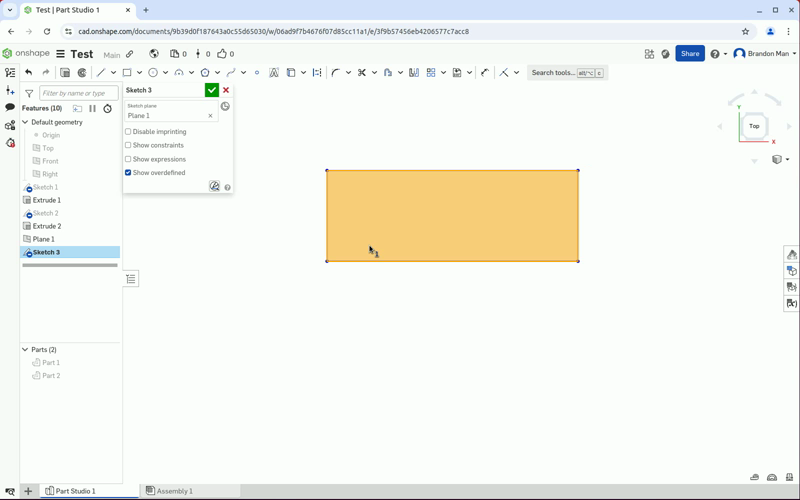
scroll(-6)
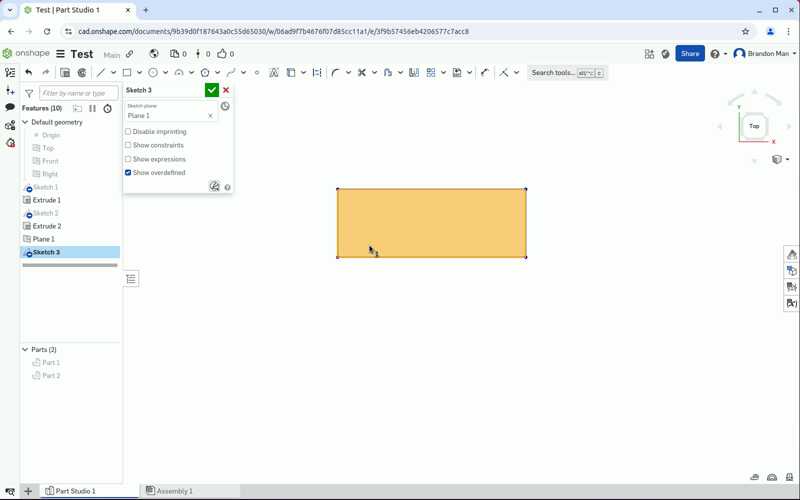
scroll(-6)
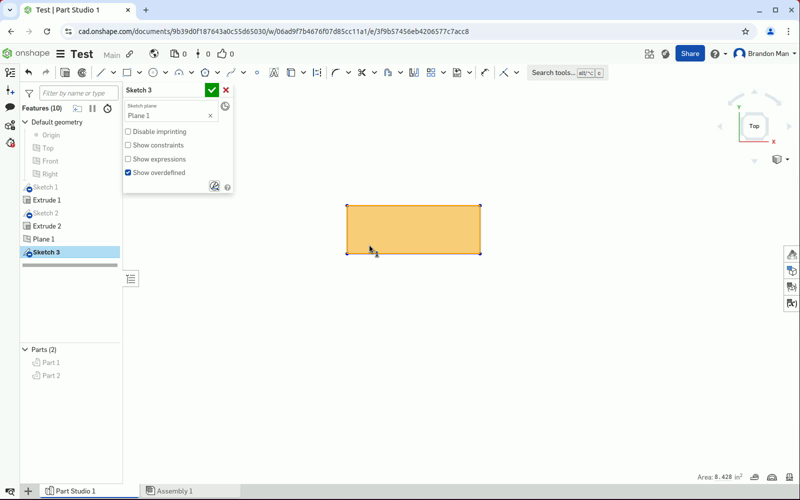
scroll(-6)
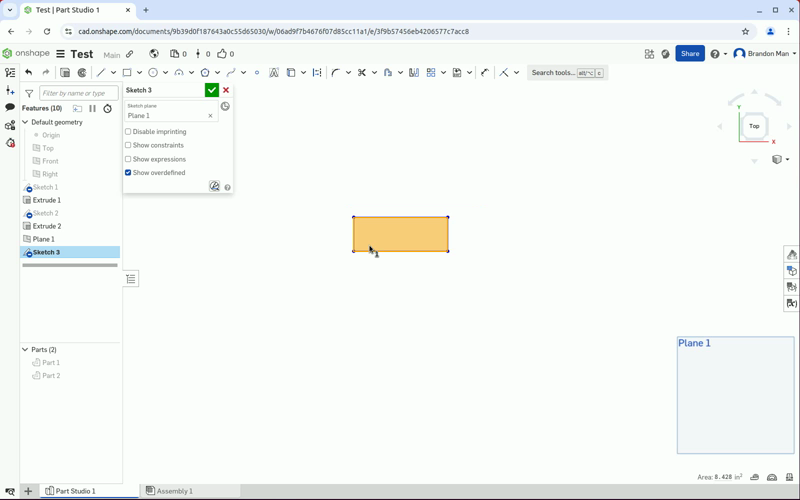
scroll(-6)
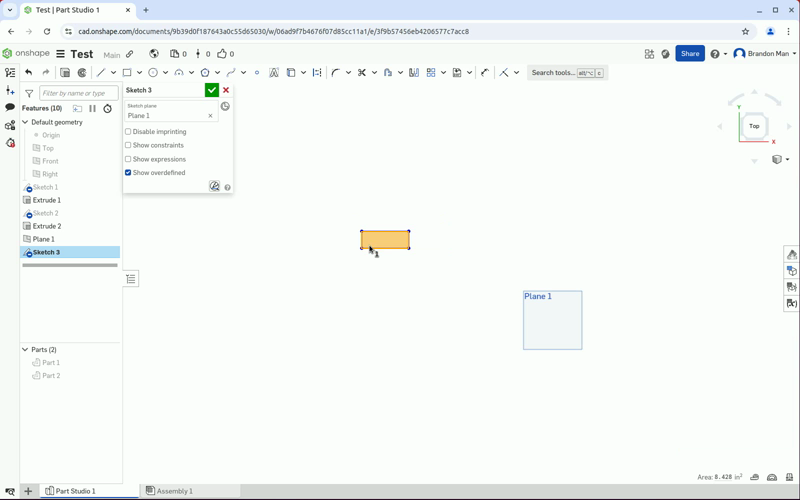
scroll(-6)
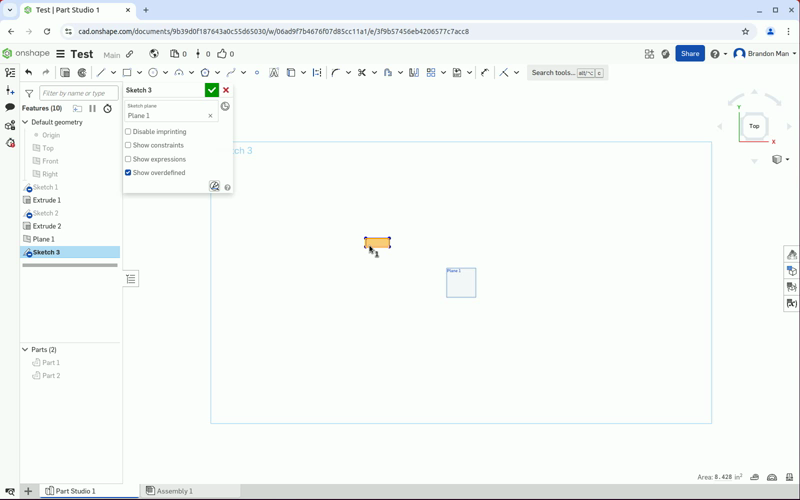
mouse_move(73, 352)
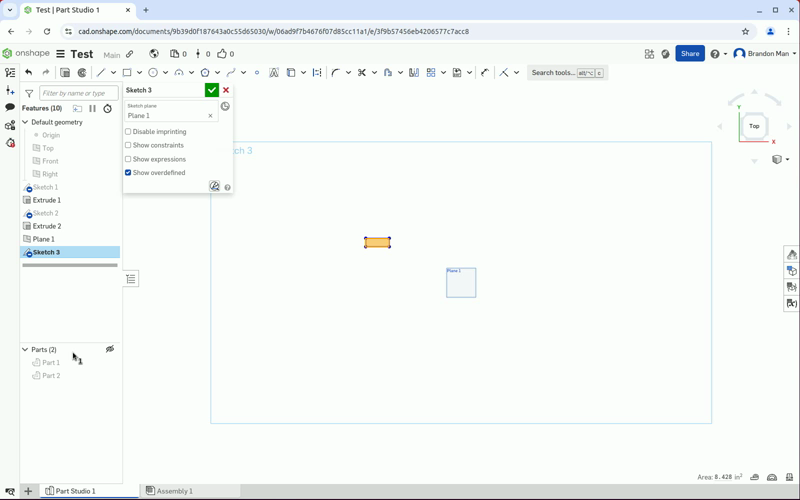
key(shift+y)
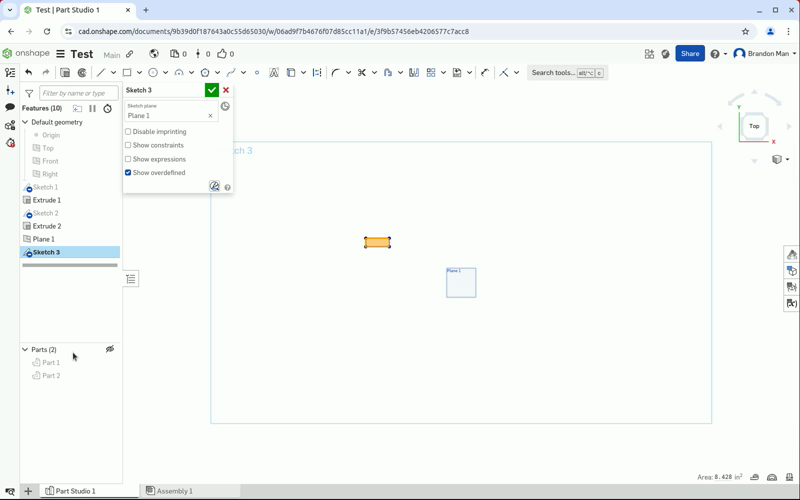
key(shift+e)
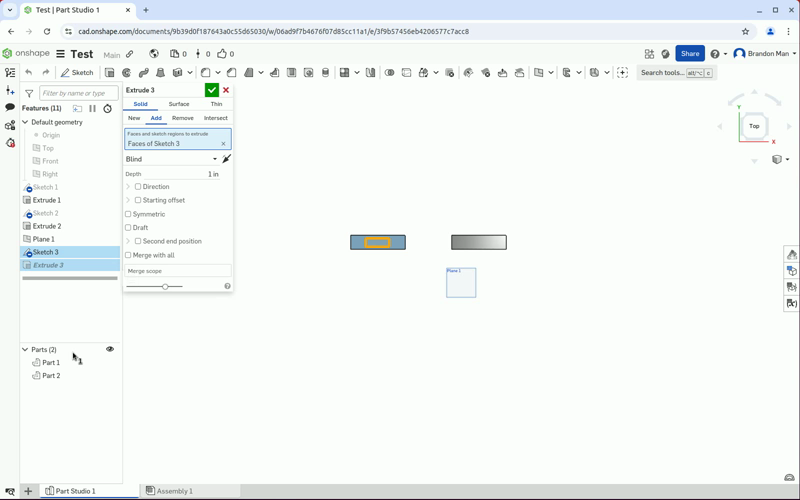
mouse_move(143, 106)
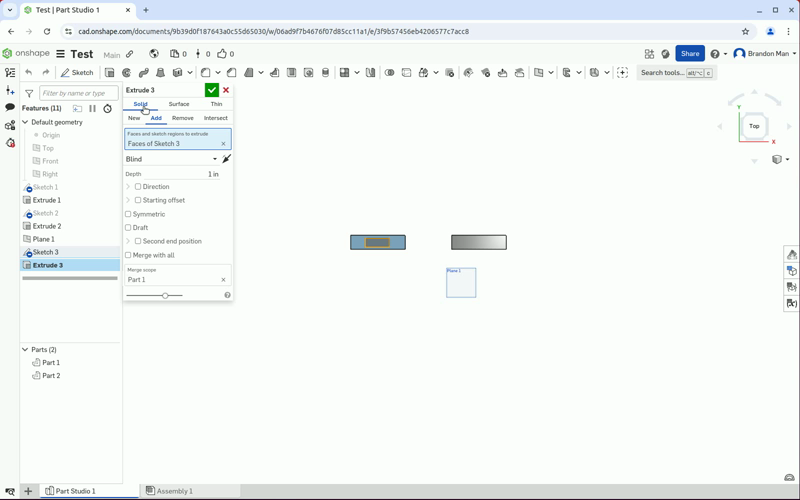
click(143, 106)
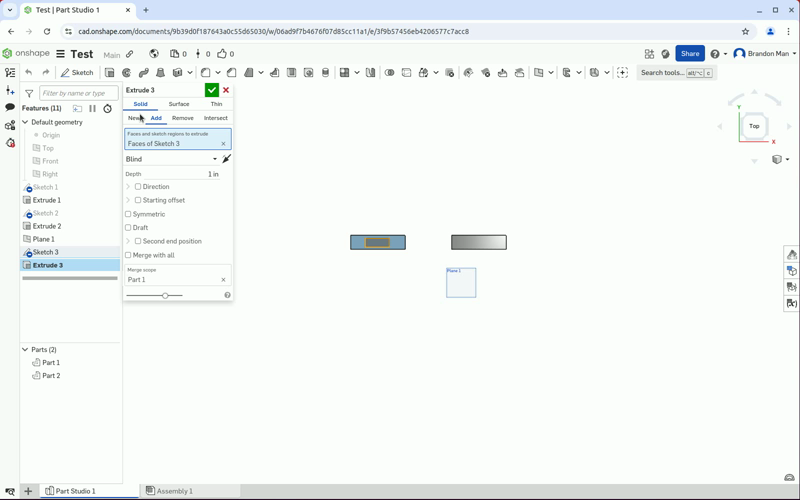
mouse_move(137, 120)
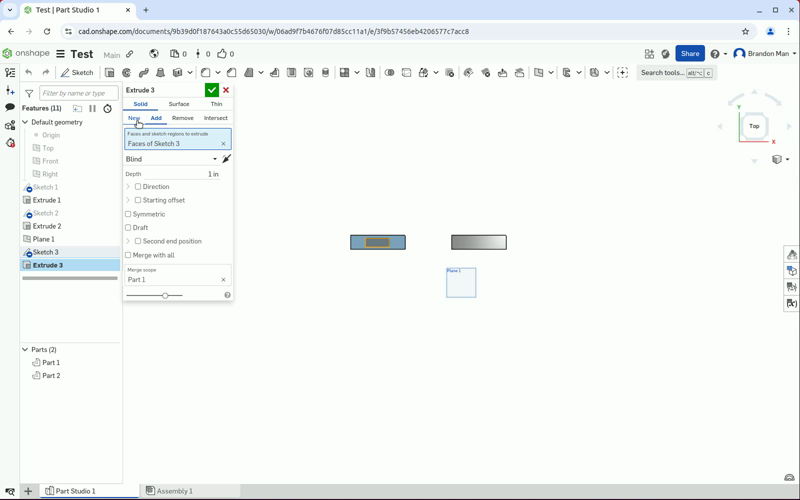
click(137, 120)
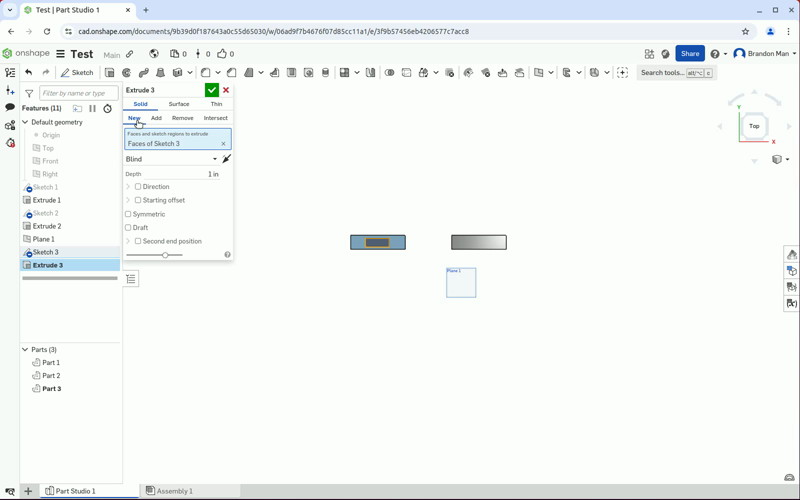
key(tab, 4)
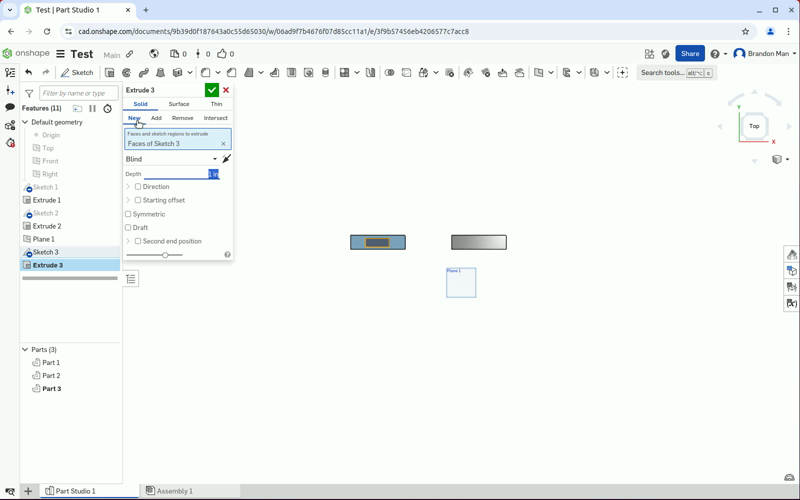
text(9.147)
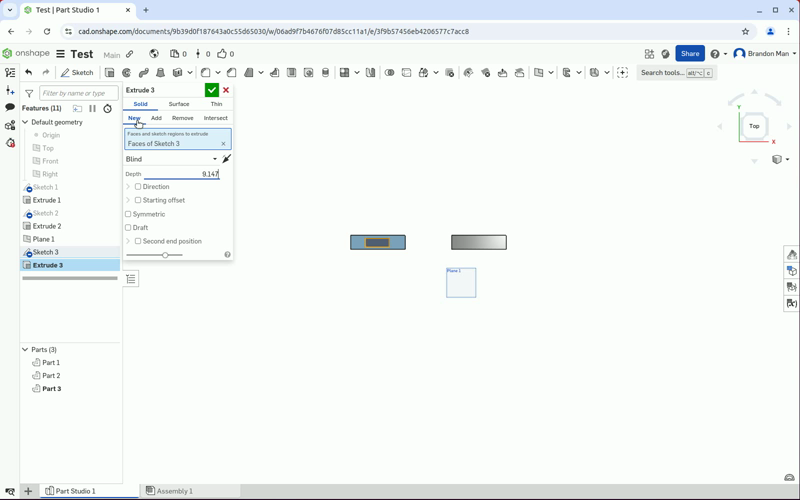
key(enter)
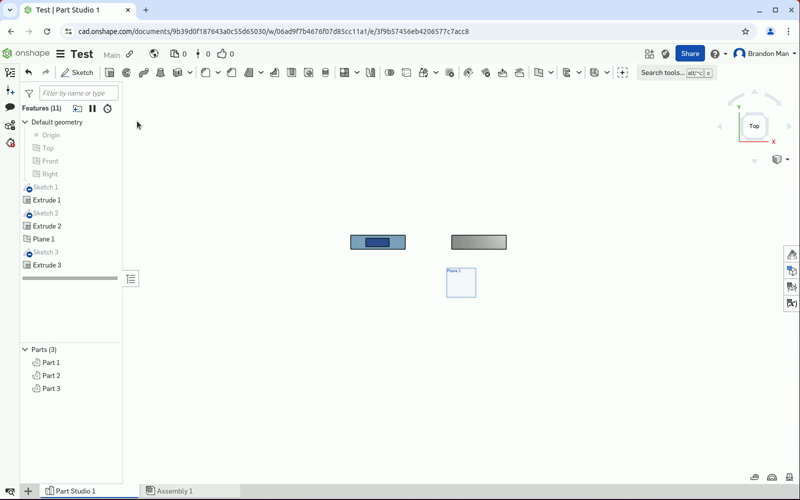
key(shift+h)
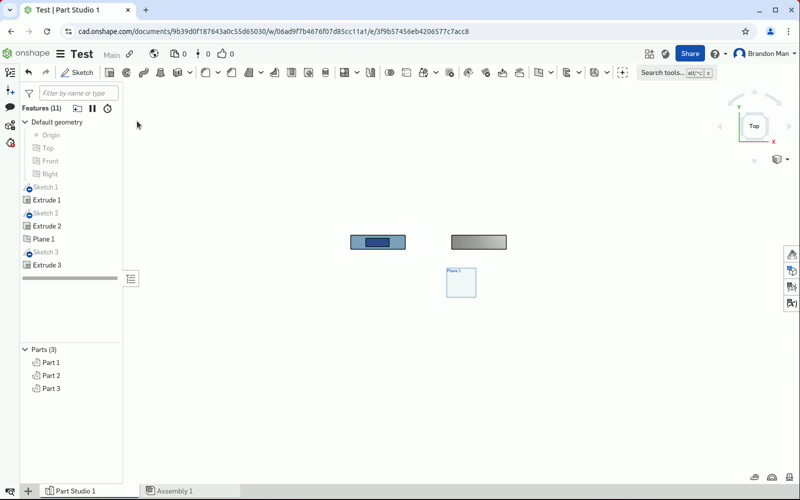
key(shift+h)
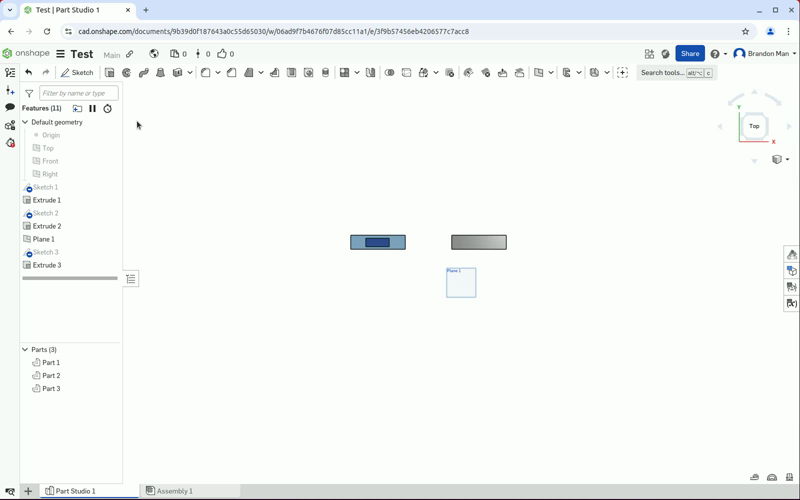
mouse_move(73, 189)
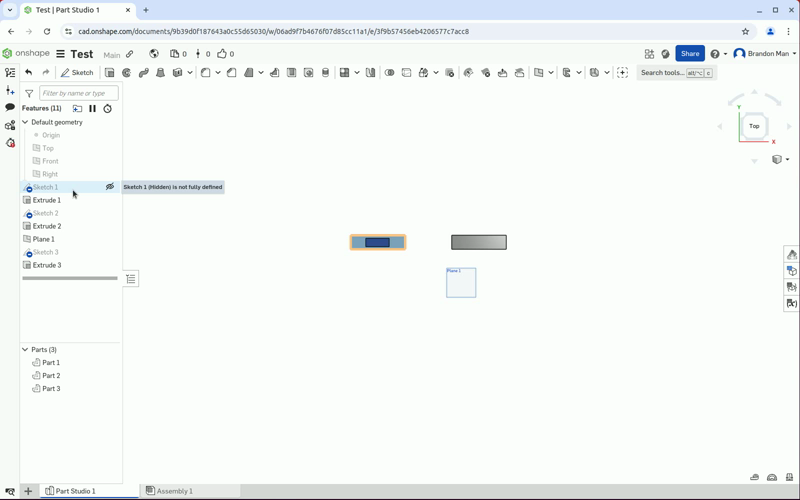
click(73, 189)
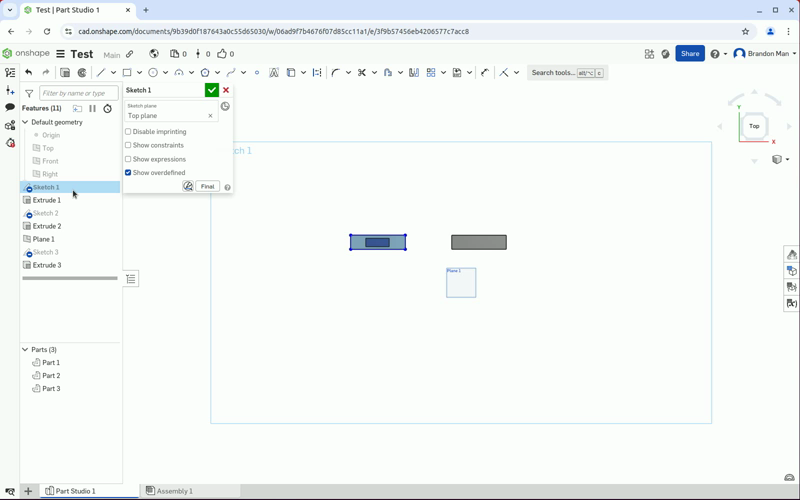
mouse_move(229, 92)
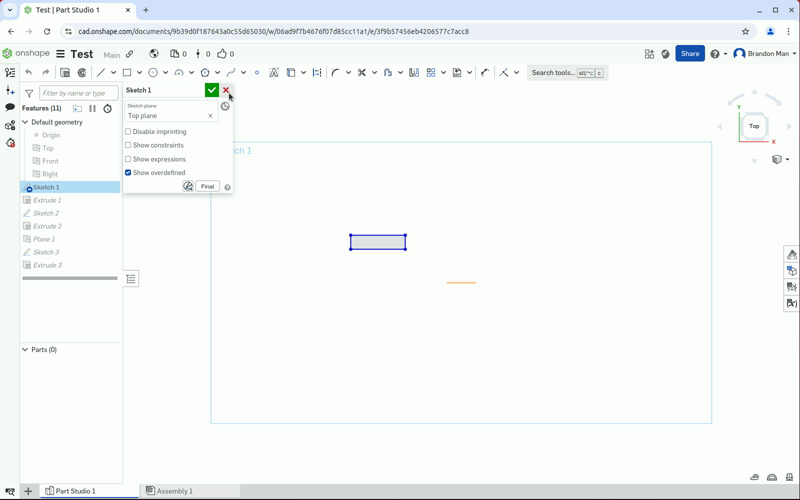
click(229, 92)
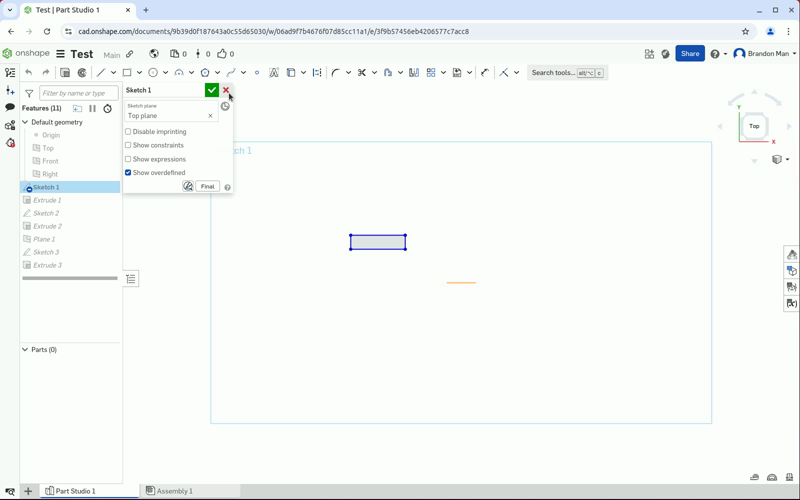
key(shift+s)
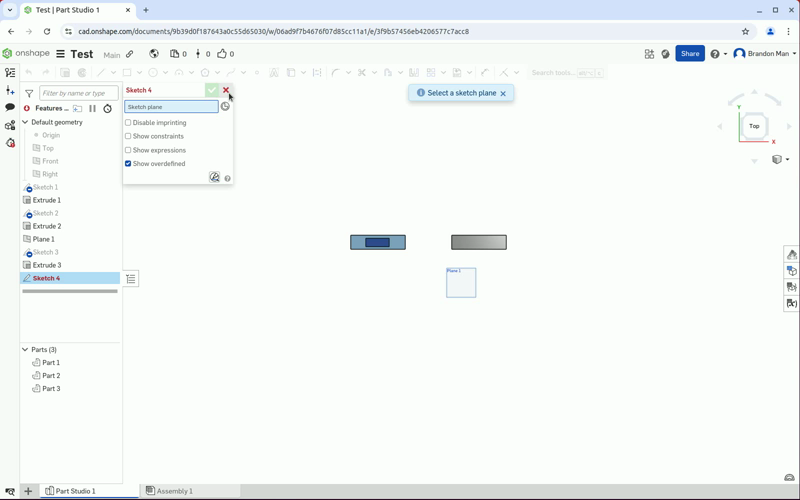
mouse_move(73, 241)
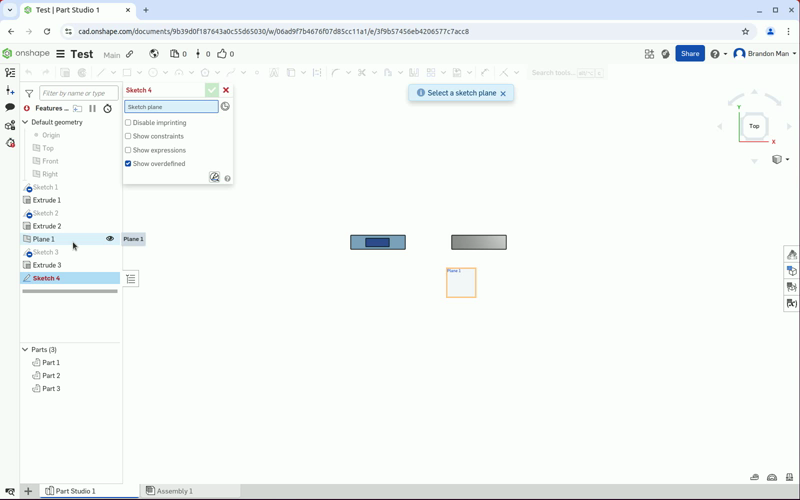
click(73, 241)
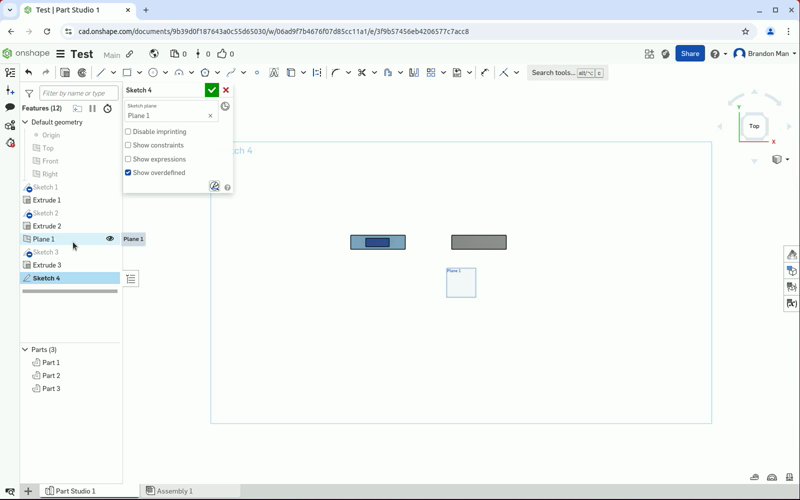
mouse_move(73, 352)
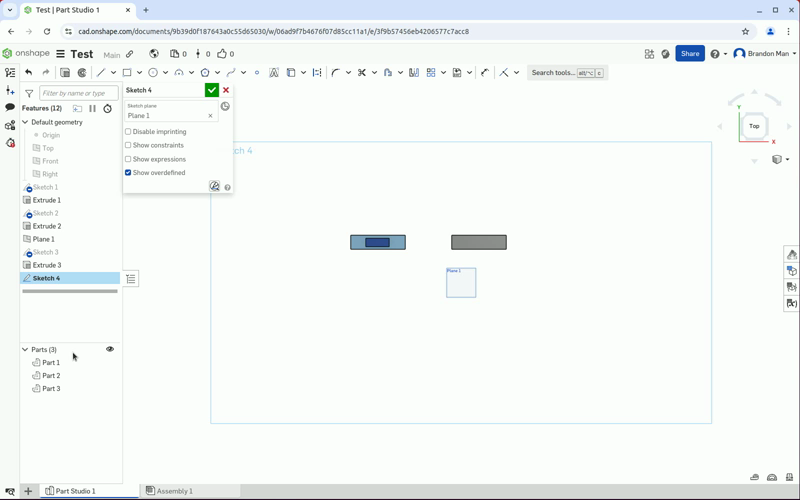
key(y)
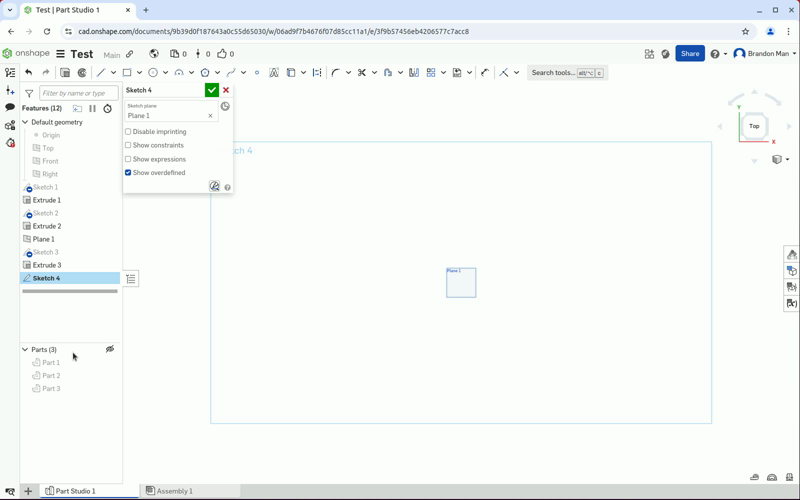
key(l)
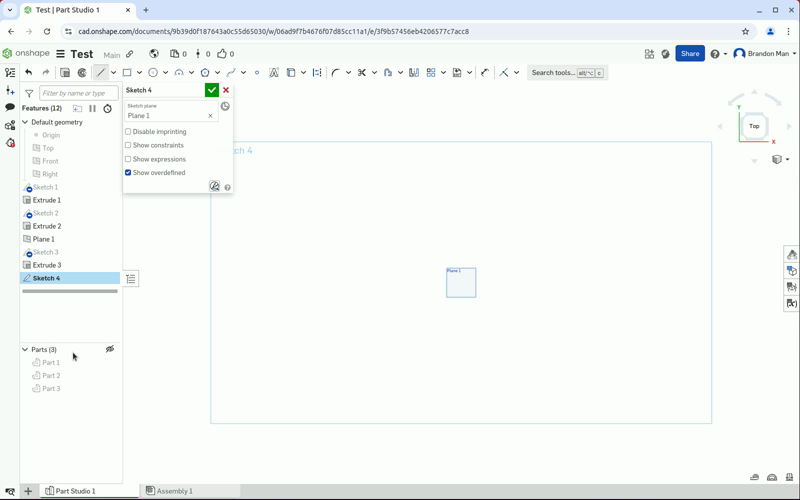
key_down(shift)
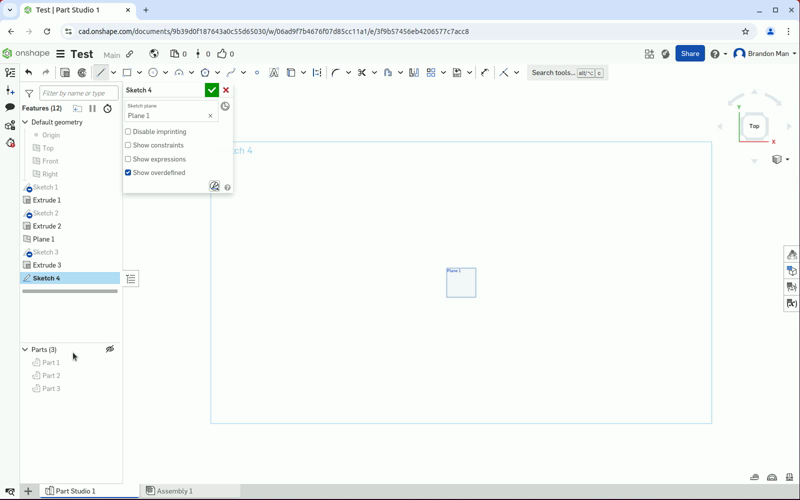
mouse_move(467, 246)
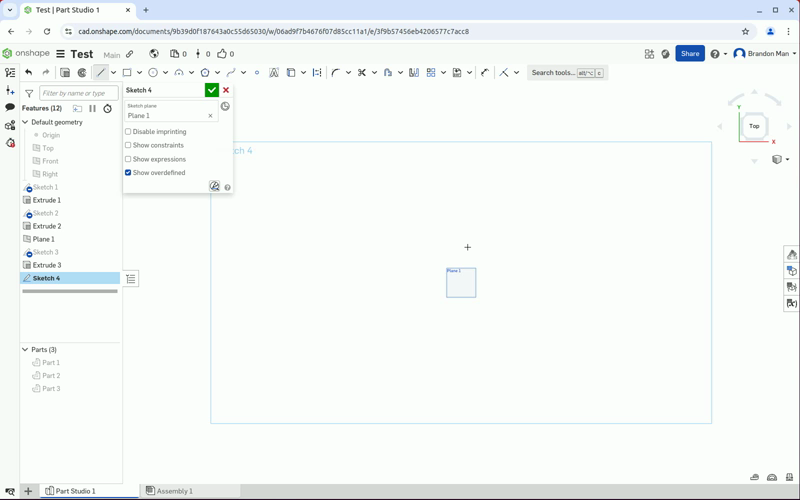
click(467, 246)
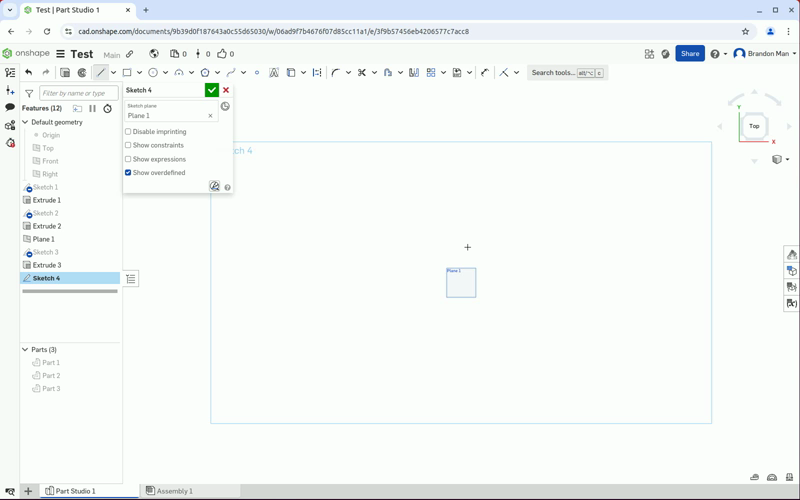
key_up(shift)
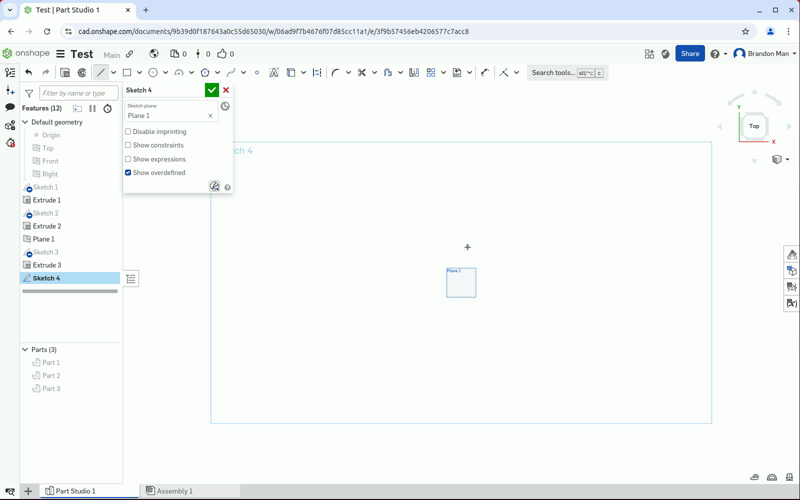
key_down(shift)
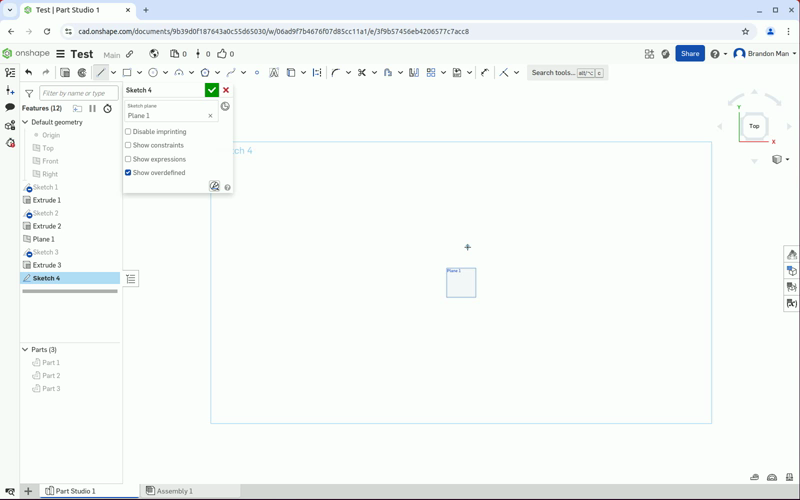
mouse_move(497, 246)
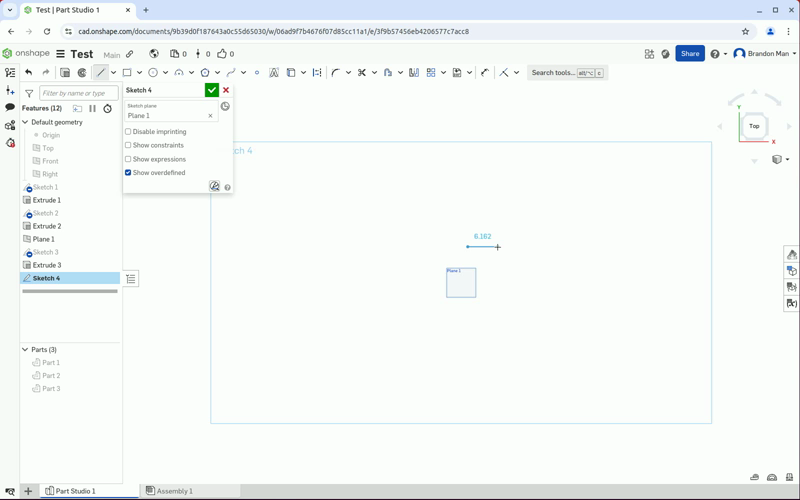
mouse_move(491, 246)
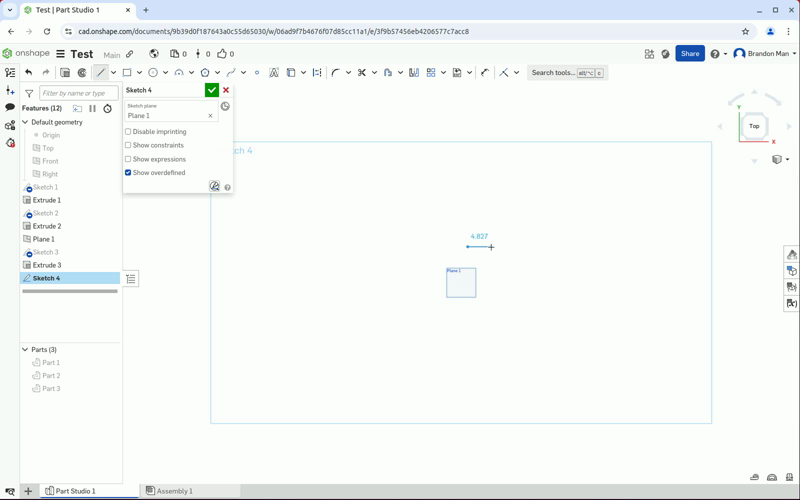
click(491, 246)
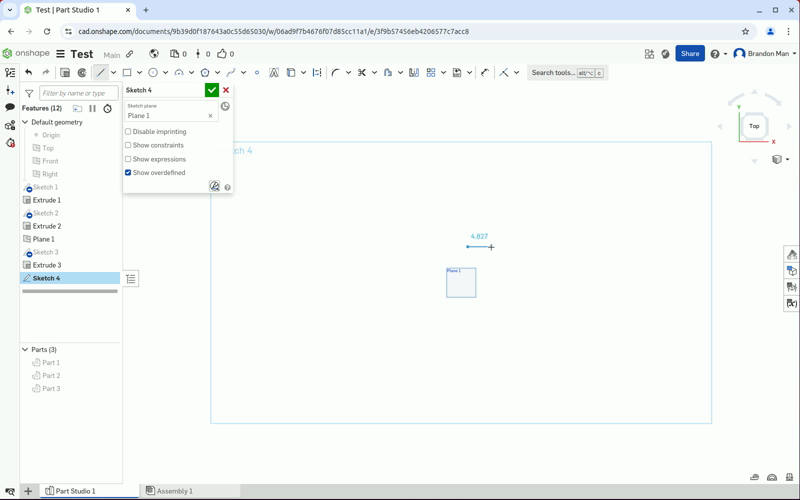
key_up(shift)
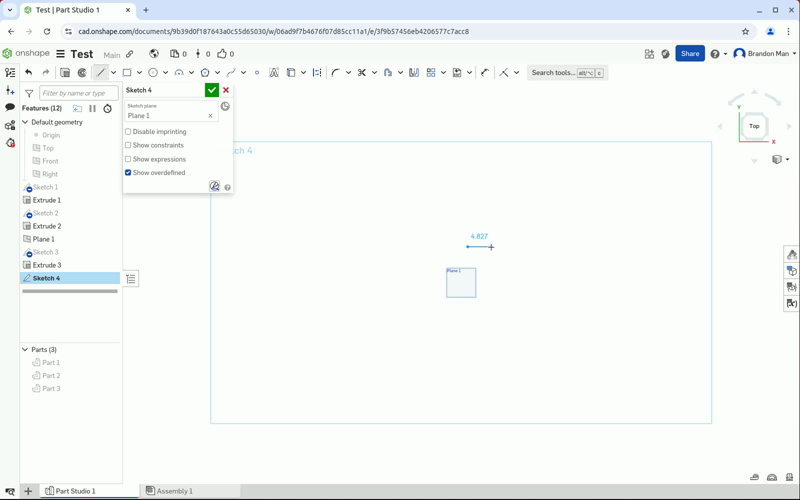
key_down(shift)
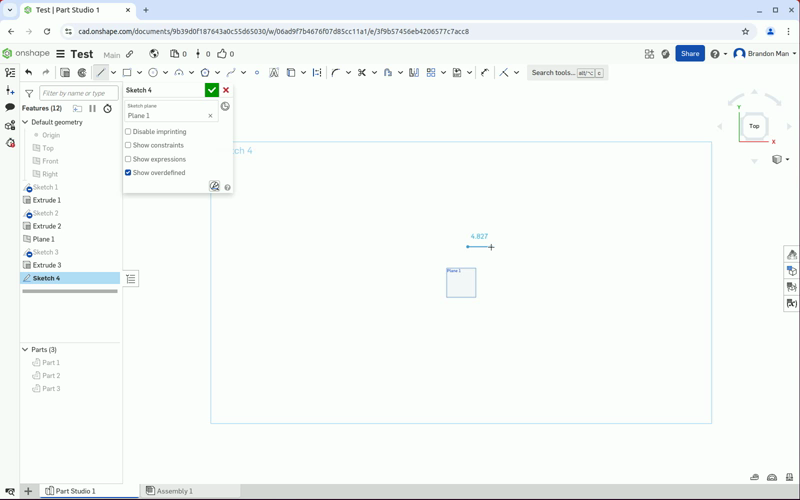
mouse_move(521, 246)
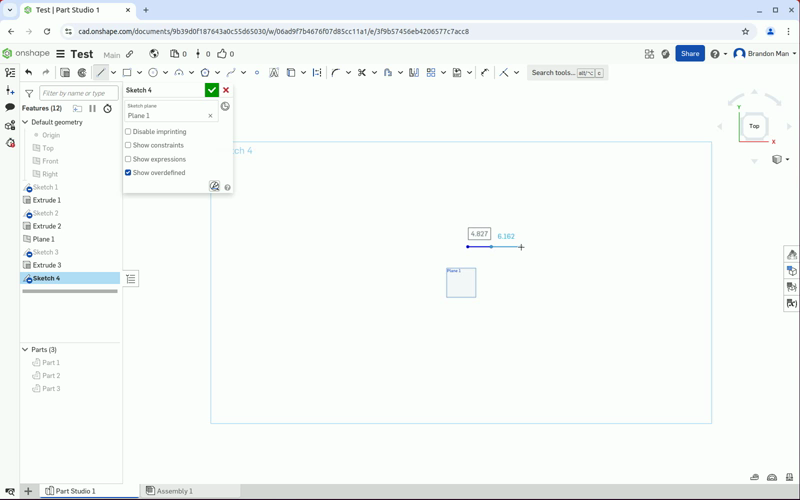
mouse_move(491, 237)
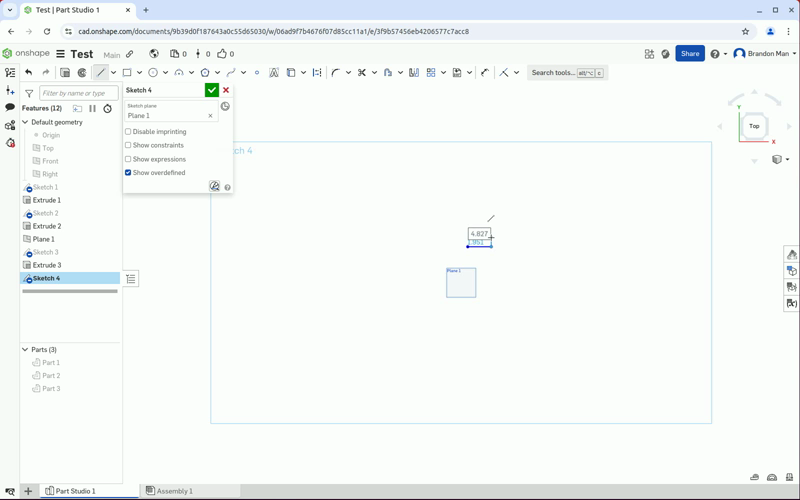
click(491, 237)
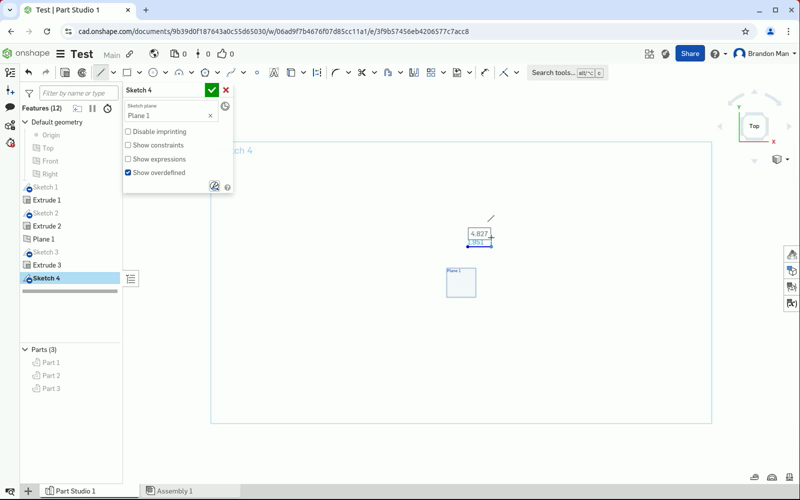
key_up(shift)
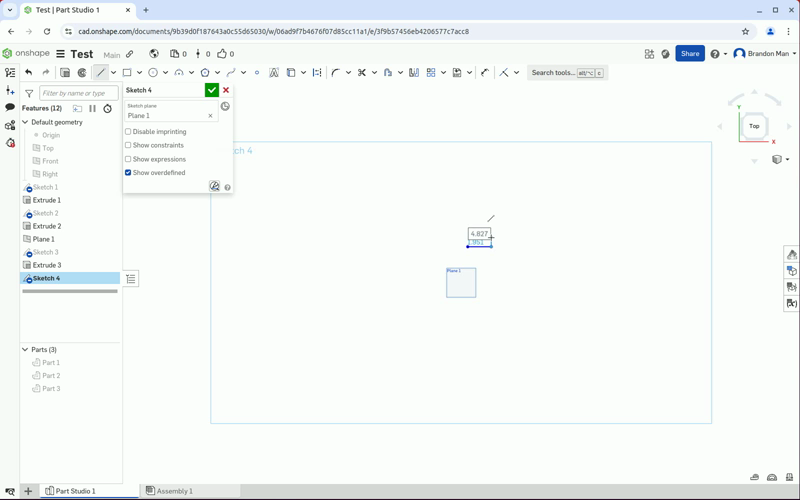
key_down(shift)
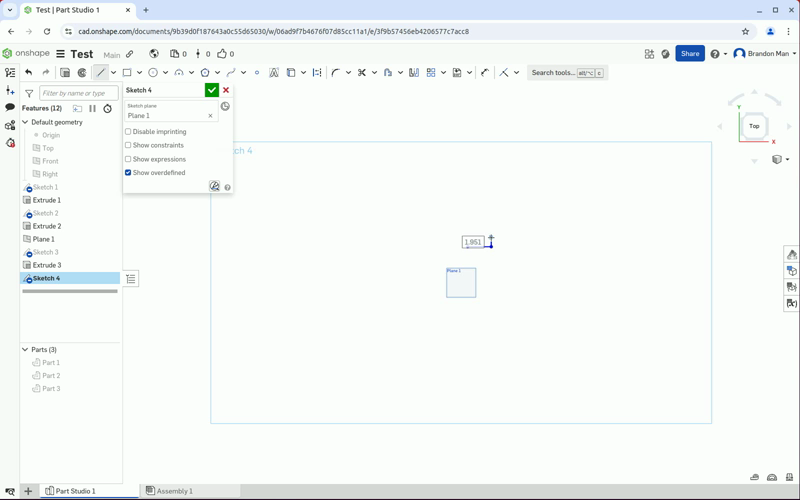
mouse_move(521, 237)
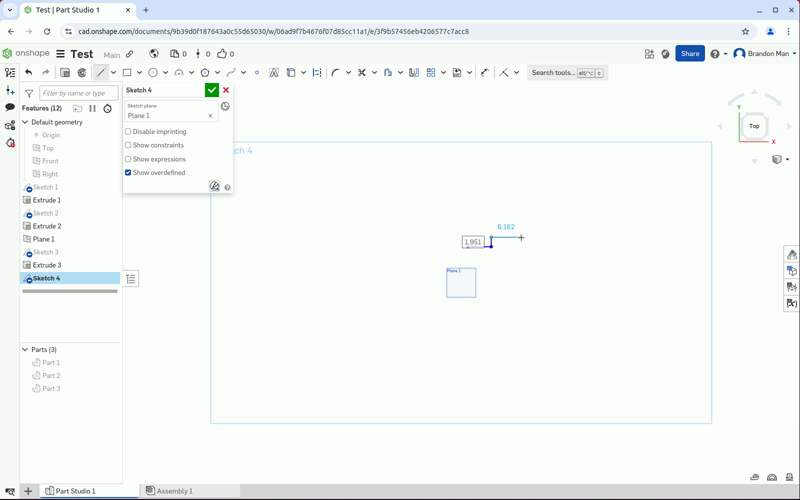
mouse_move(467, 237)
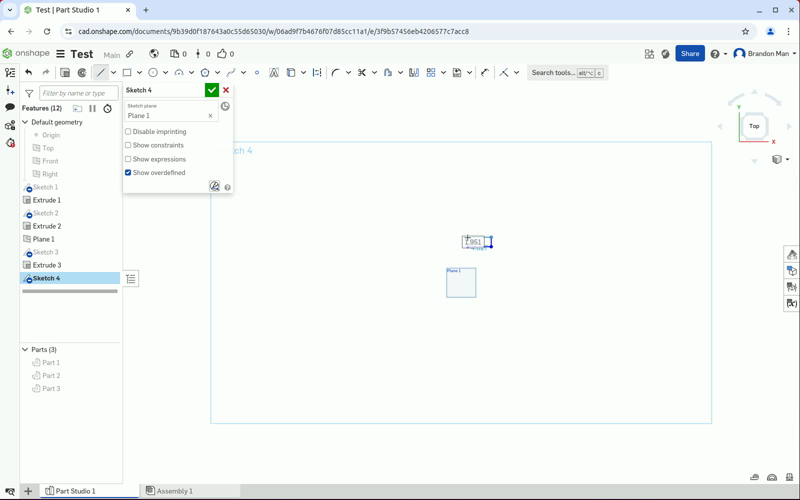
click(467, 237)
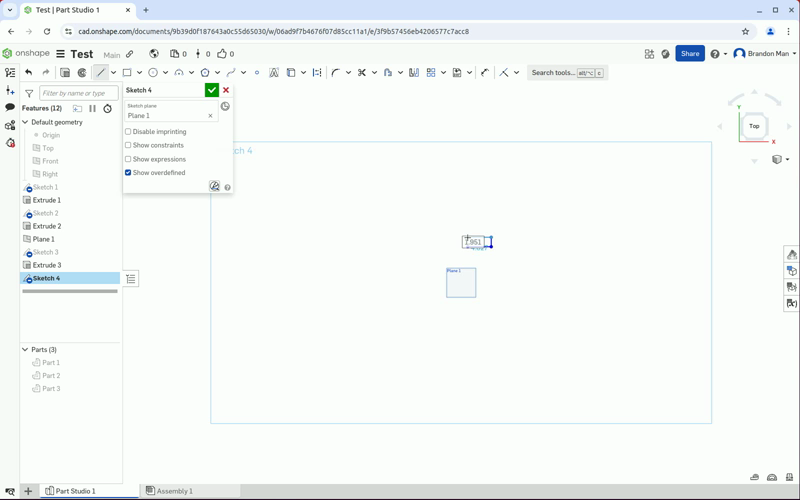
key_up(shift)
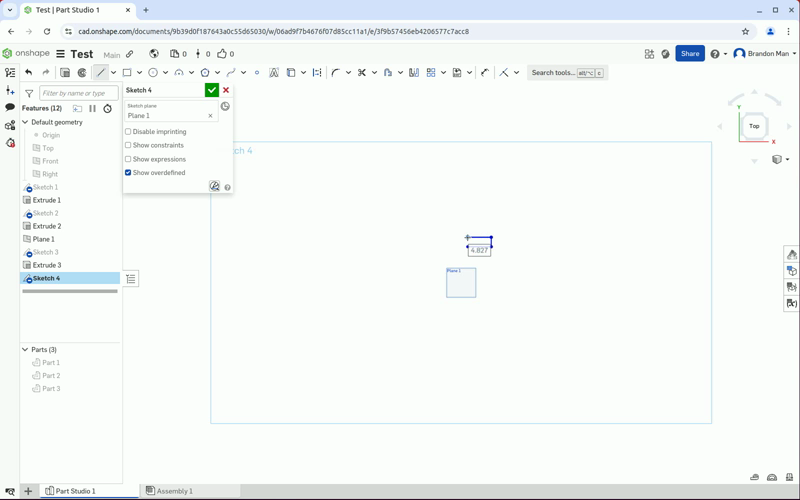
mouse_move(497, 237)
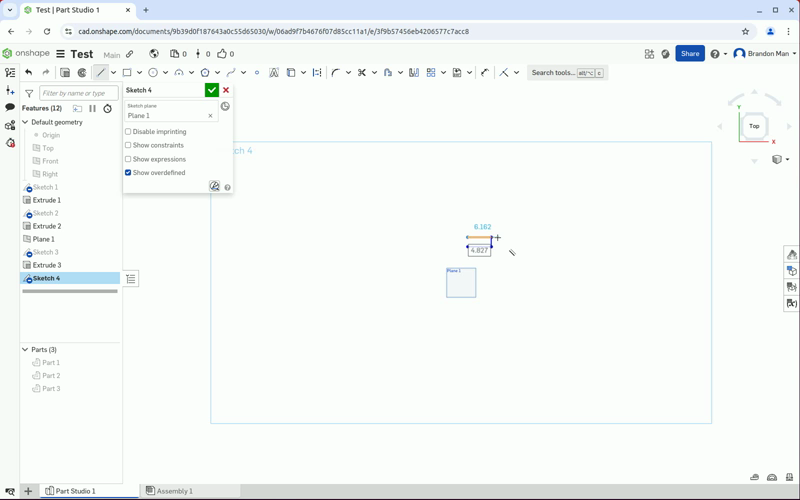
key_down(shift)
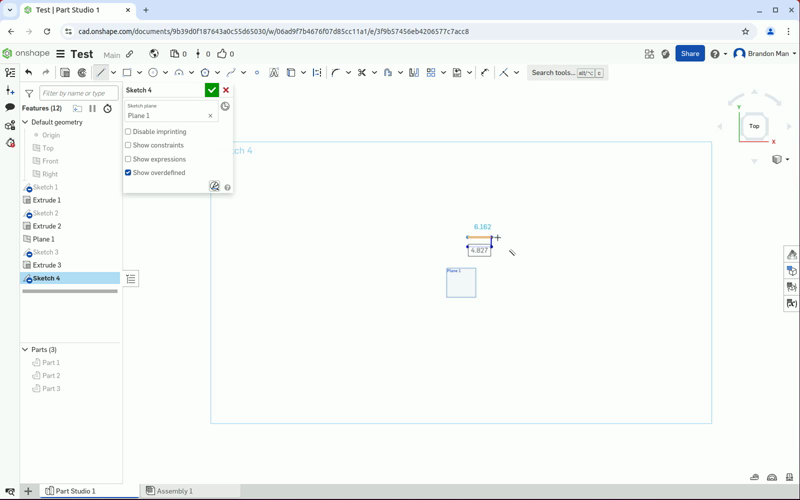
mouse_move(467, 246)
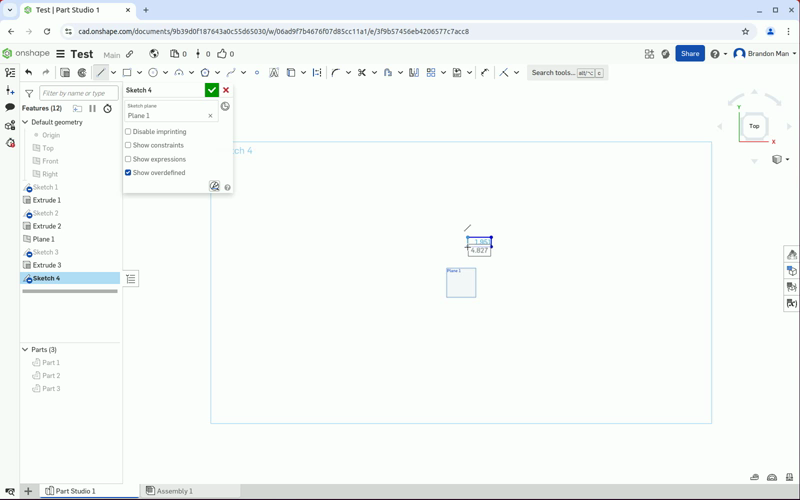
key_up(shift)
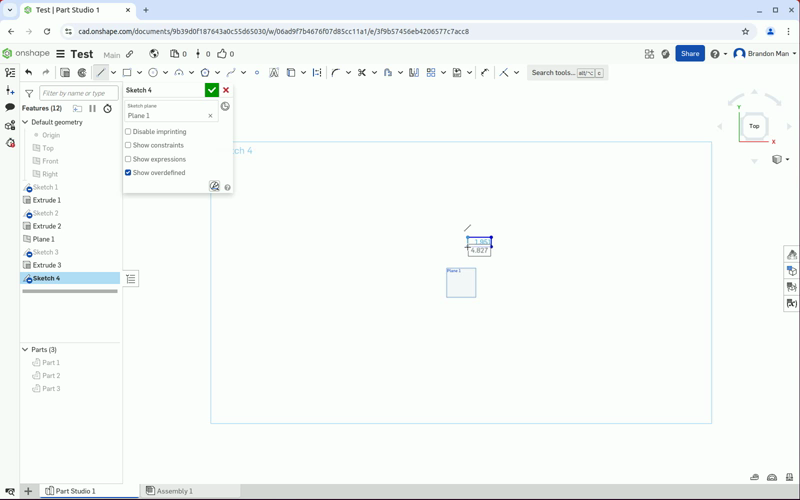
click(467, 246)
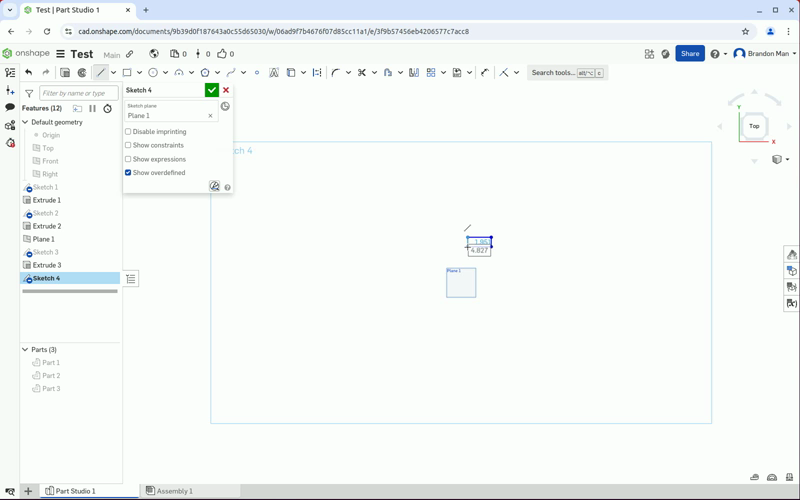
key(esc)
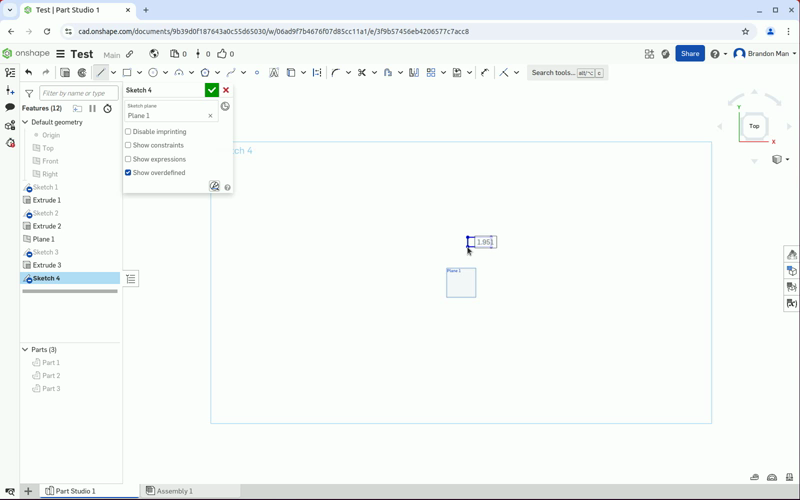
mouse_move(488, 240)
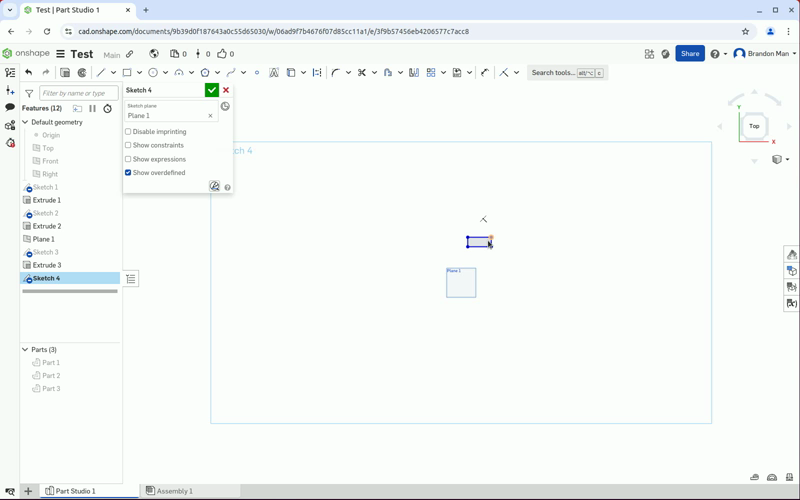
scroll(6)
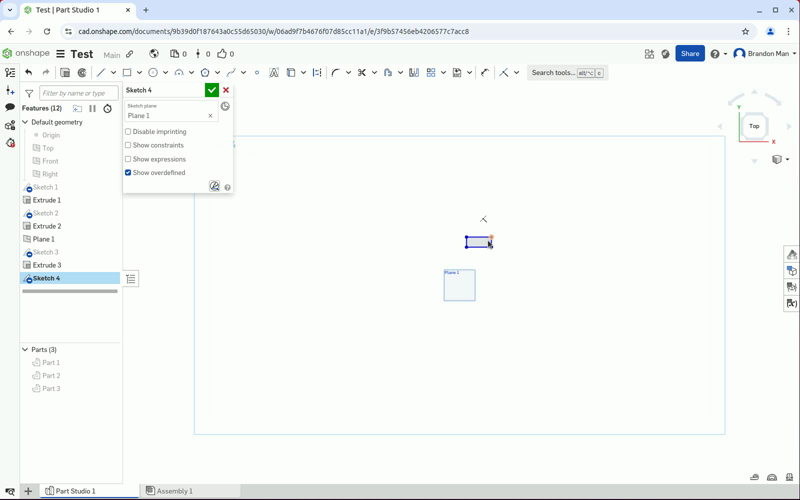
scroll(6)
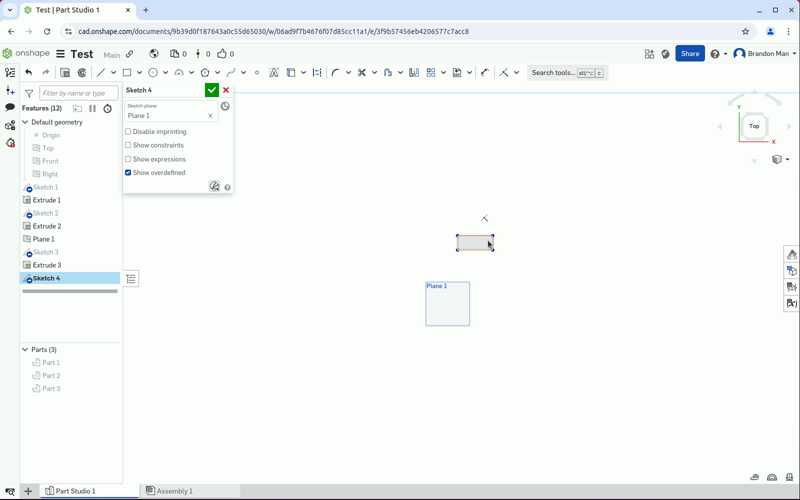
scroll(6)
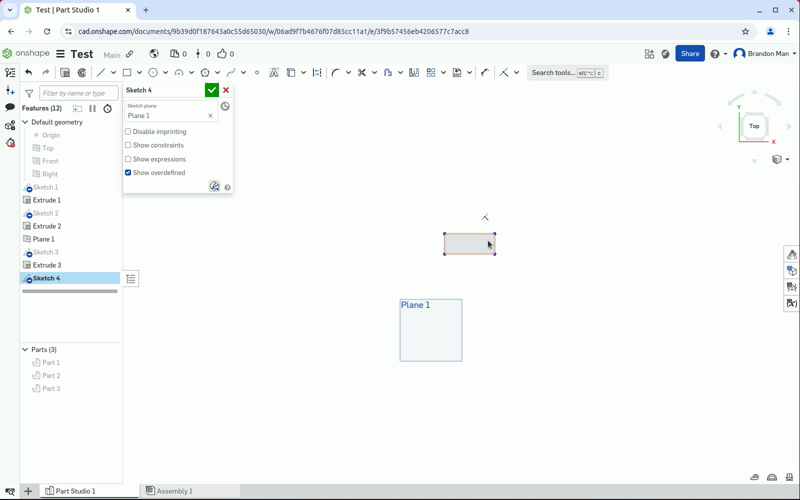
scroll(6)
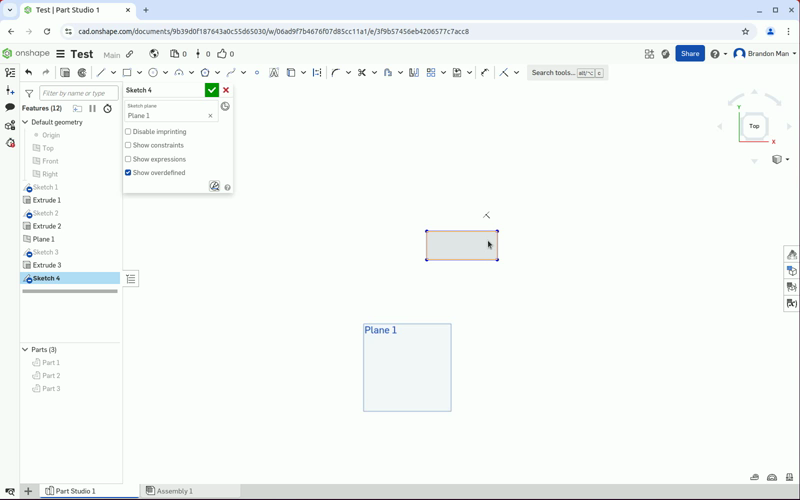
scroll(6)
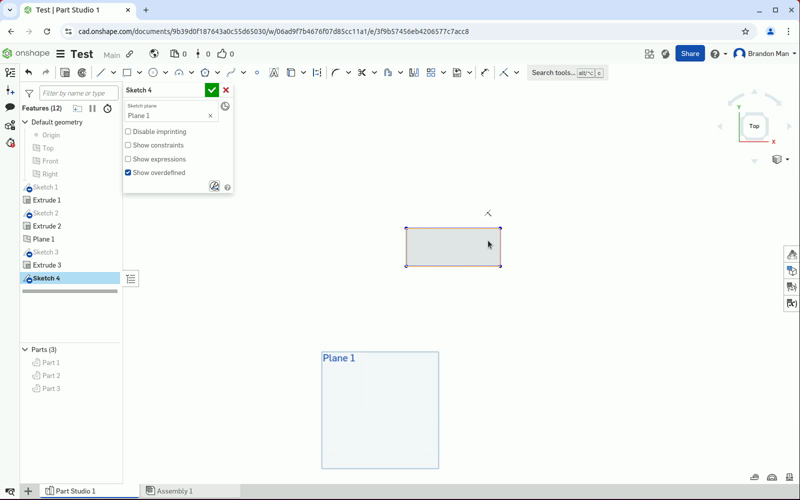
scroll(6)
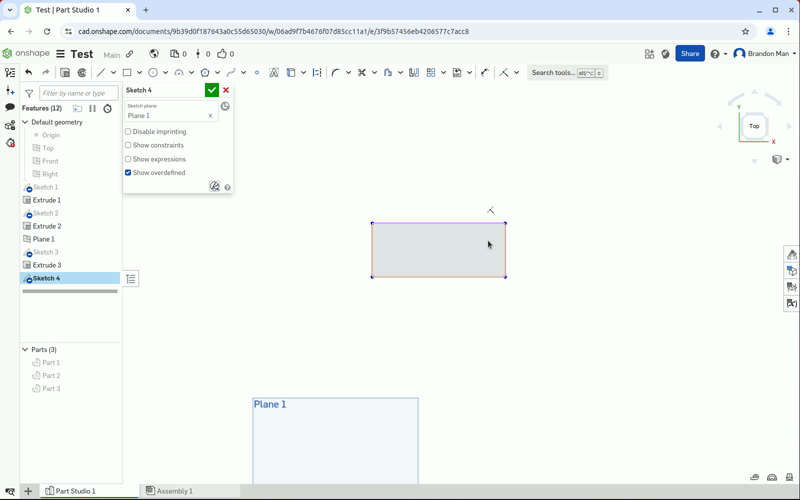
scroll(6)
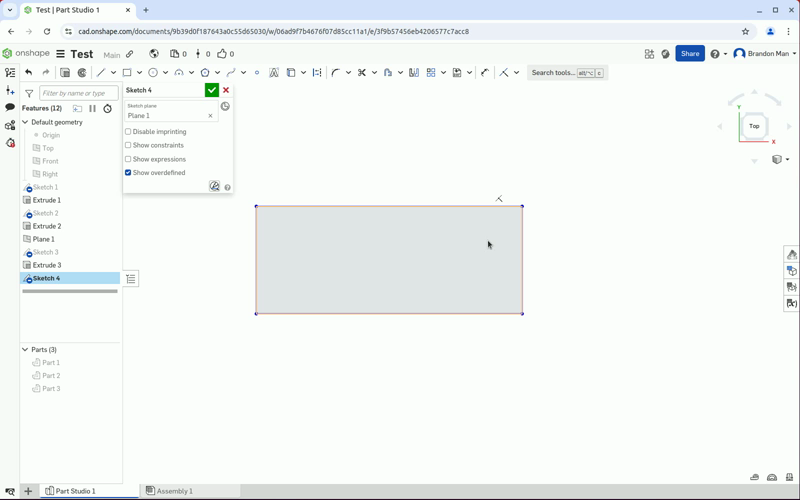
click(488, 240)
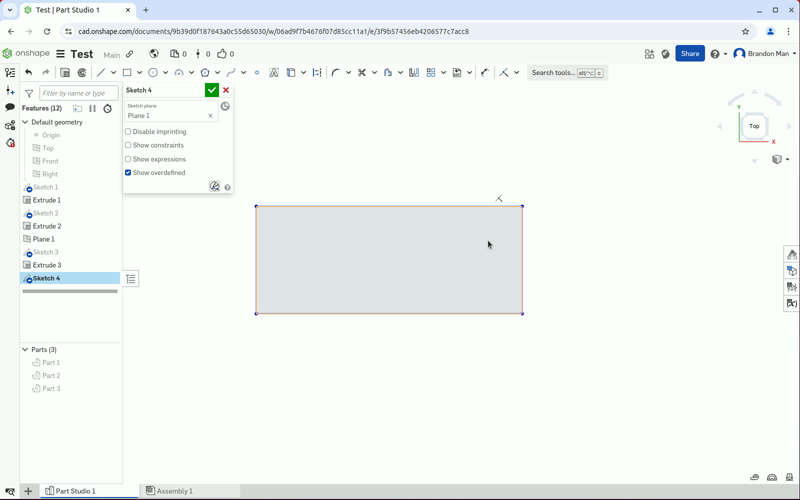
scroll(-6)
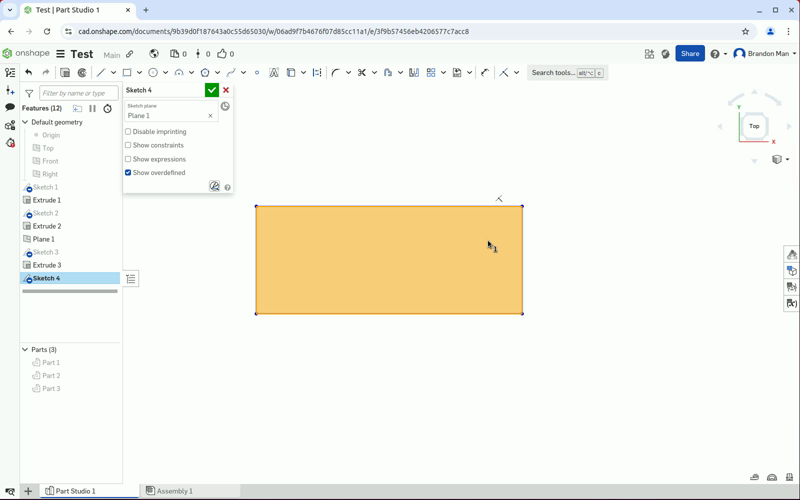
scroll(-6)
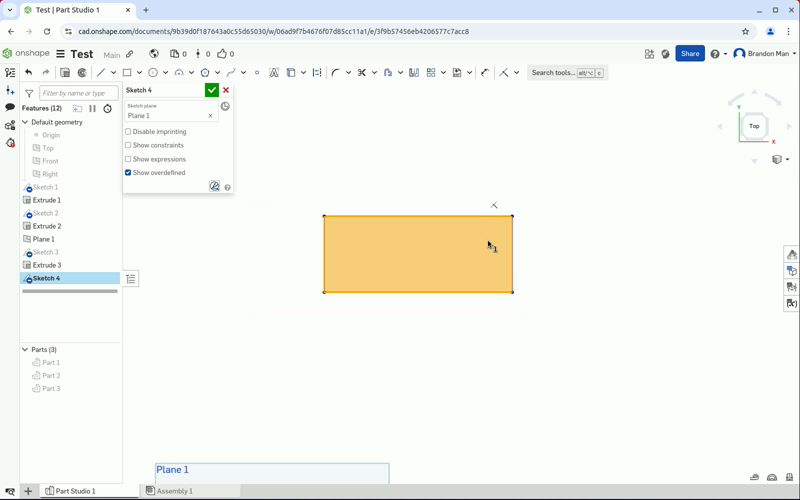
scroll(-6)
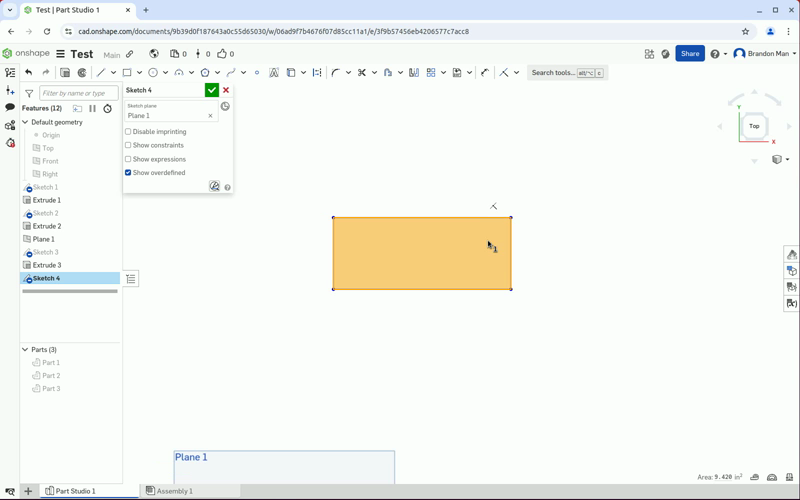
scroll(-6)
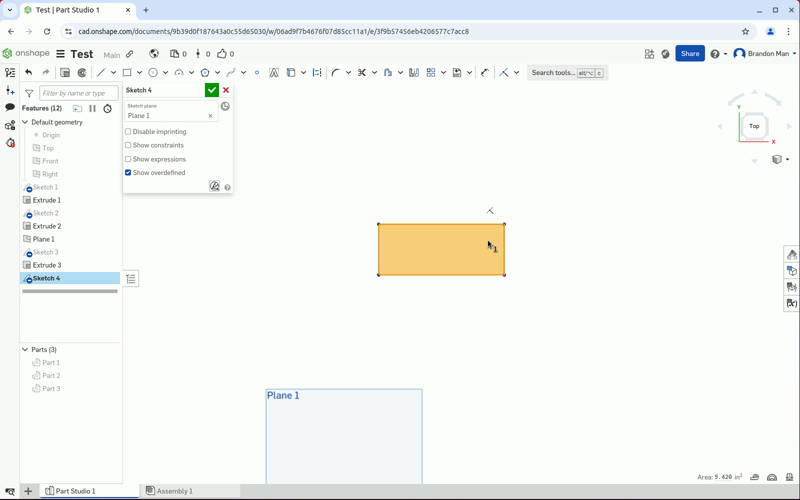
scroll(-6)
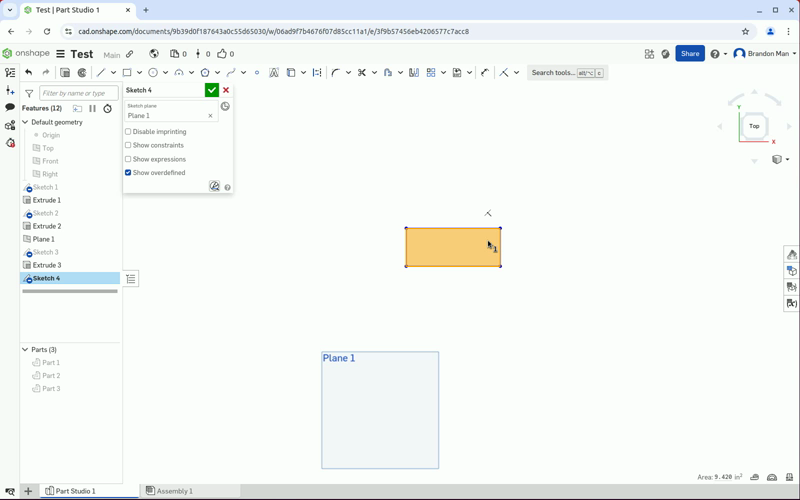
scroll(-6)
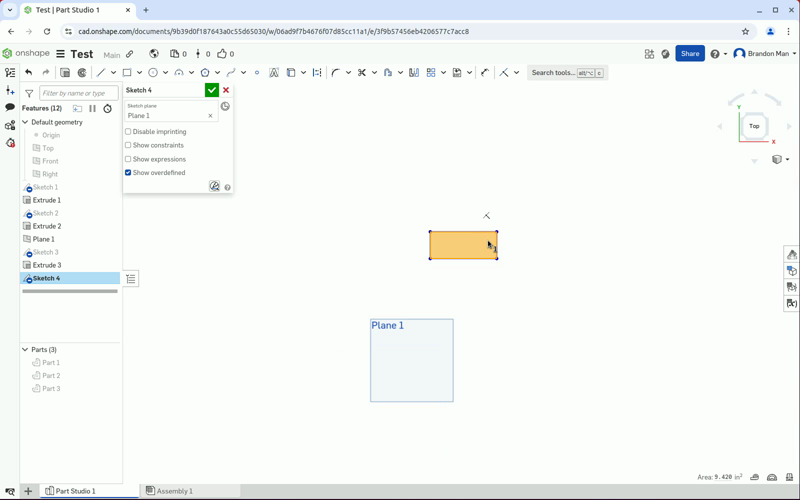
scroll(-6)
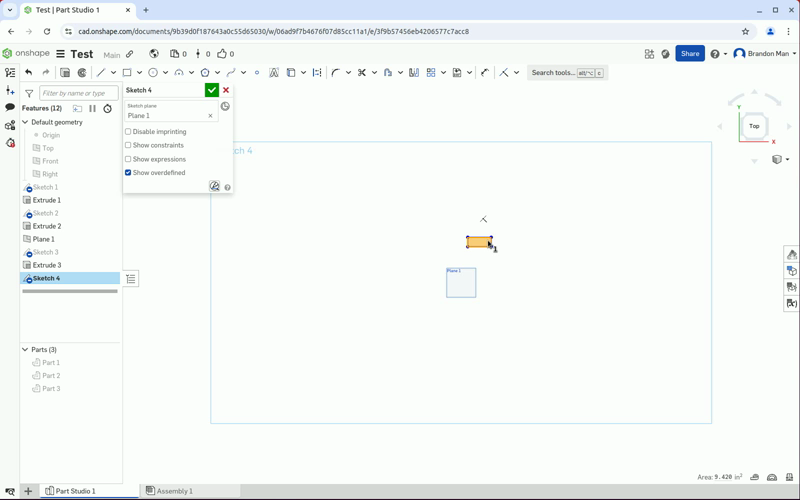
mouse_move(73, 352)
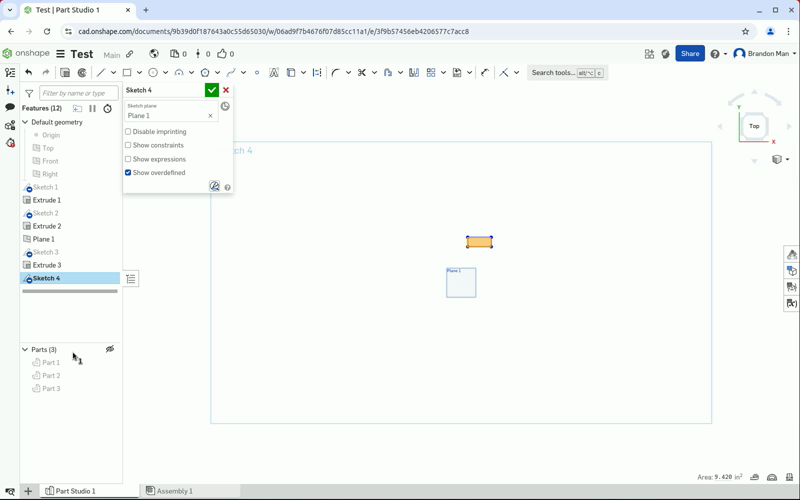
key(shift+y)
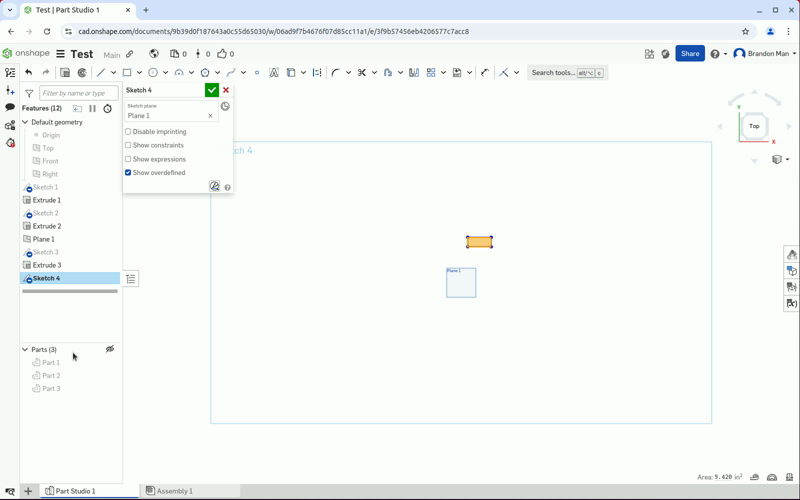
key(shift+e)
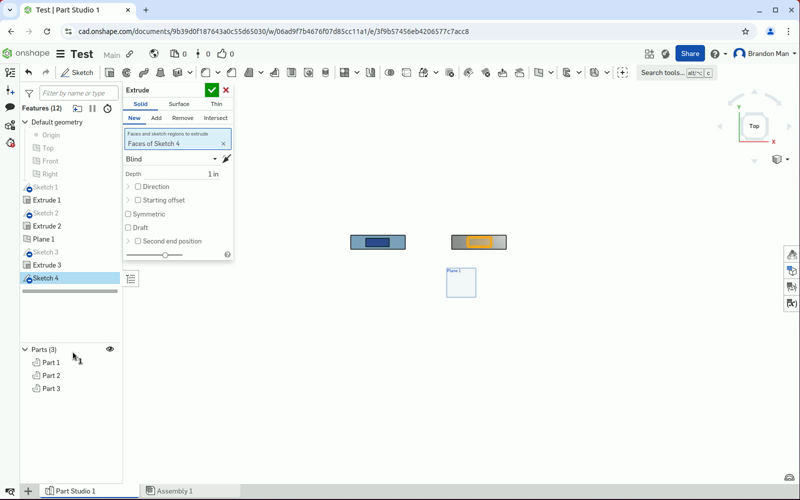
mouse_move(143, 106)
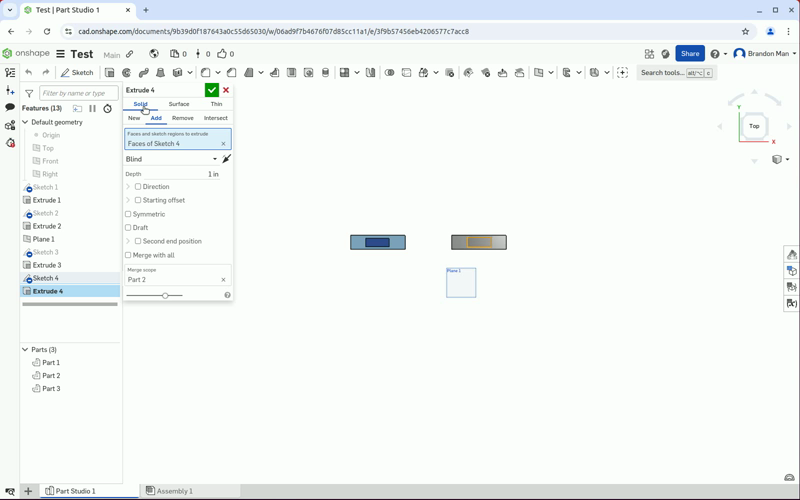
click(143, 106)
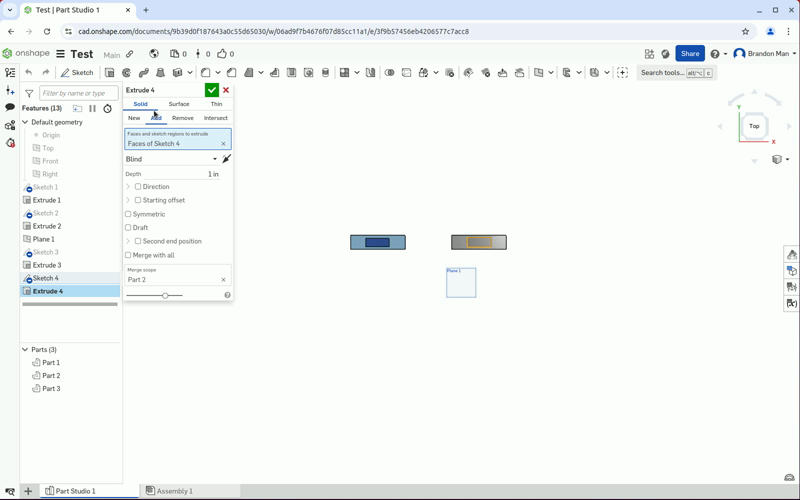
mouse_move(186, 120)
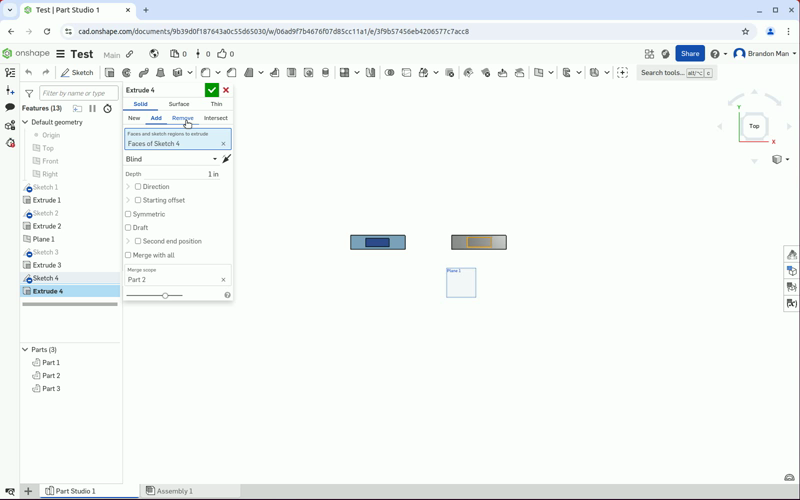
click(186, 120)
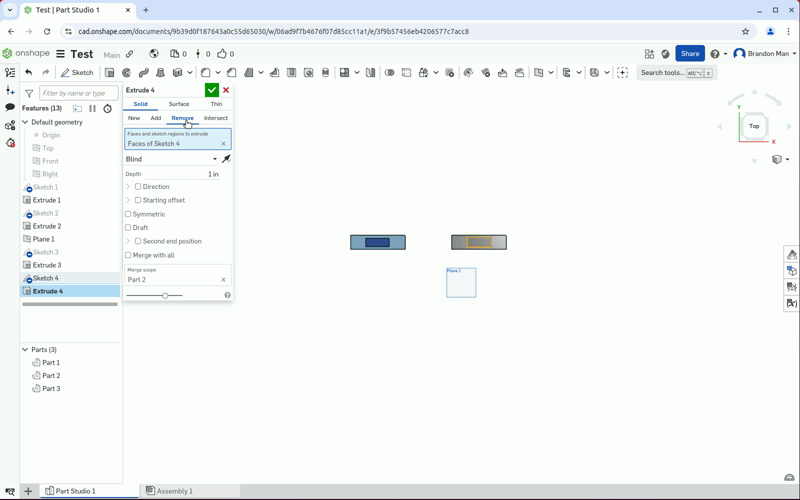
key(tab, 4)
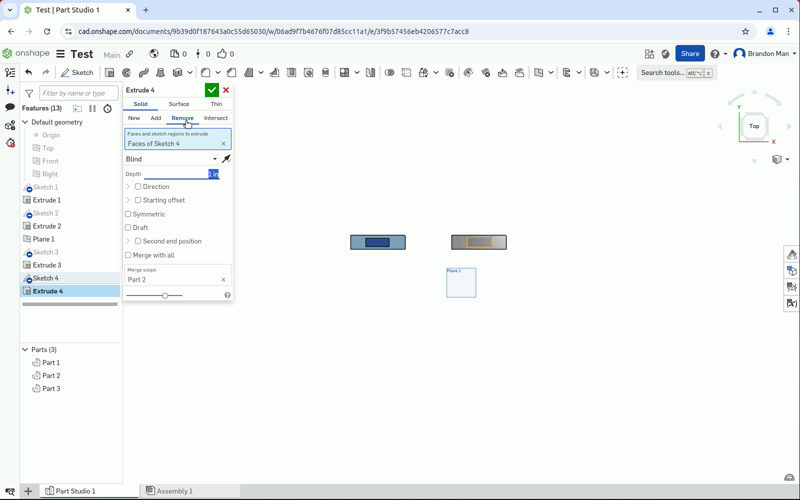
text(9.147)
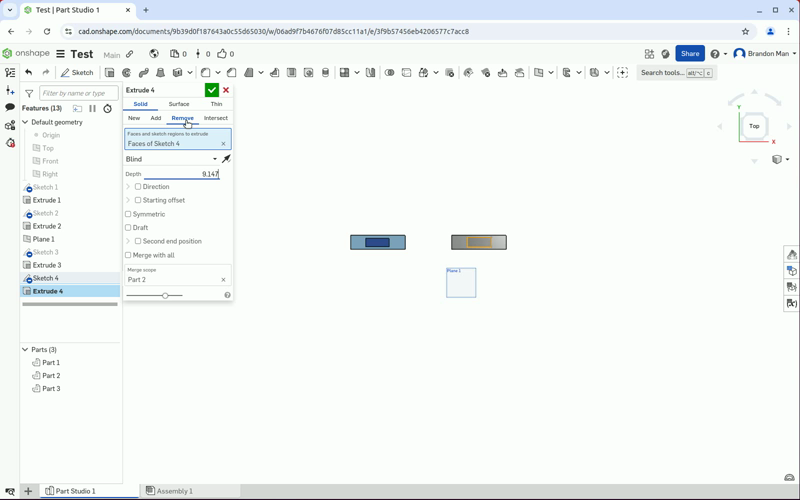
key(tab, 6)
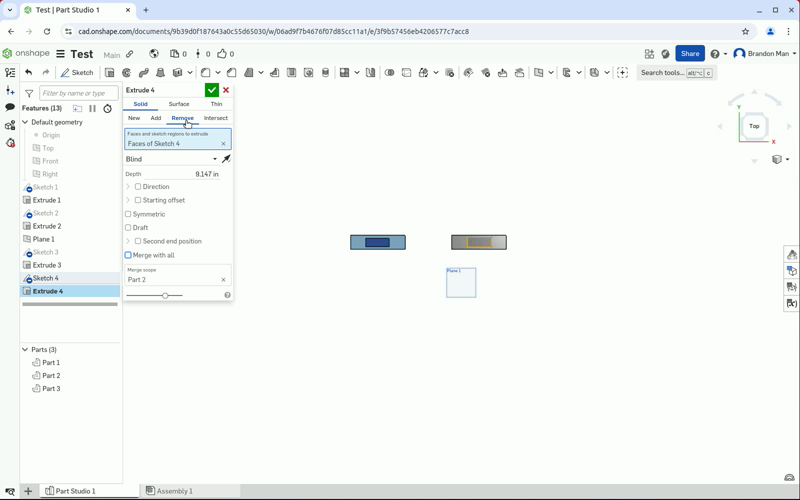
key(space)
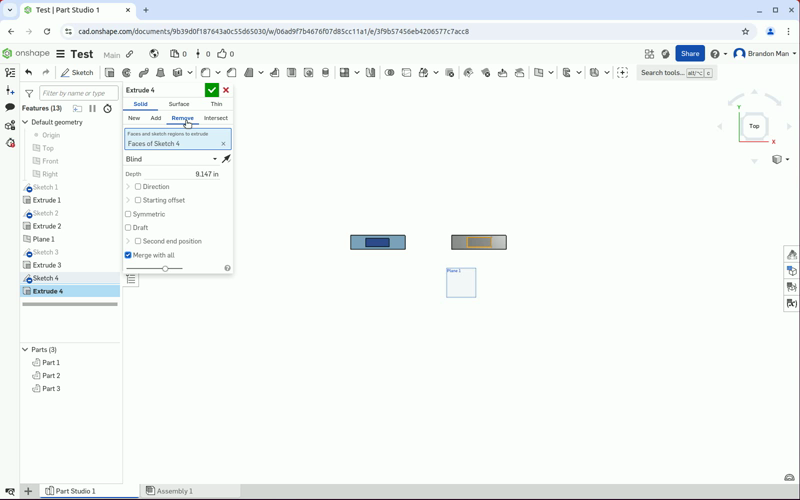
key(enter)
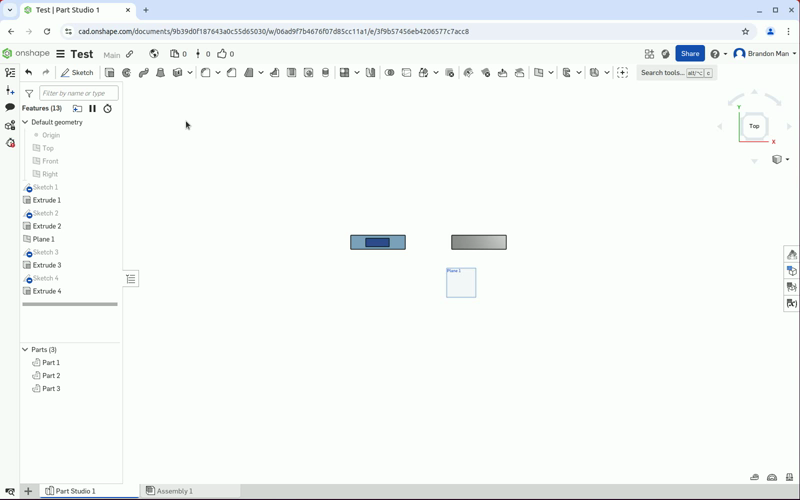
key(shift+h)
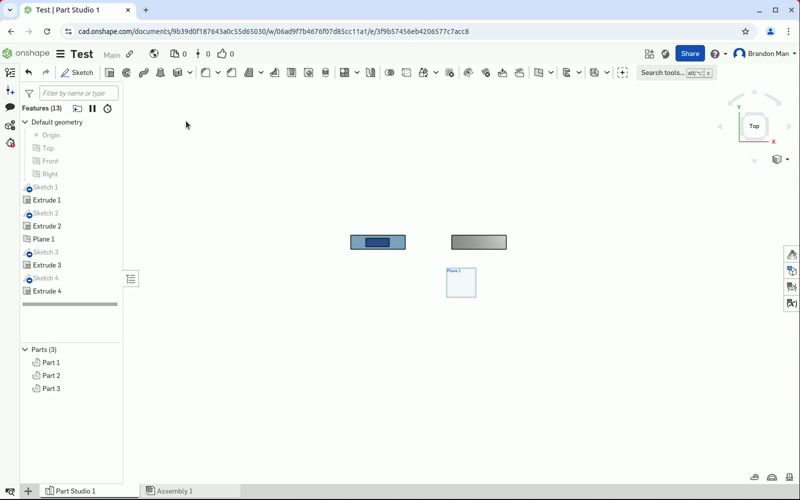
key(shift+h)
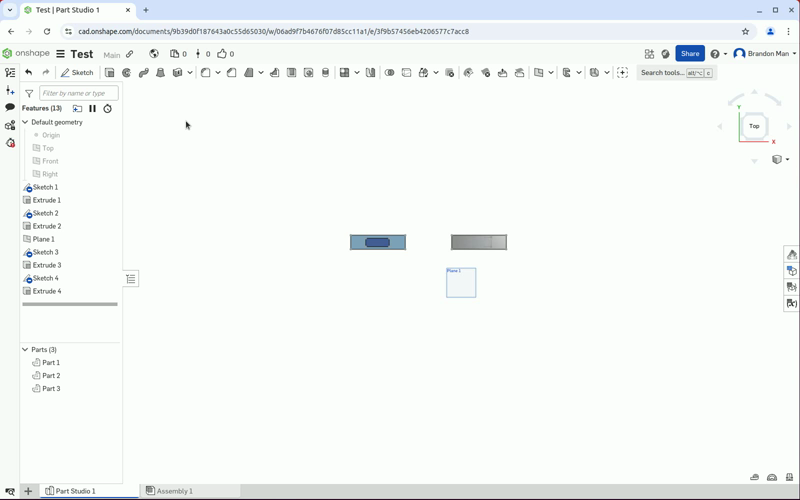
key(shift+7)
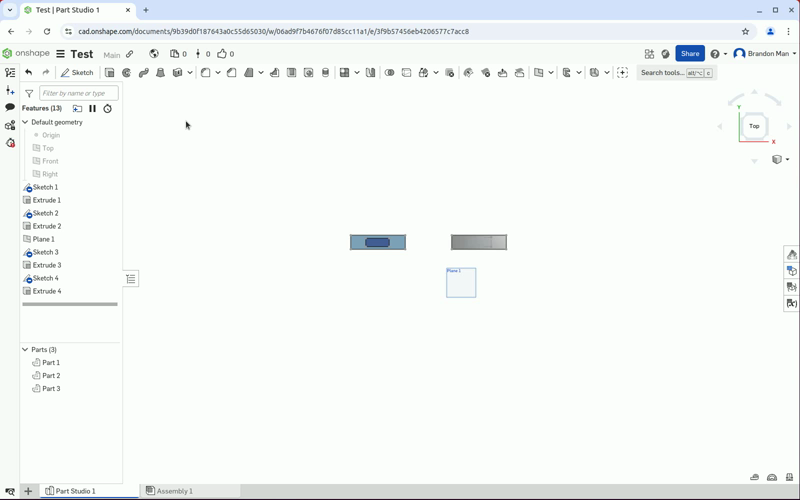
key(up, 3)
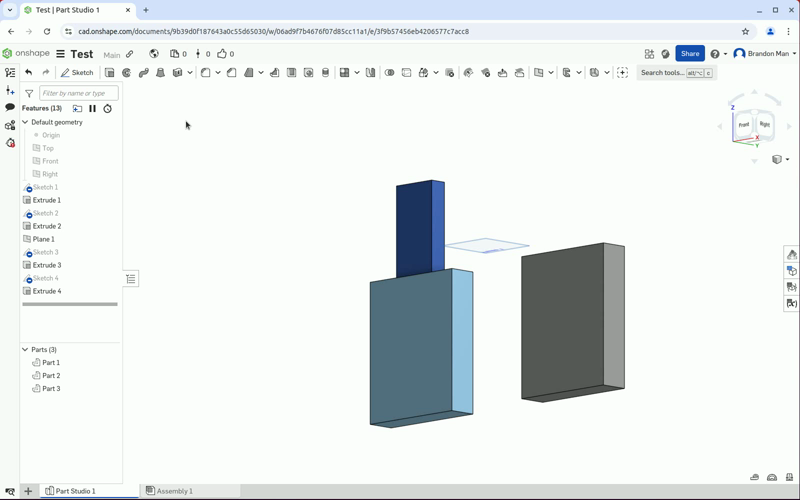
key(left, 3)
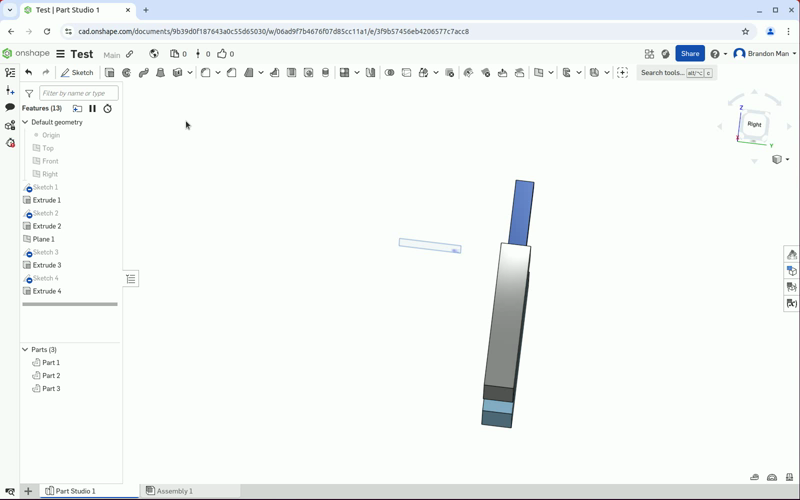
key(right, 3)
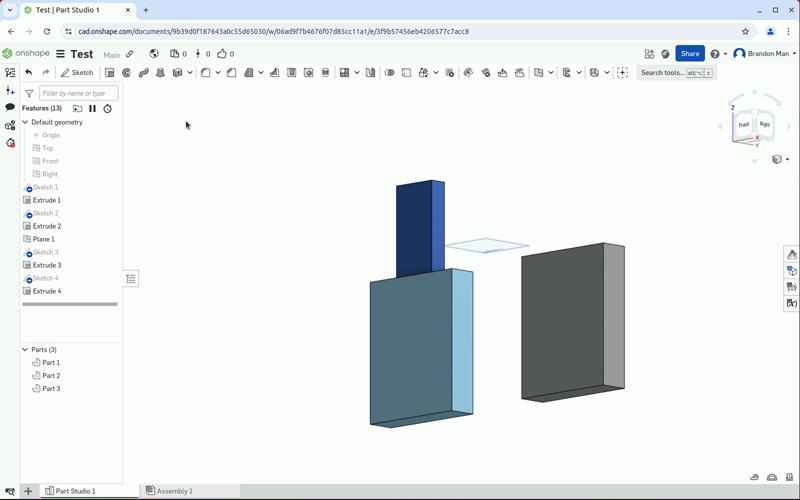
key(down, 3)
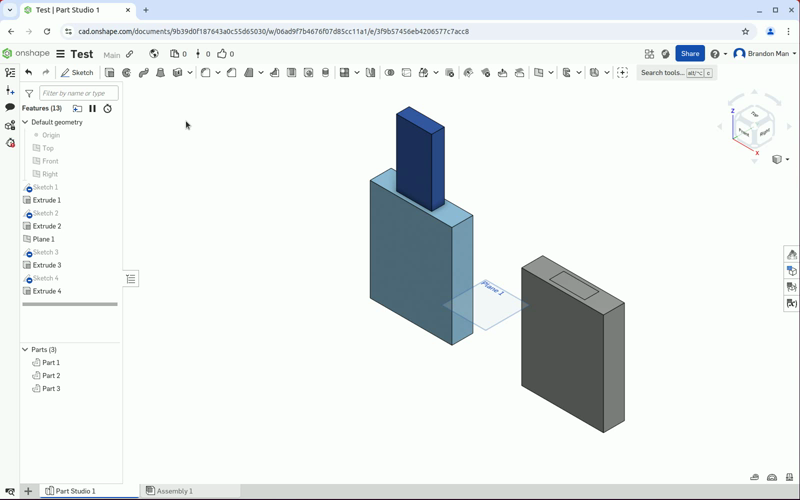
mouse_move(73, 189)
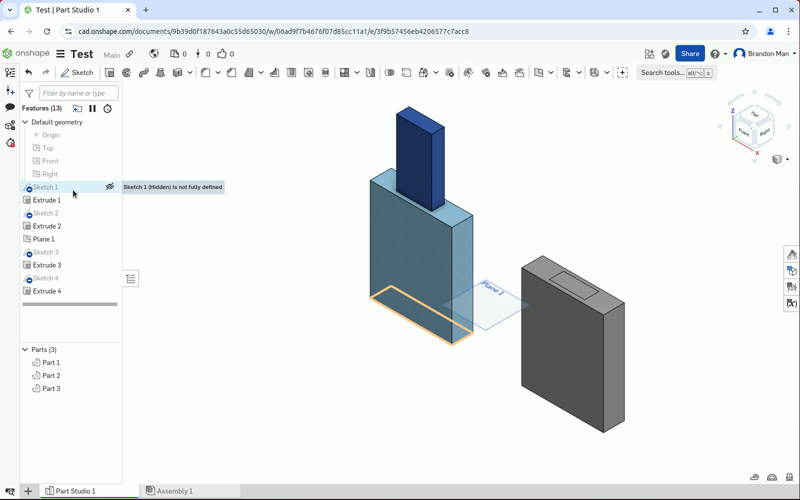
click(73, 189)